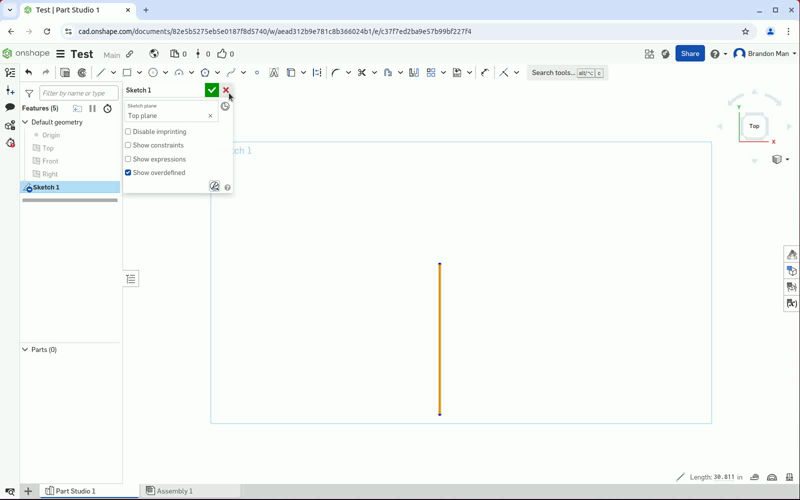
key(shift+h)
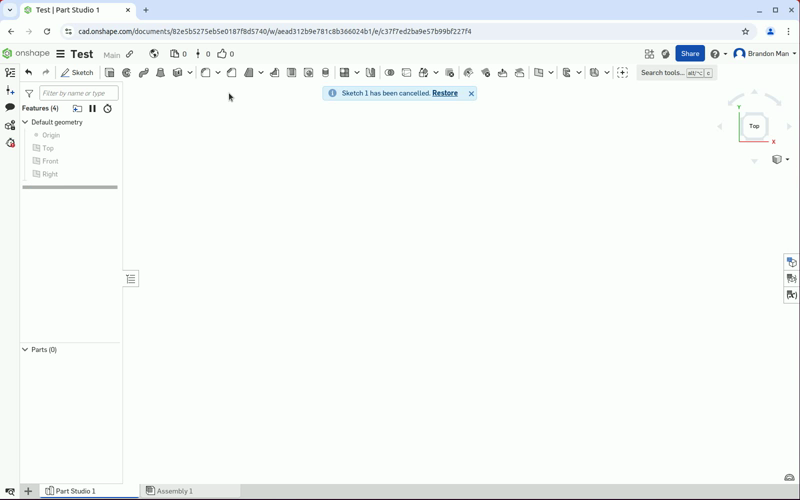
mouse_move(73, 352)
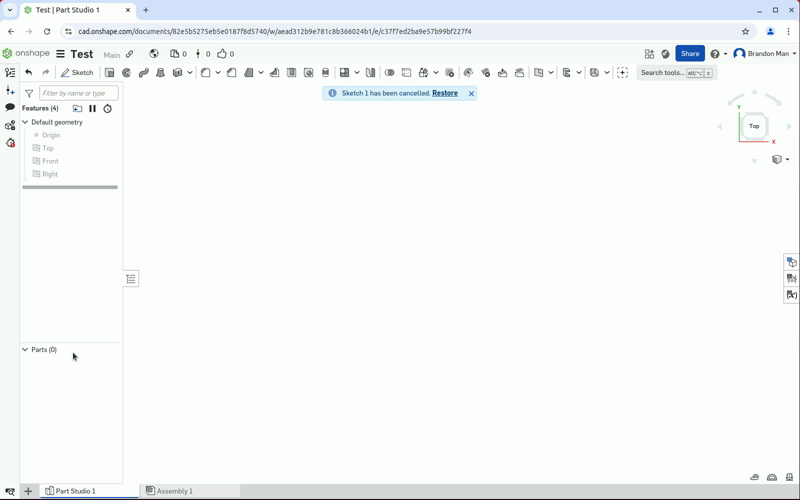
key(y)
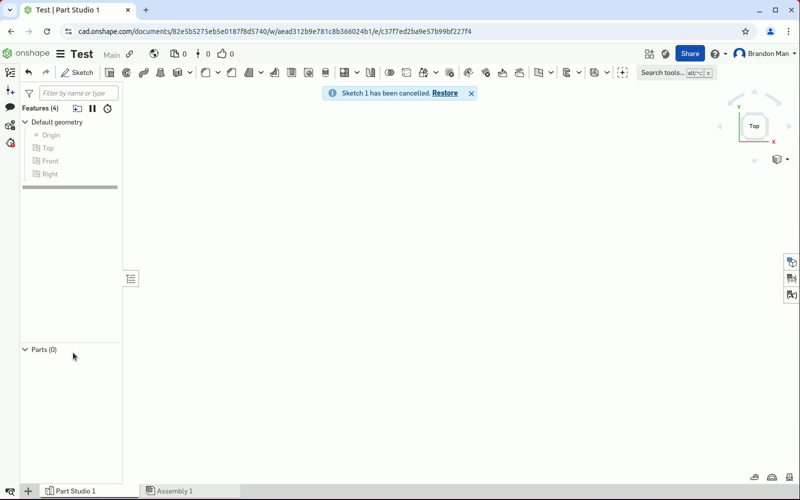
key(shift+p)
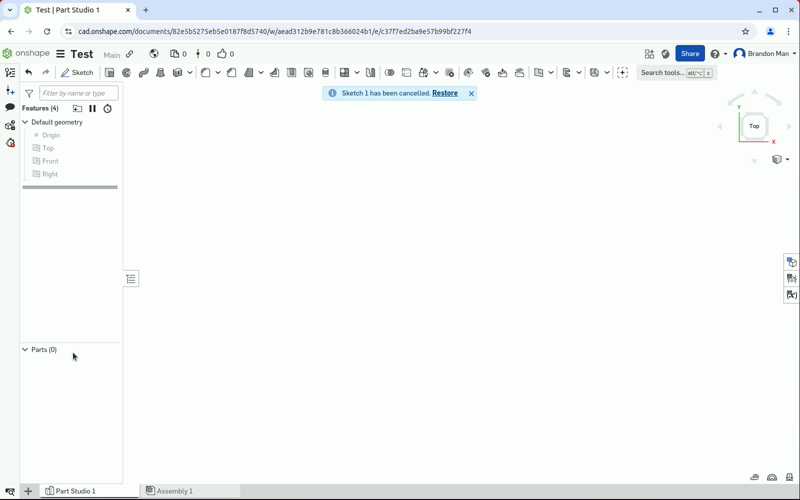
key(space)
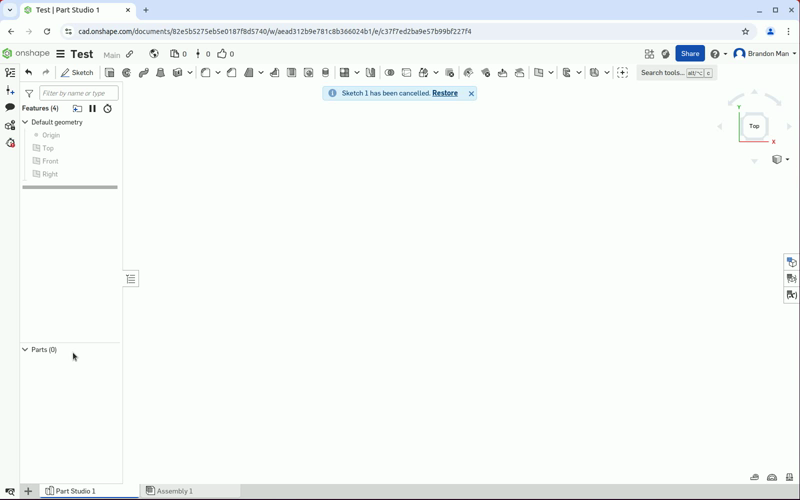
key_down(shift)
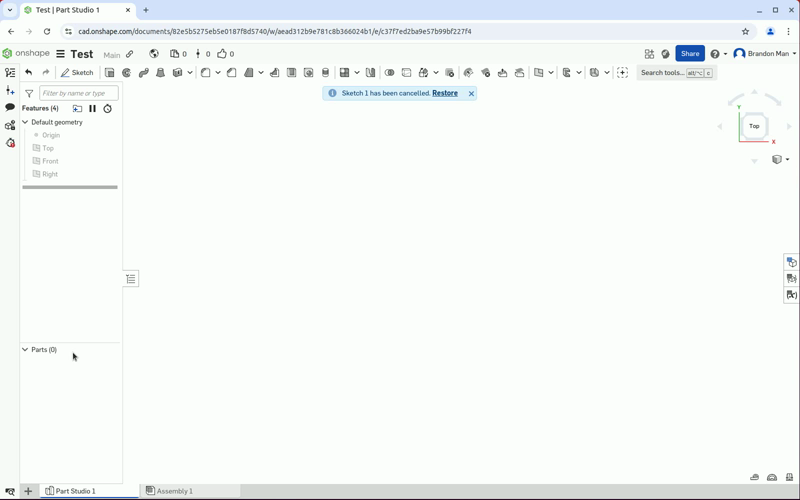
key(up)
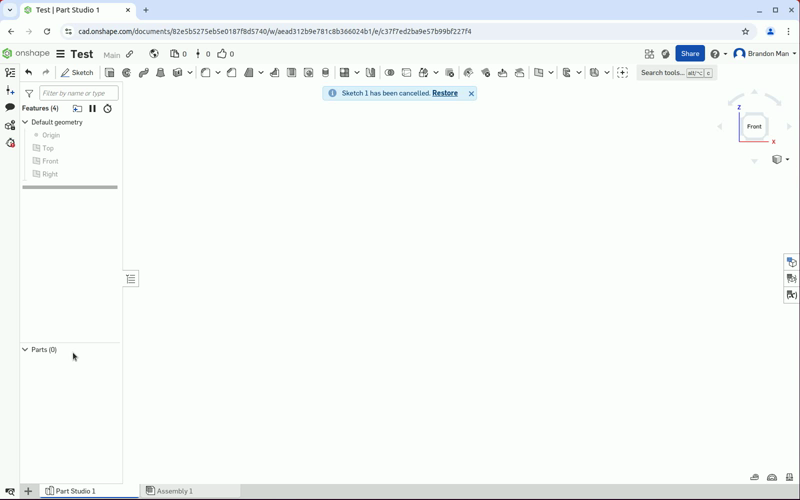
key_up(shift)
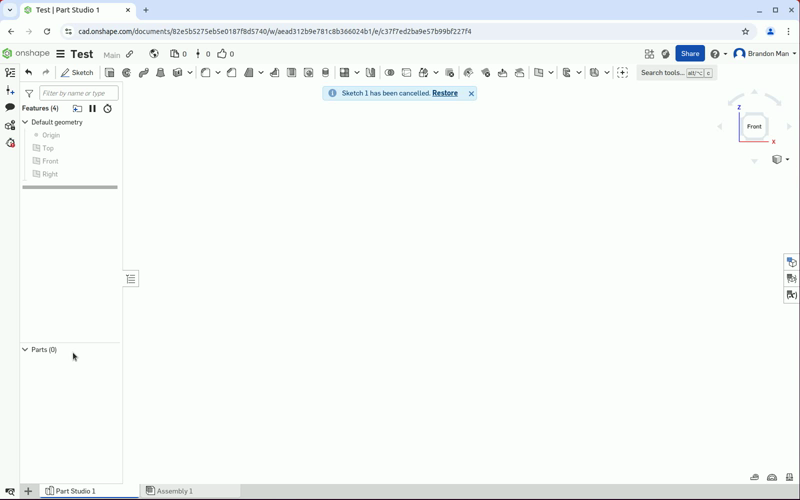
mouse_move(73, 352)
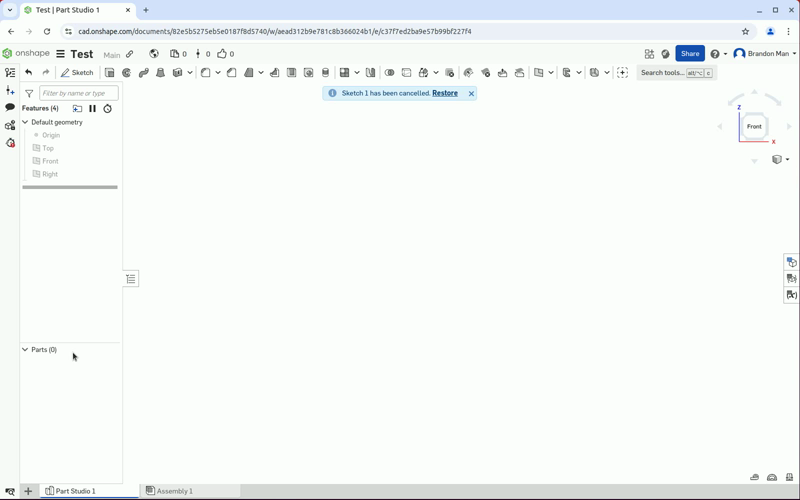
key(shift+y)
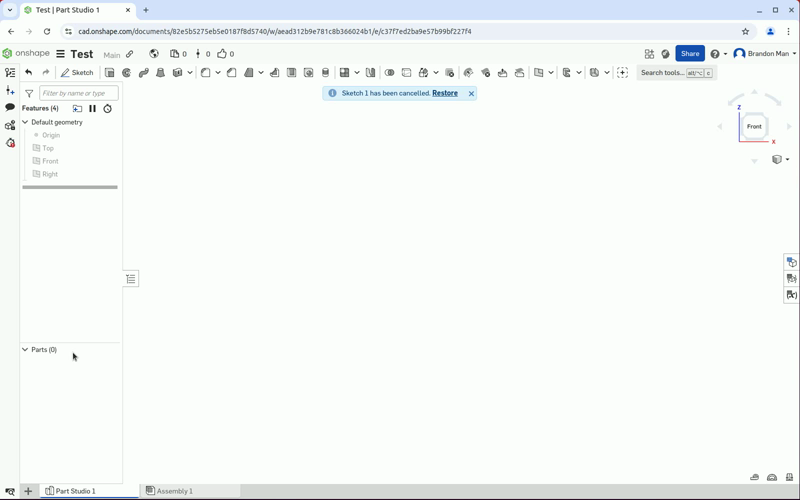
key(shift+s)
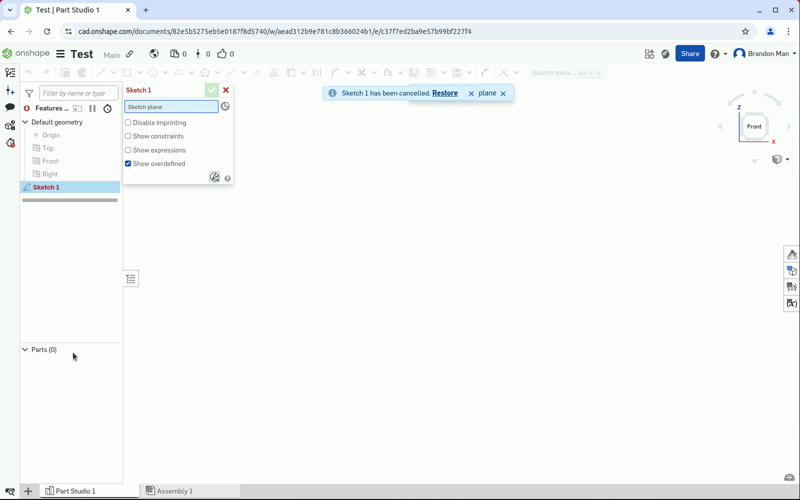
mouse_move(73, 163)
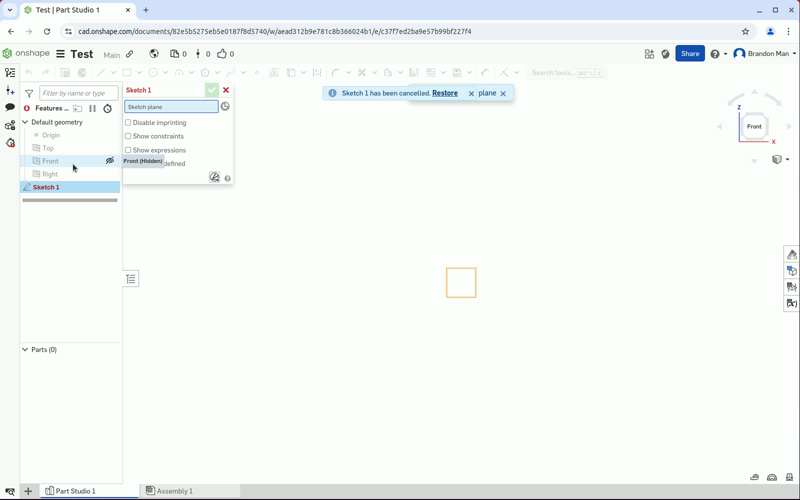
click(73, 163)
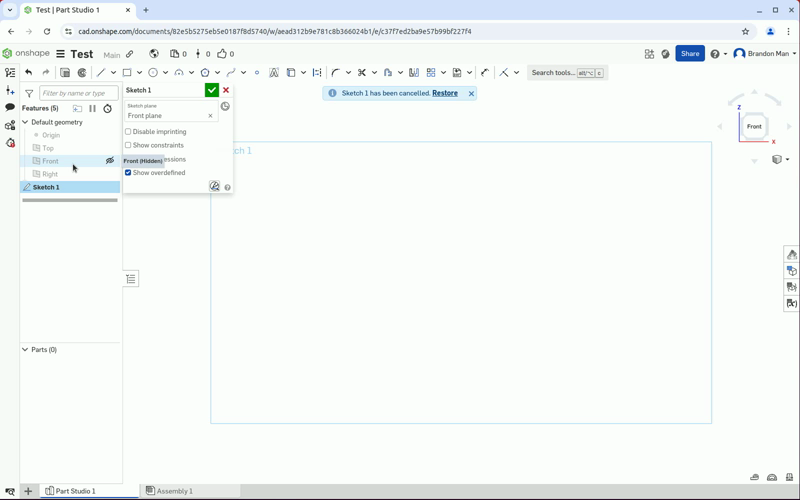
mouse_move(73, 352)
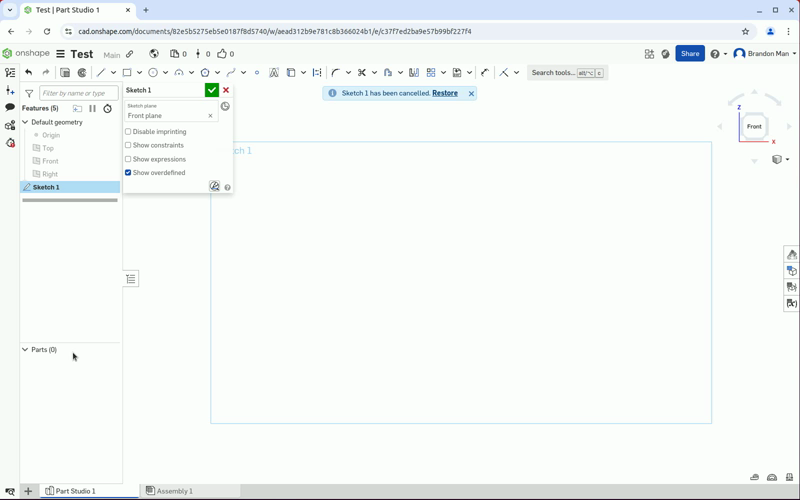
key(y)
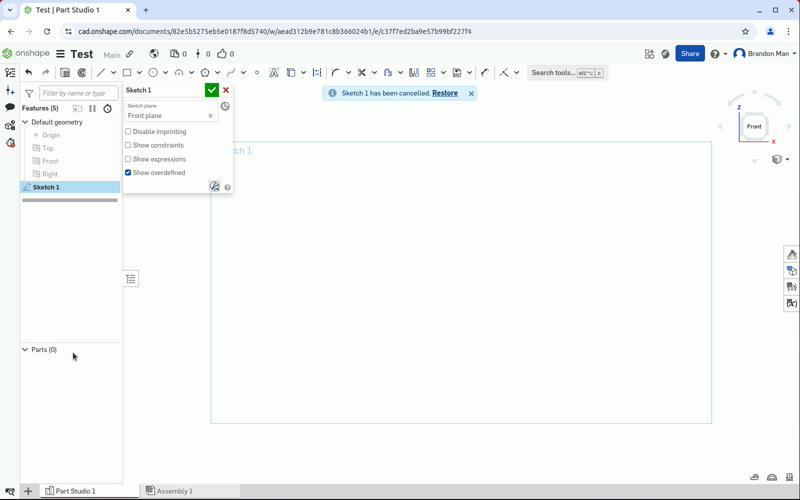
key(c)
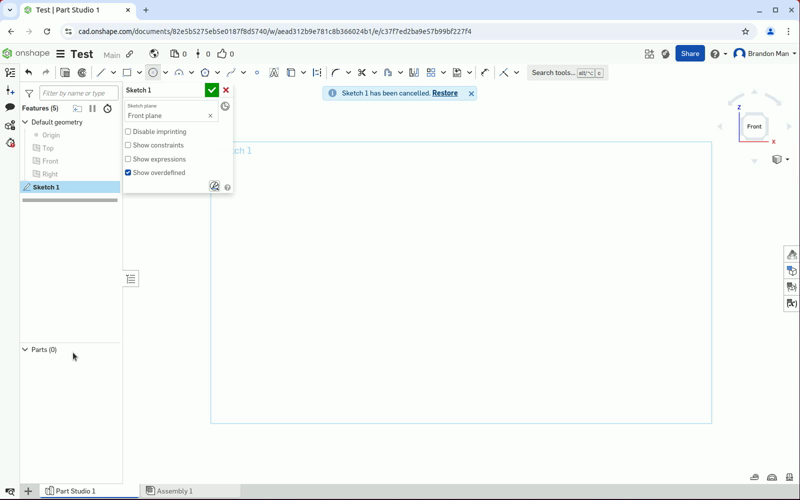
key_down(shift)
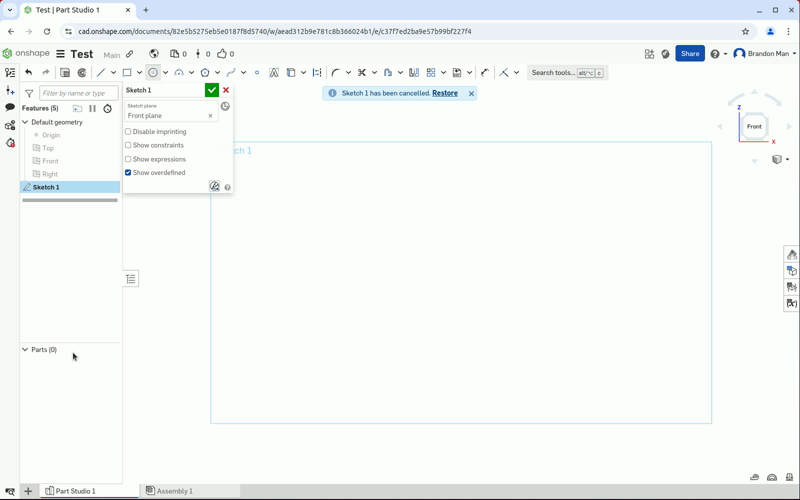
mouse_move(461, 282)
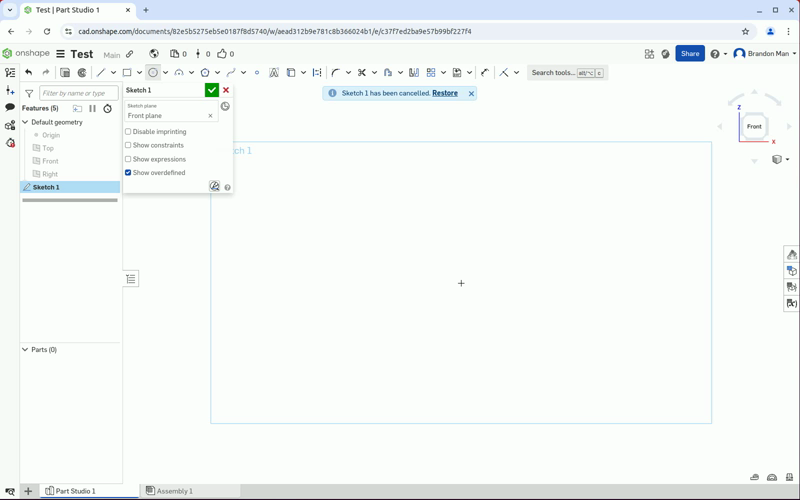
click(461, 282)
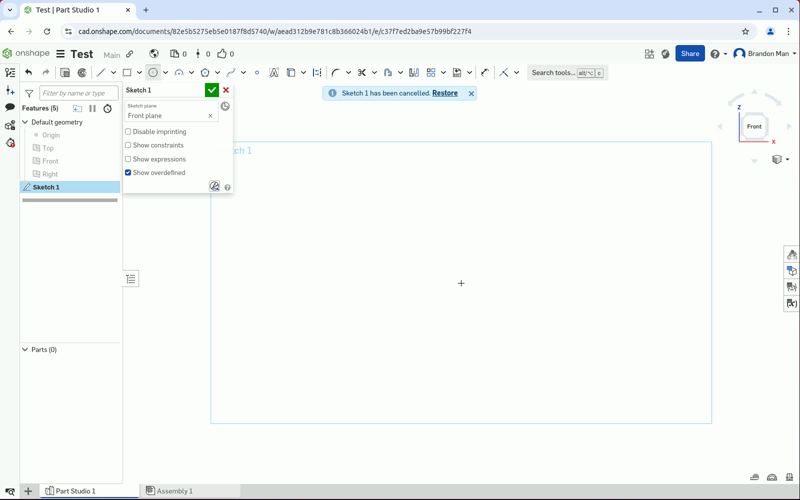
key_up(shift)
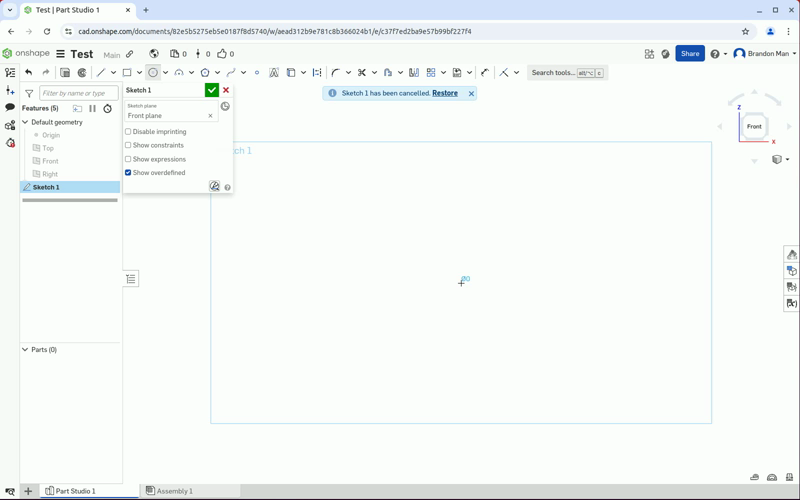
mouse_move(466, 282)
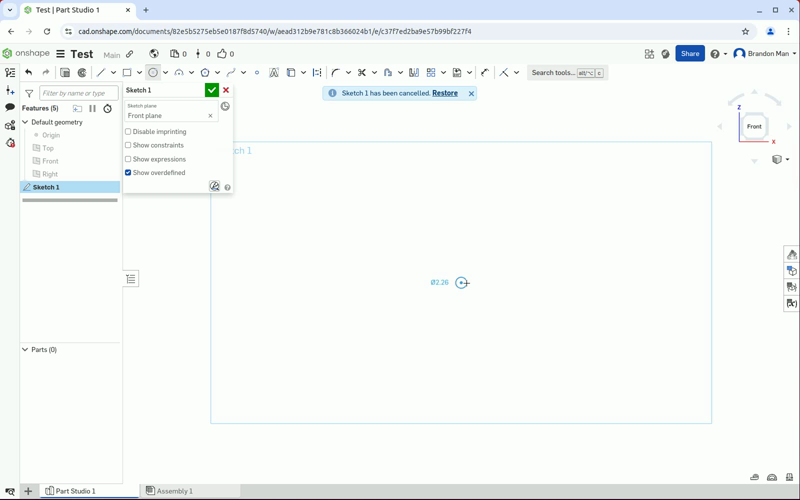
click(466, 282)
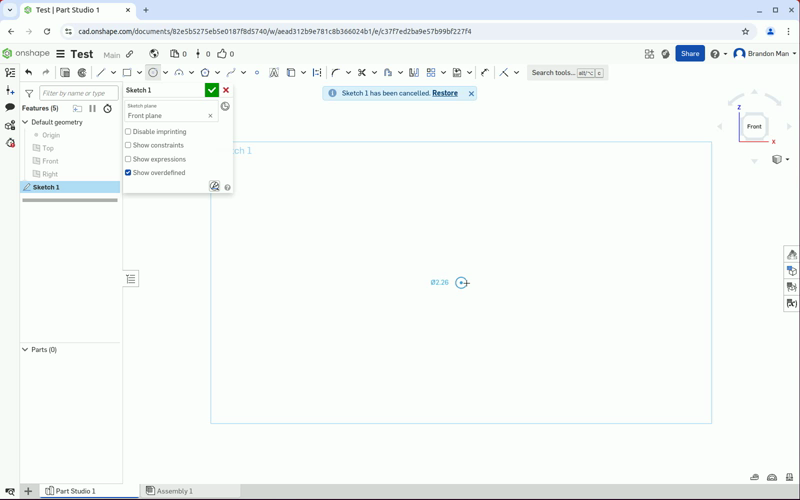
key(esc)
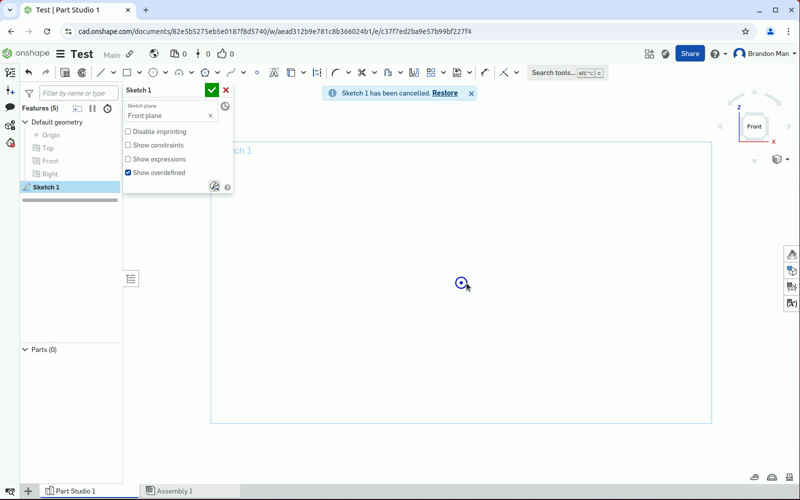
key(c)
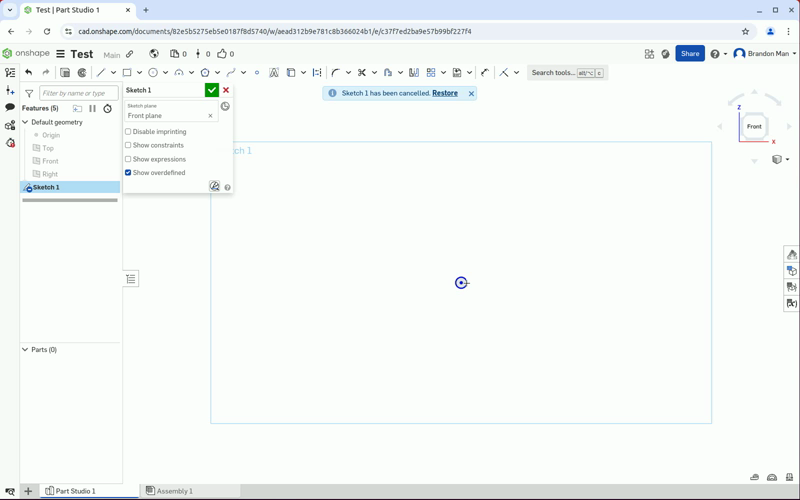
key_down(shift)
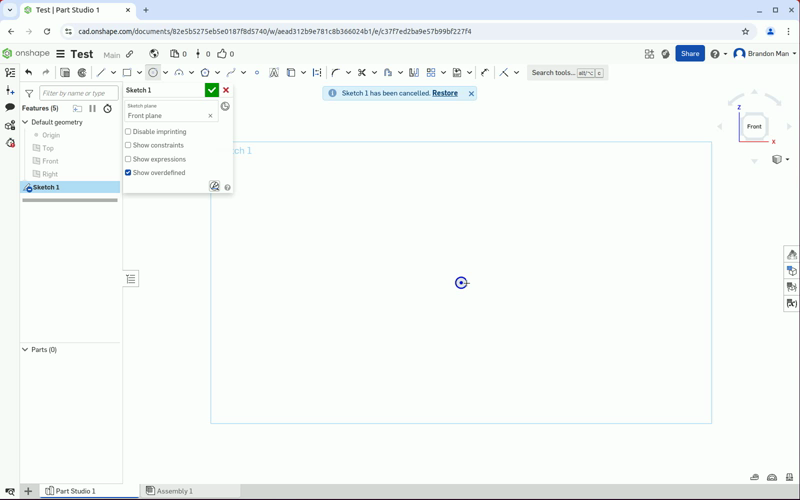
mouse_move(461, 282)
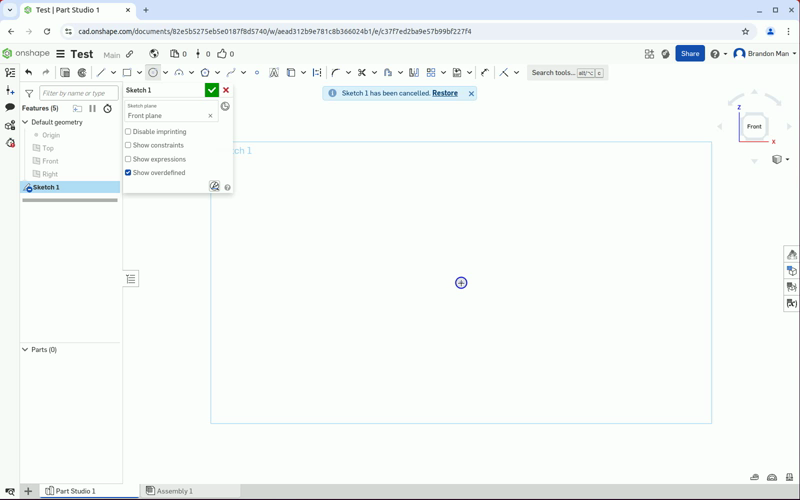
click(461, 282)
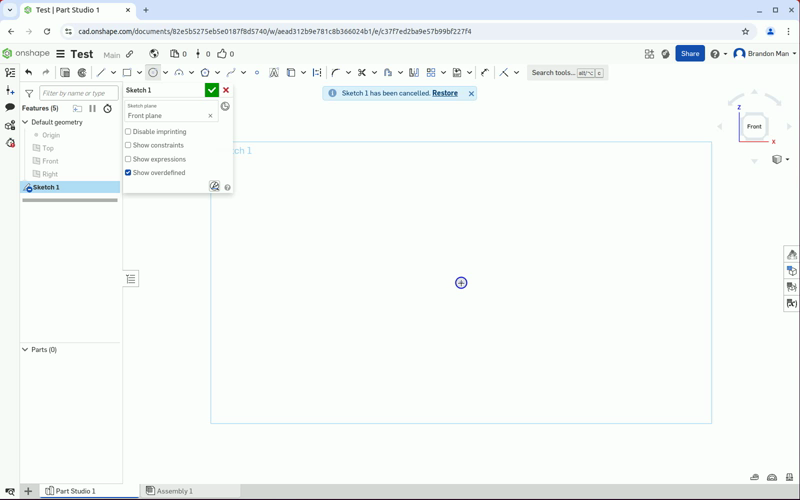
key_up(shift)
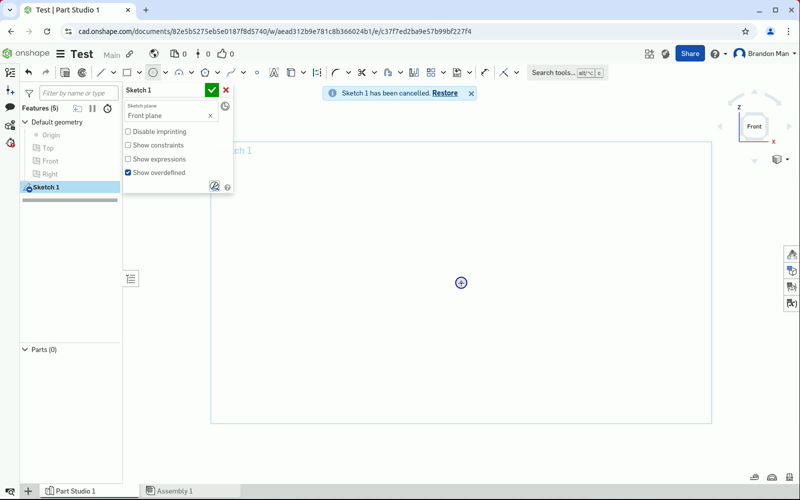
mouse_move(465, 282)
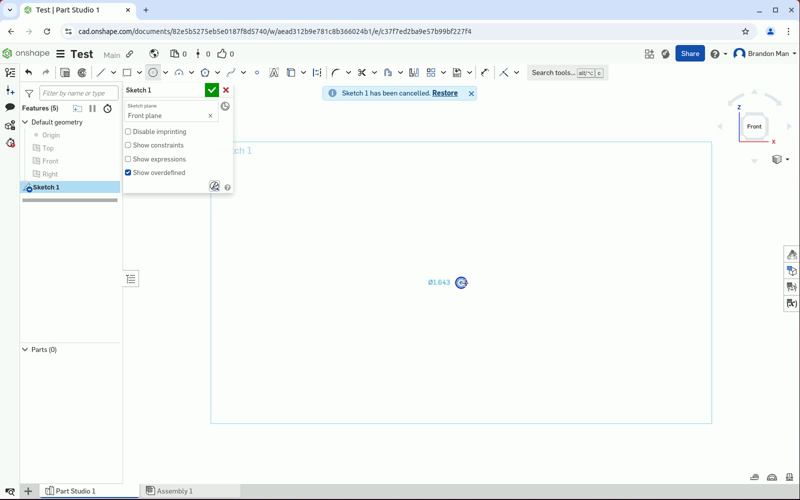
scroll(6)
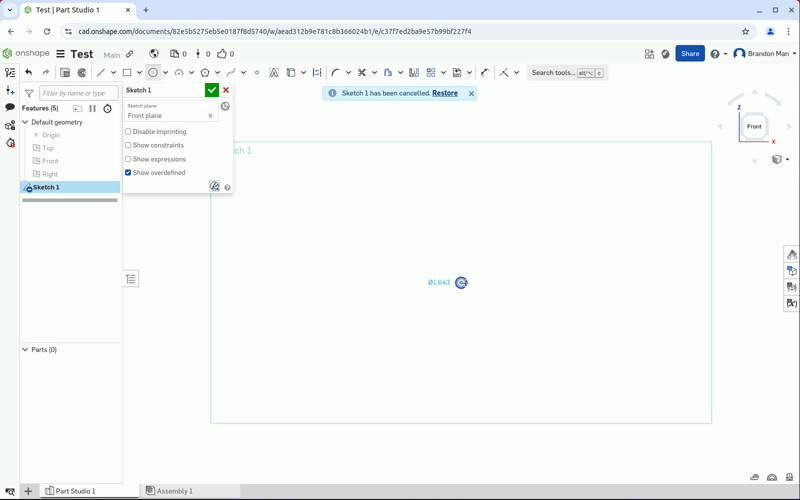
scroll(6)
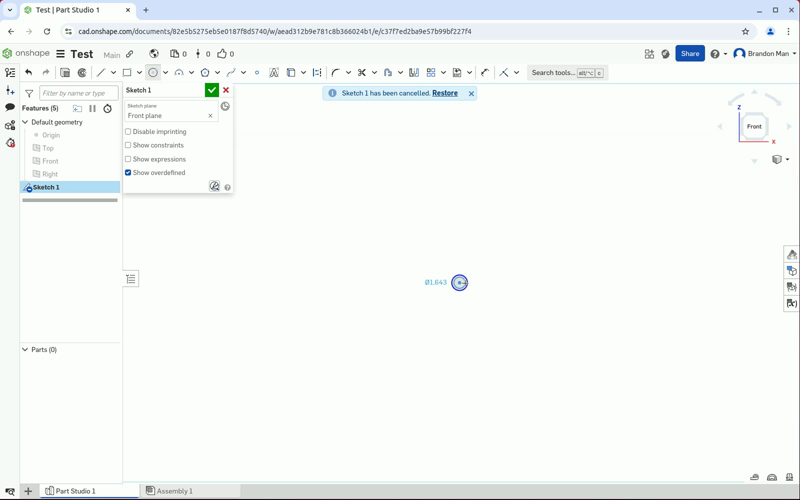
scroll(6)
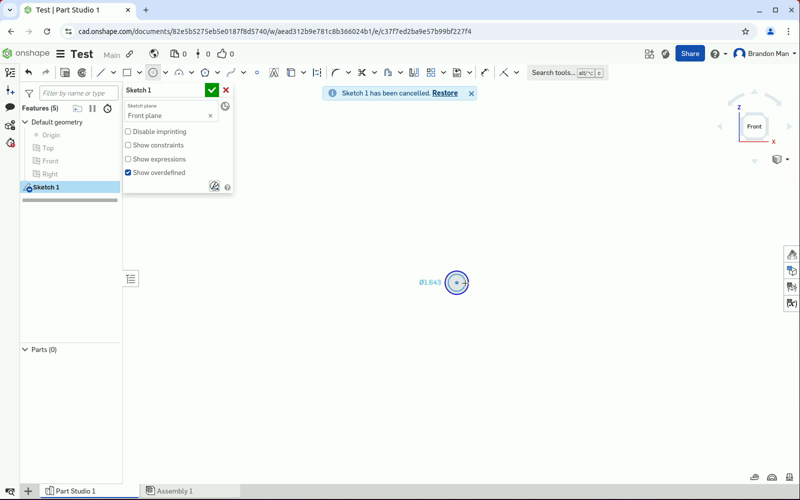
scroll(6)
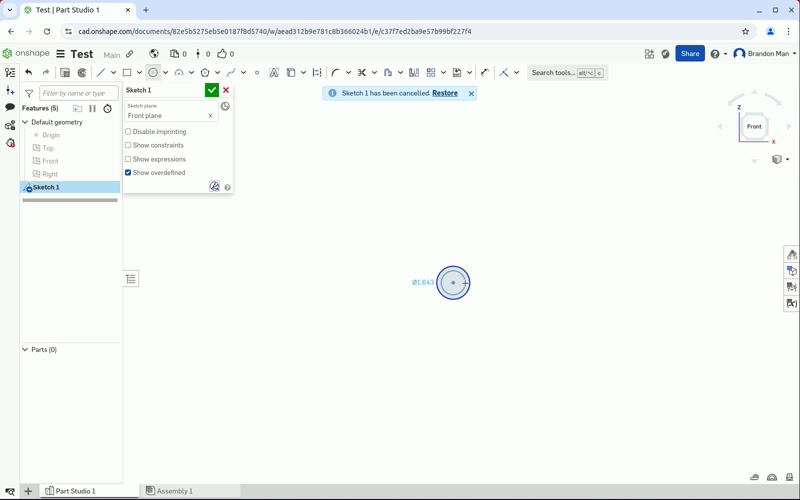
scroll(6)
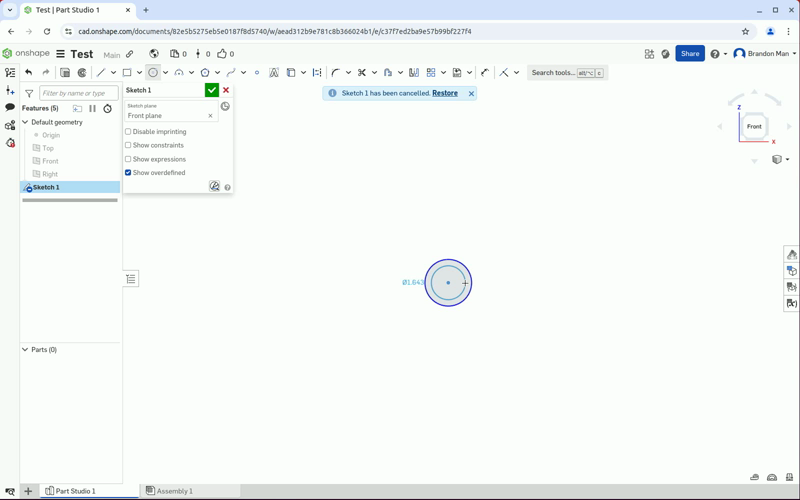
scroll(6)
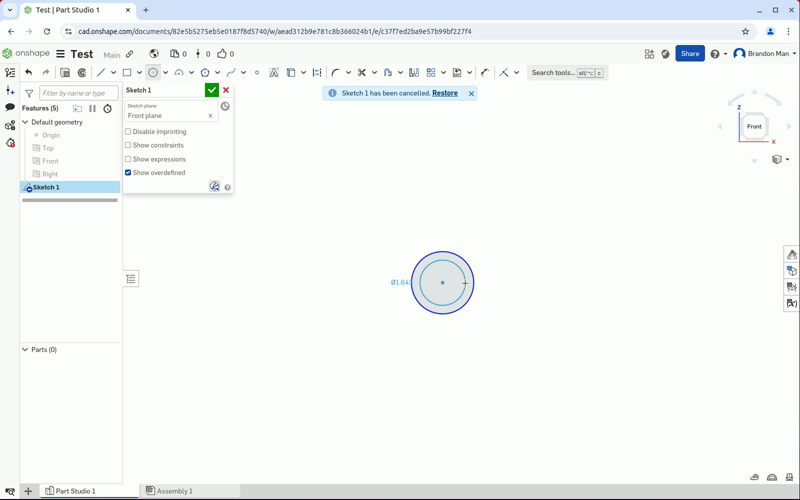
scroll(6)
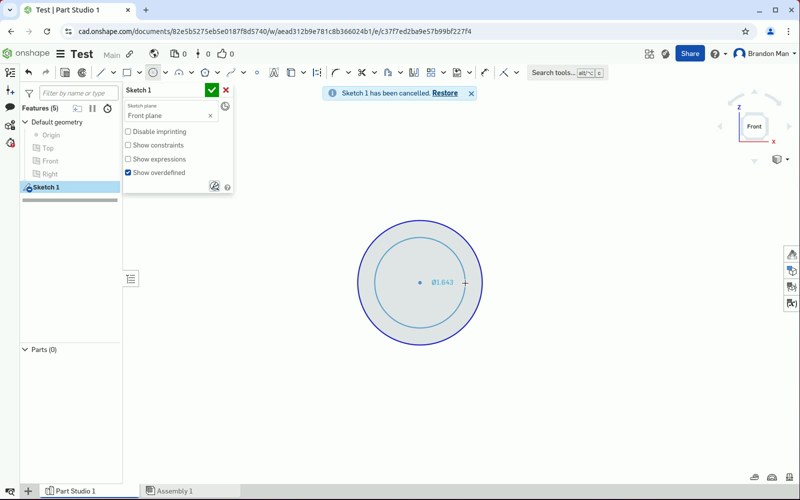
click(465, 282)
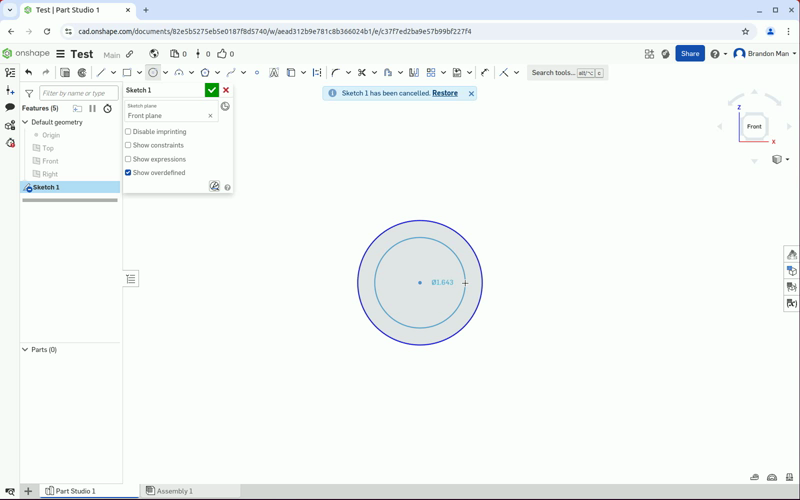
scroll(-6)
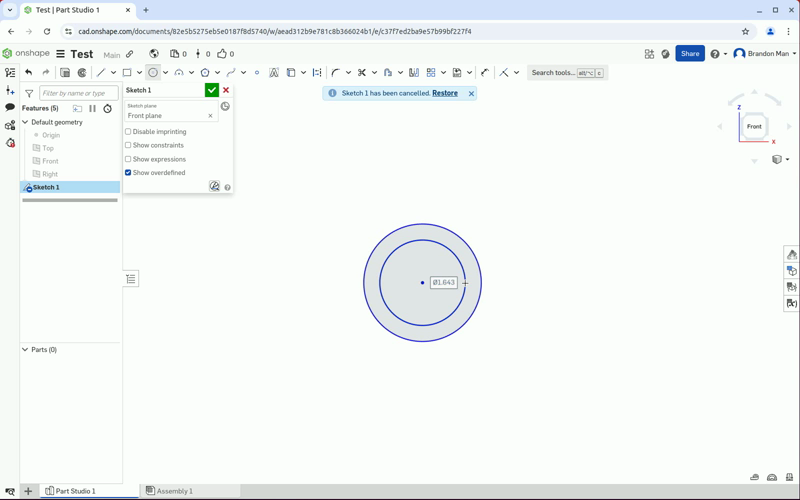
scroll(-6)
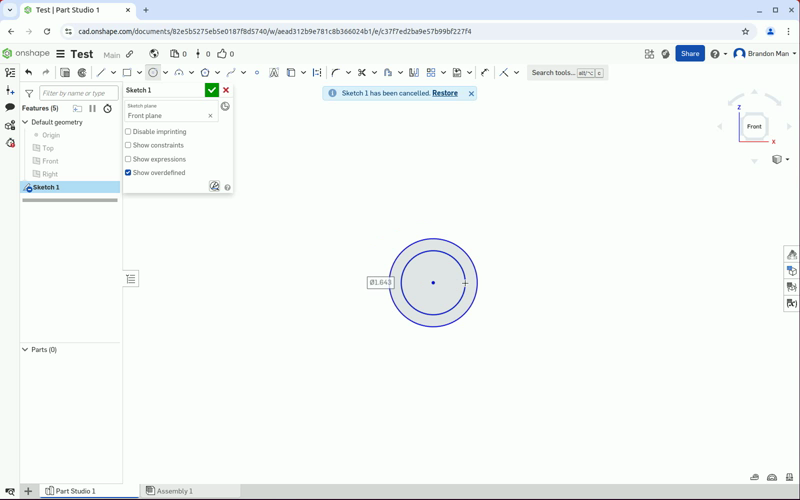
scroll(-6)
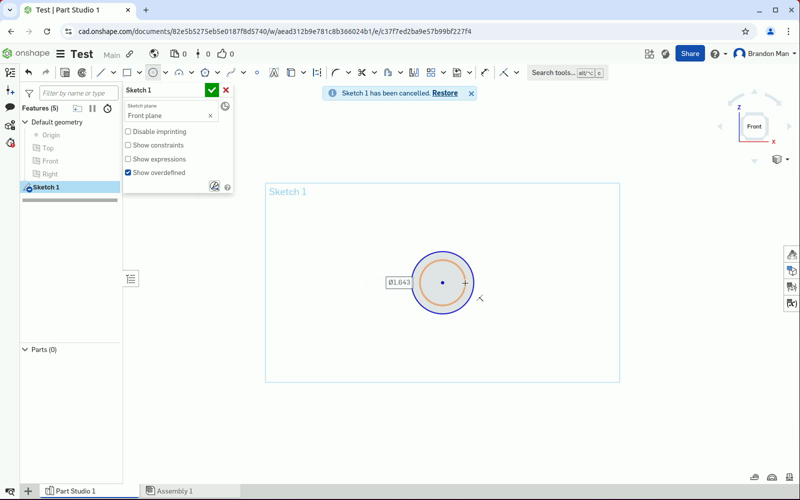
scroll(-6)
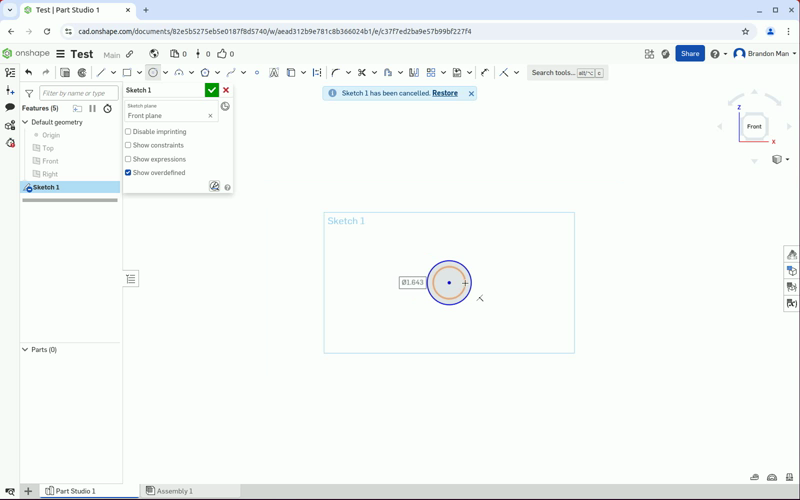
scroll(-6)
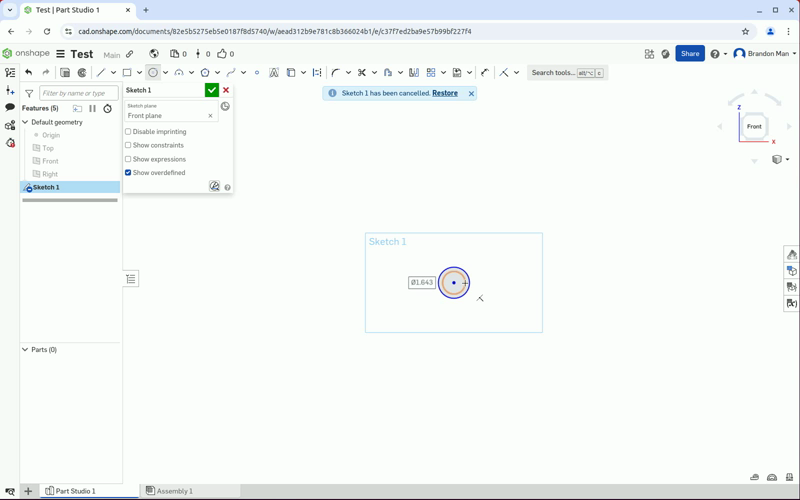
scroll(-6)
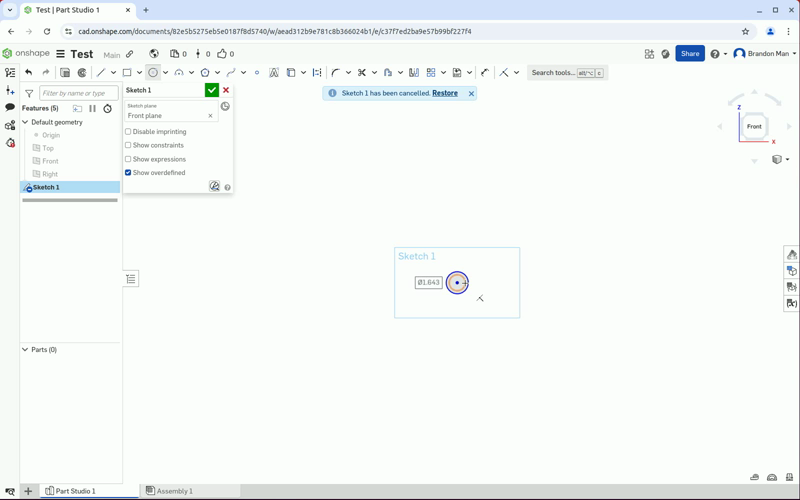
scroll(-6)
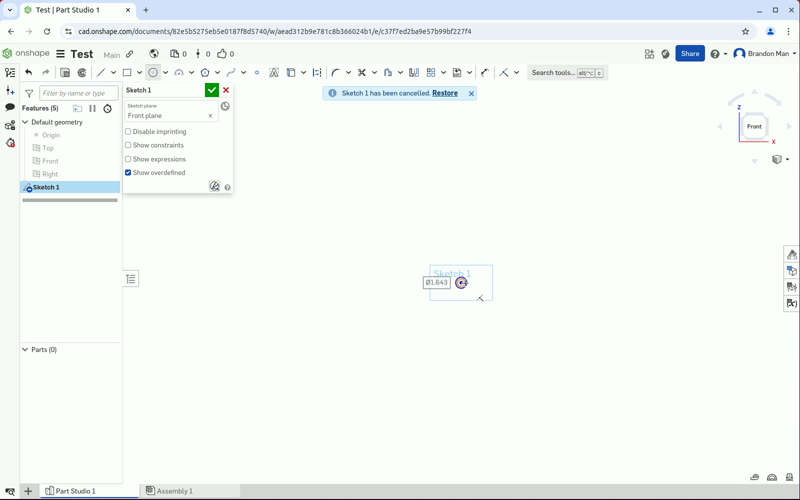
key(esc)
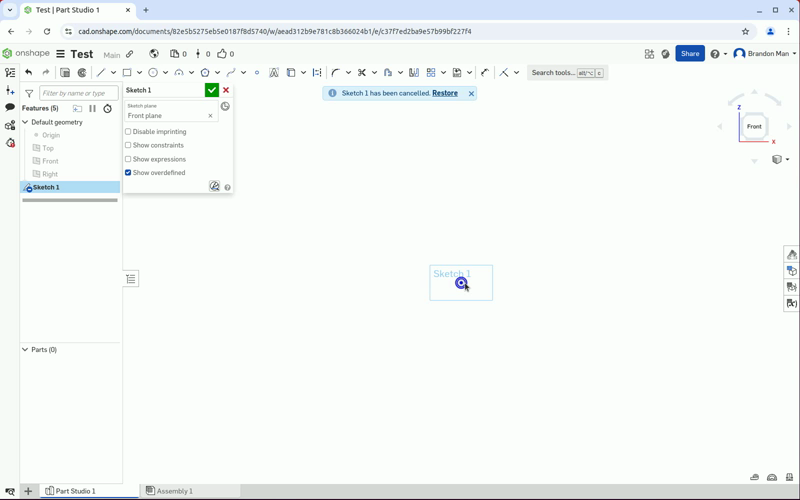
mouse_move(465, 280)
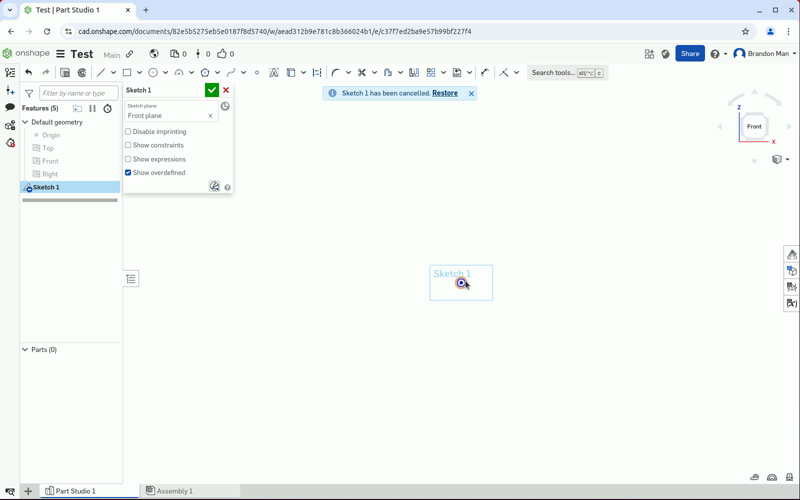
scroll(6)
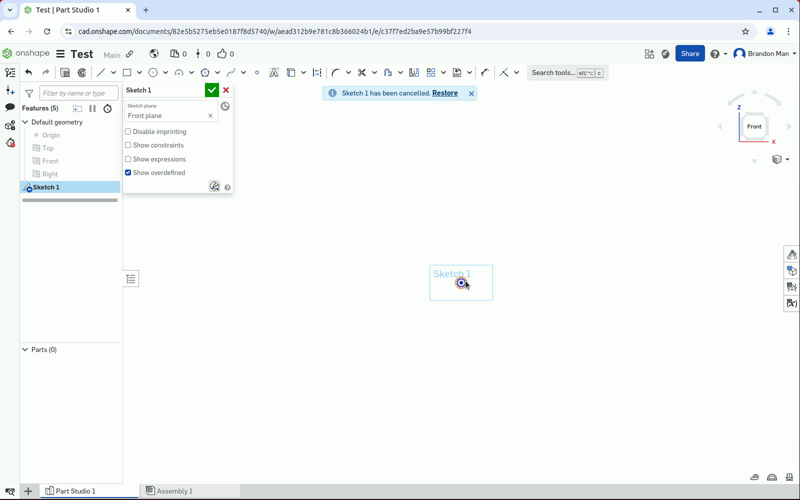
scroll(6)
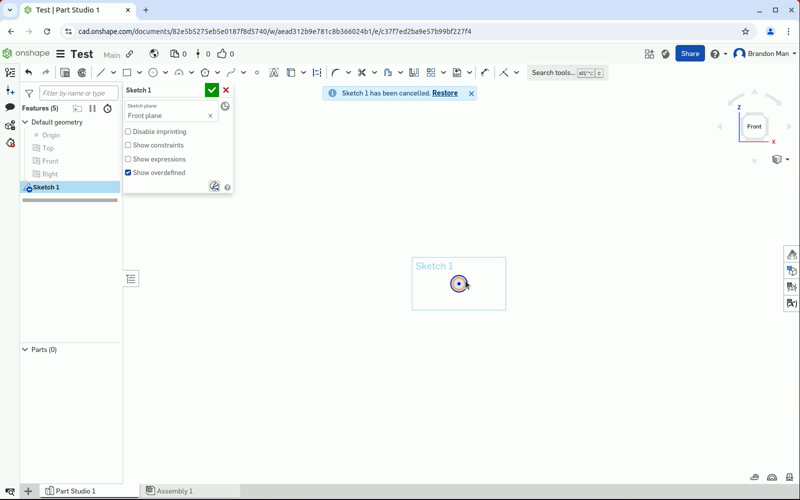
scroll(6)
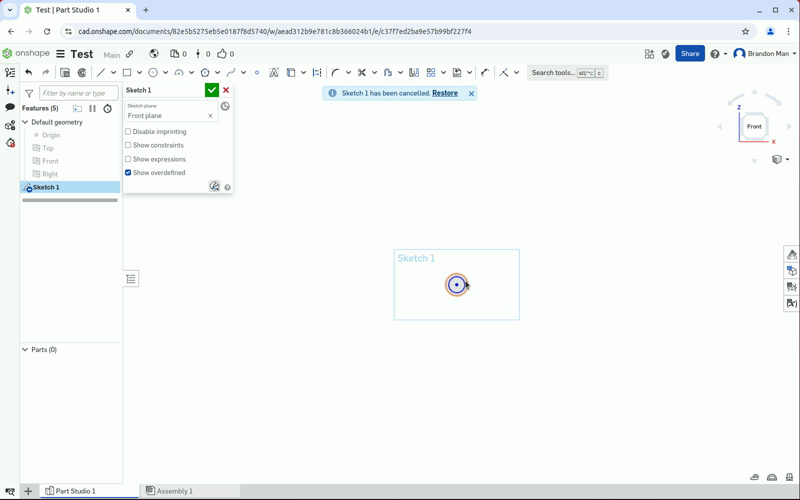
scroll(6)
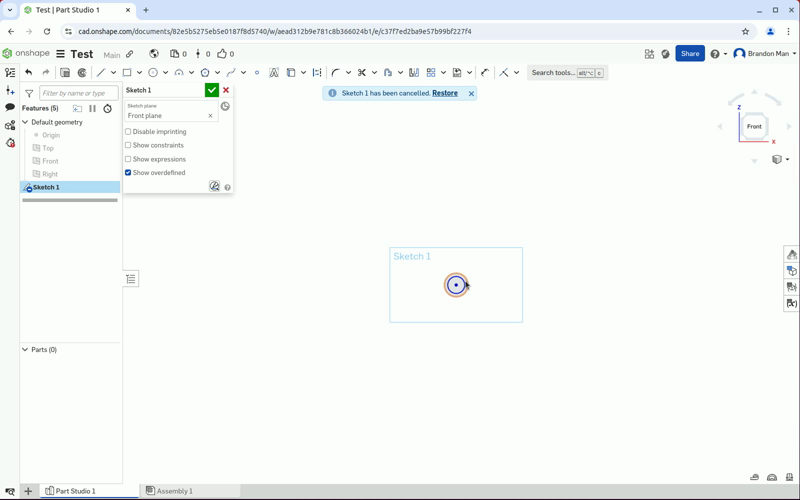
scroll(6)
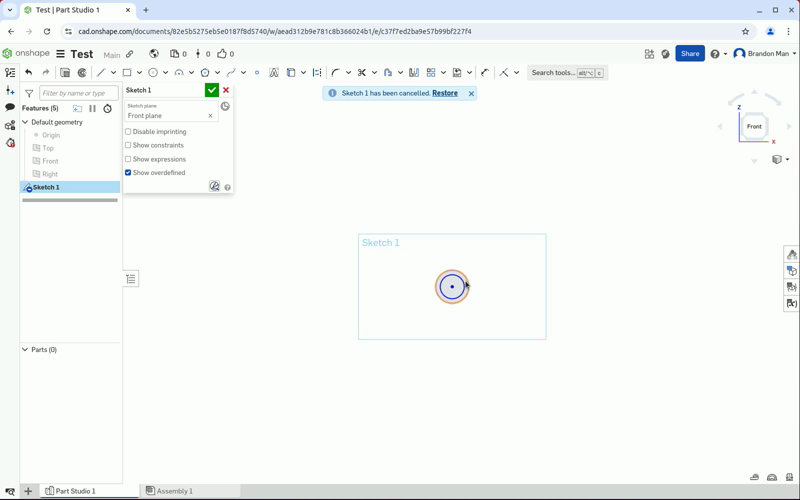
scroll(6)
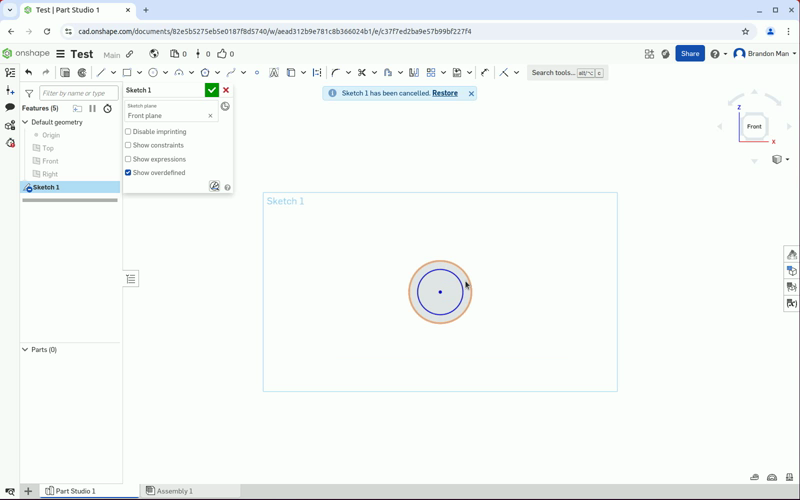
scroll(6)
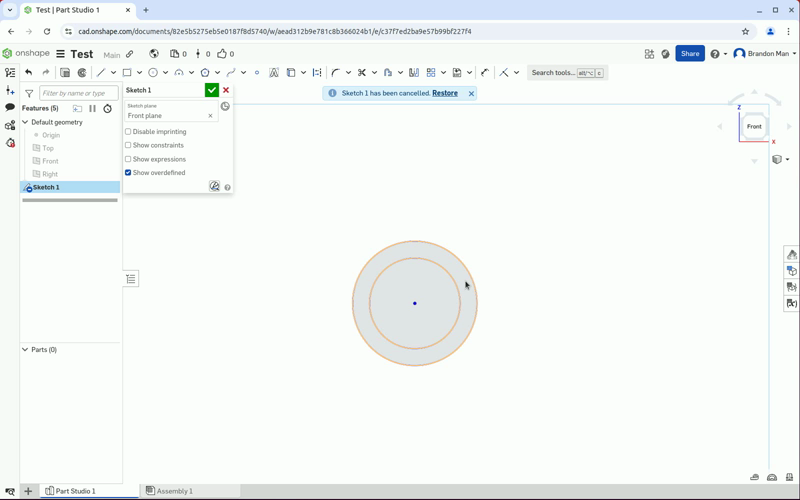
click(465, 280)
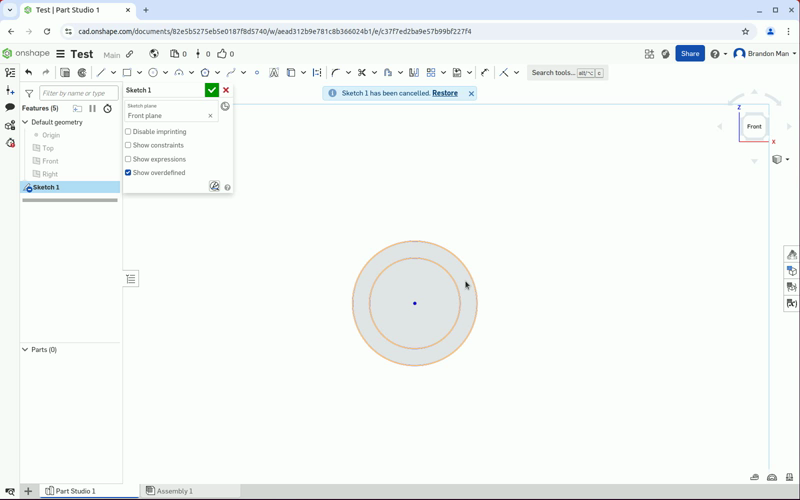
scroll(-6)
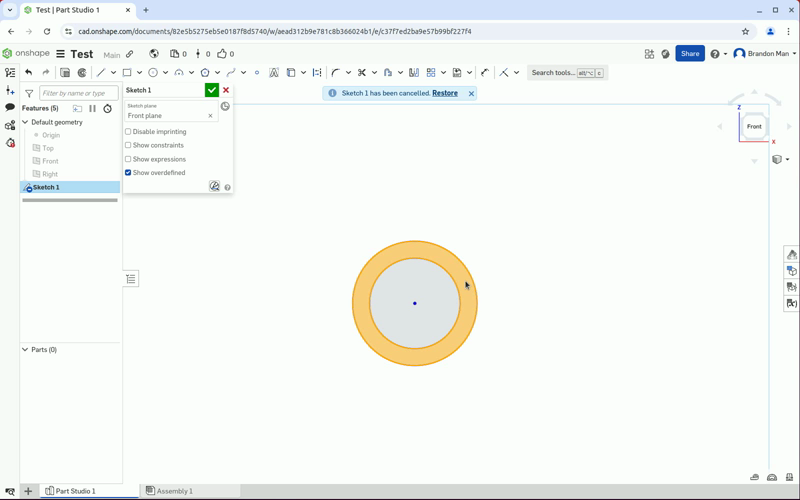
scroll(-6)
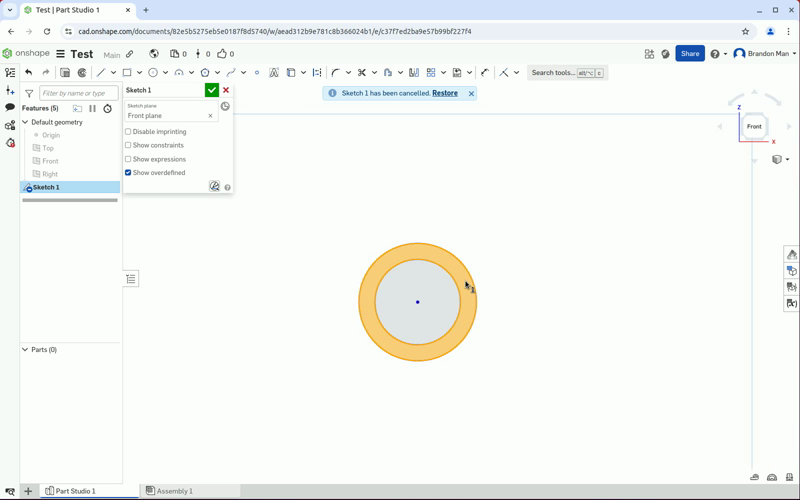
scroll(-6)
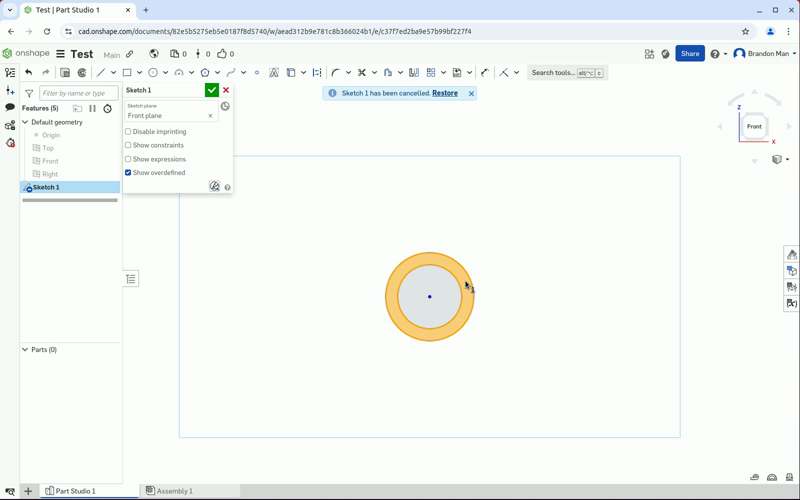
scroll(-6)
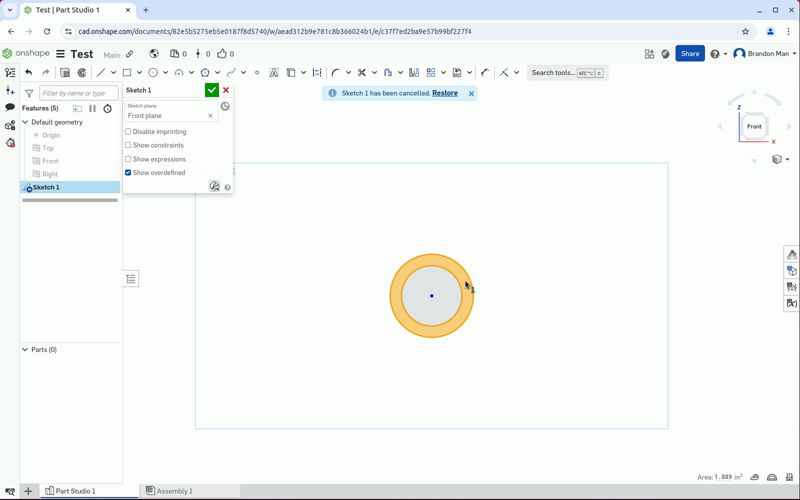
scroll(-6)
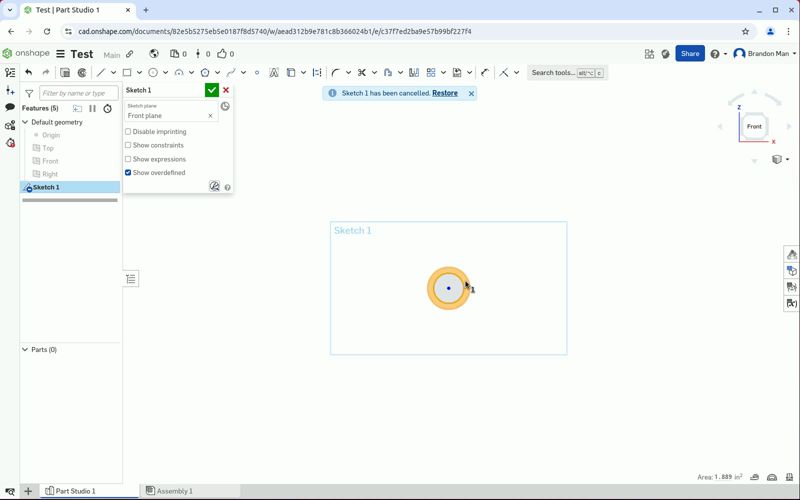
scroll(-6)
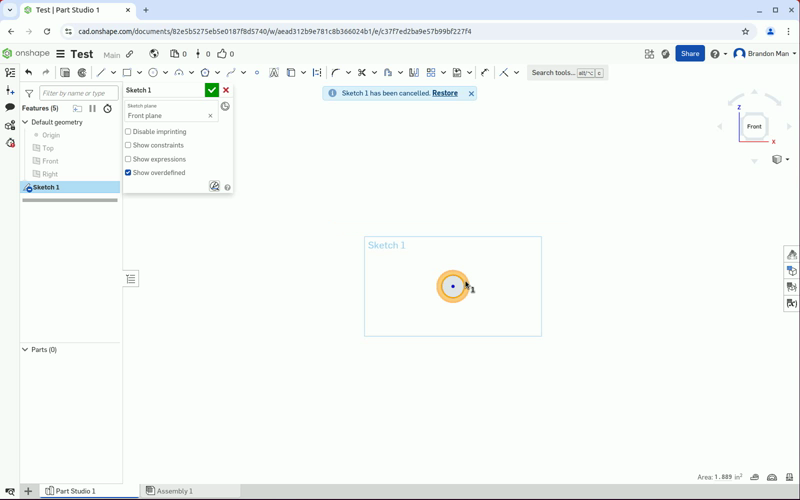
scroll(-6)
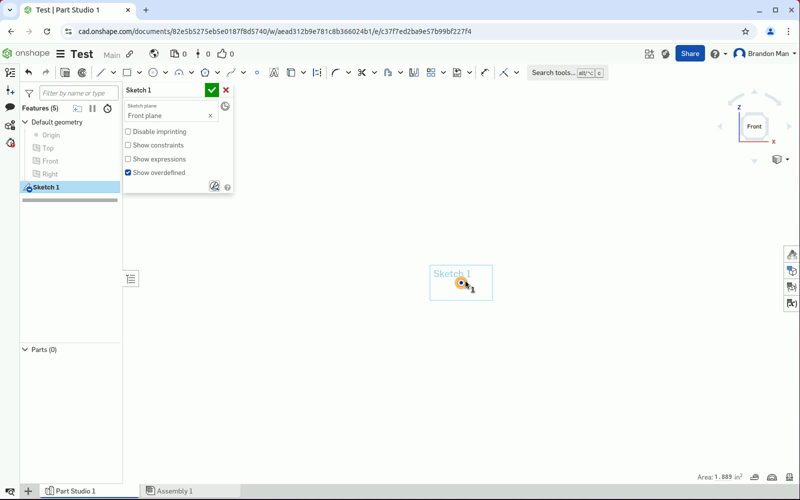
mouse_move(73, 352)
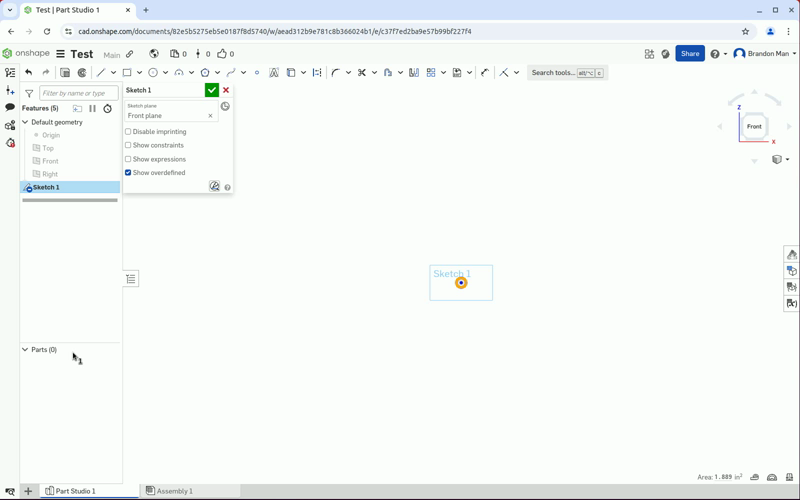
key(shift+y)
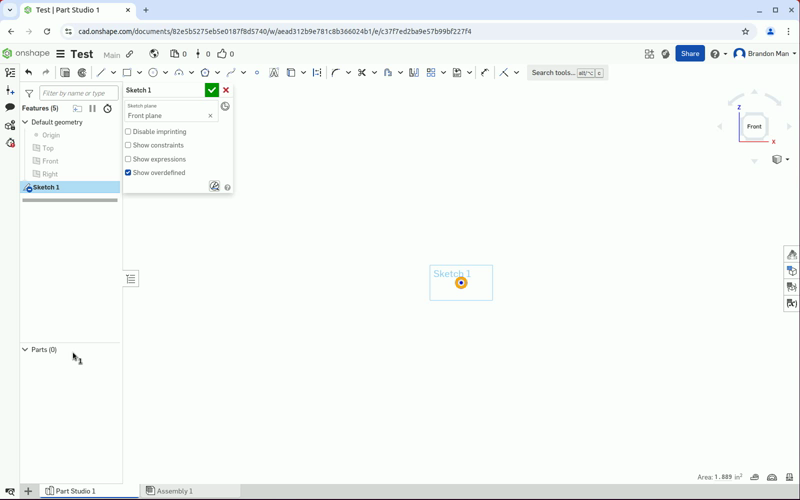
key(shift+e)
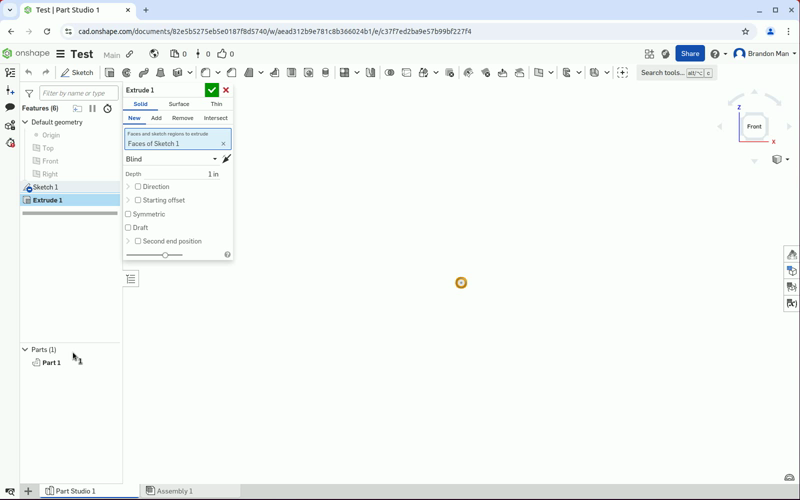
mouse_move(143, 106)
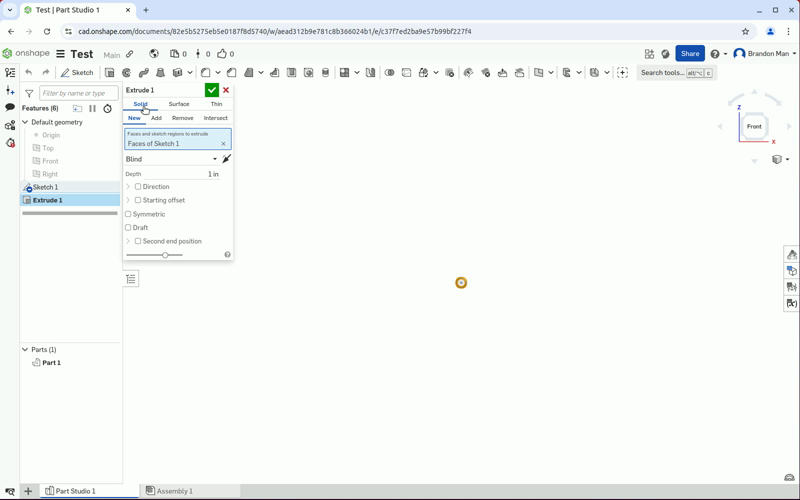
click(143, 106)
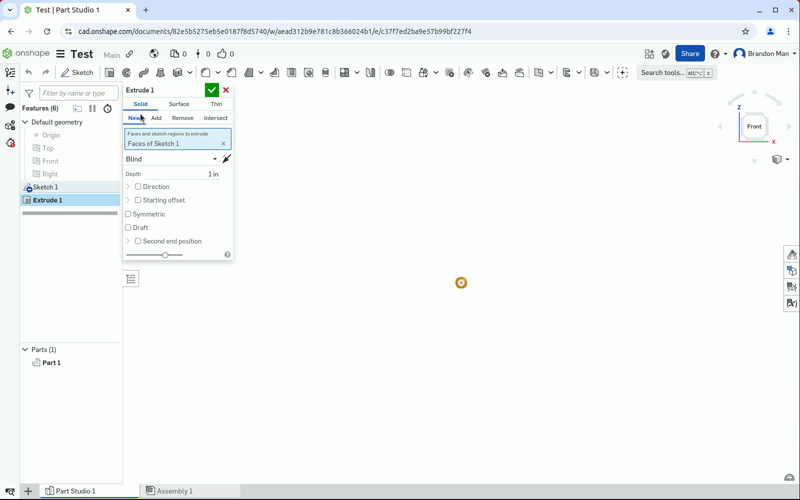
mouse_move(137, 120)
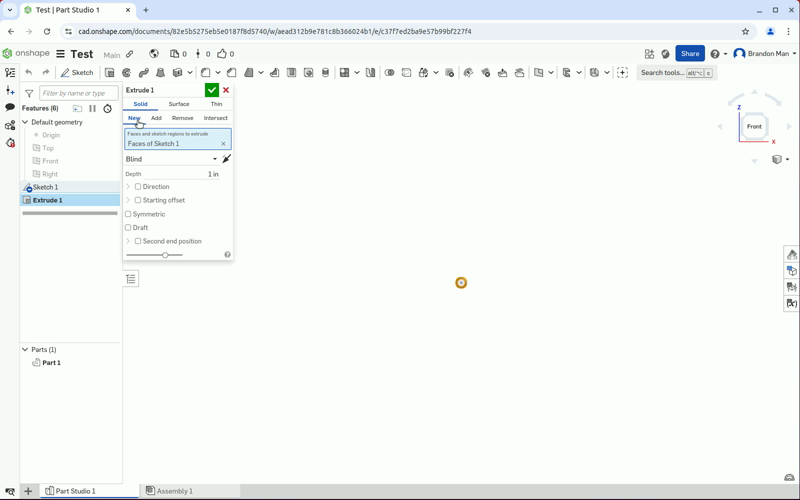
click(137, 120)
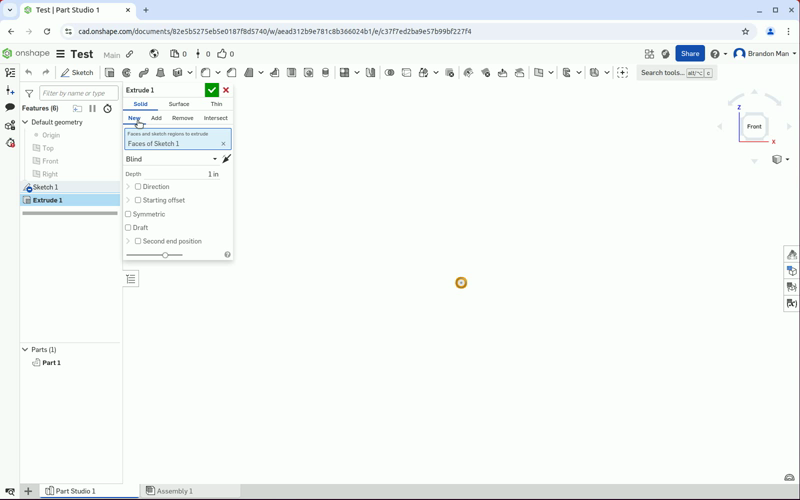
key(tab, 4)
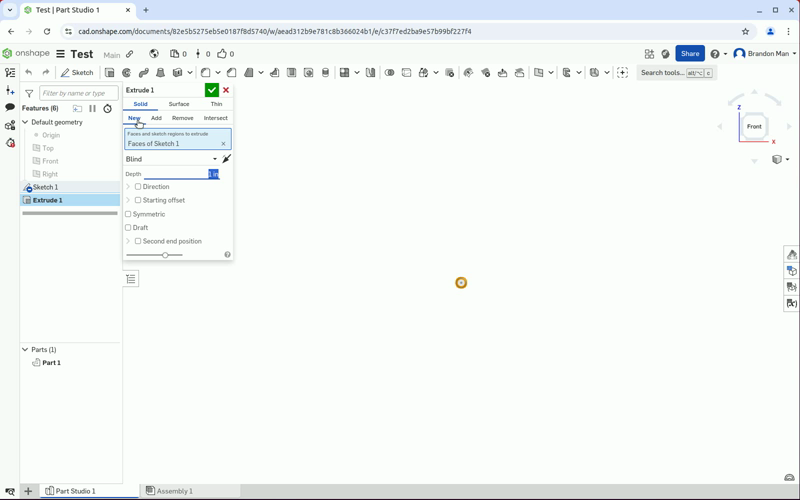
text(3.851)
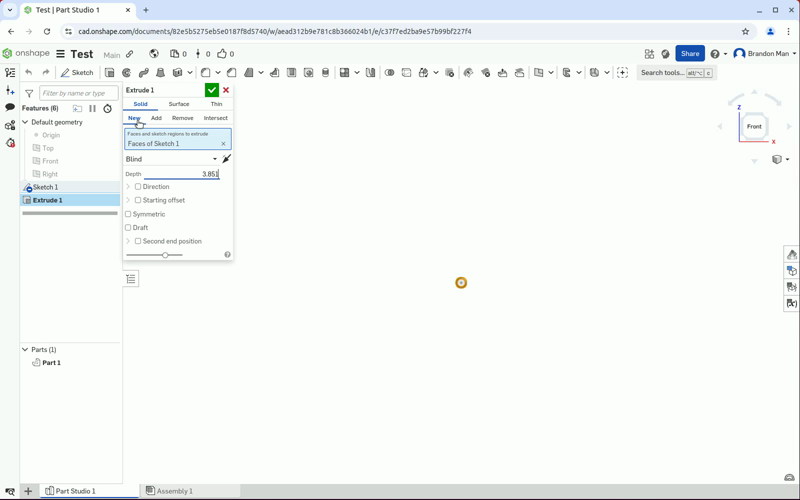
key(enter)
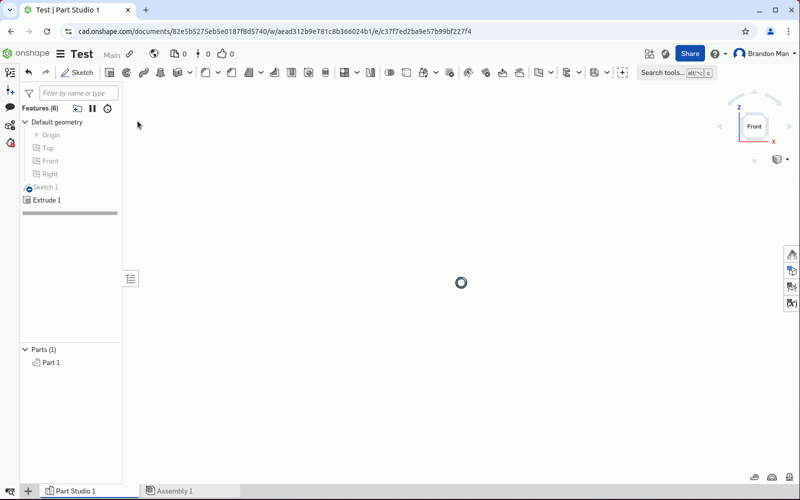
key(shift+h)
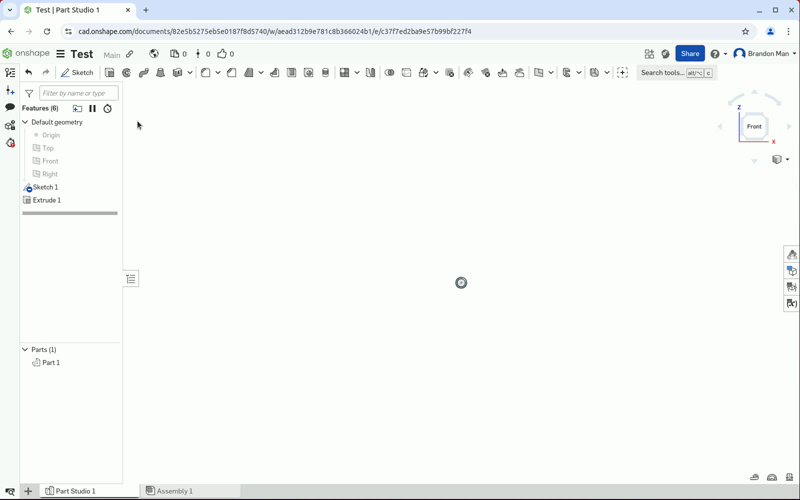
key(shift+h)
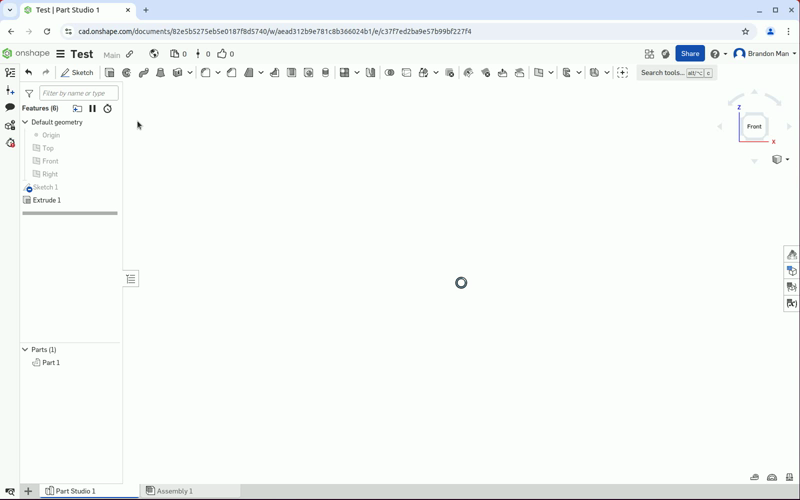
mouse_move(73, 189)
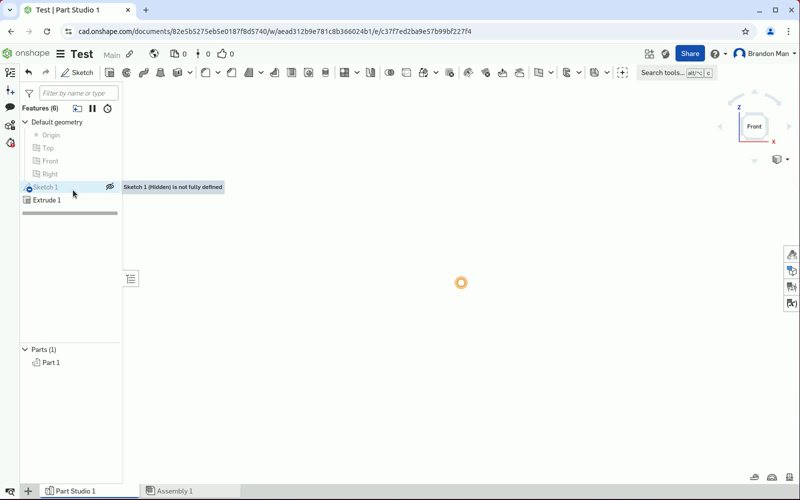
click(73, 189)
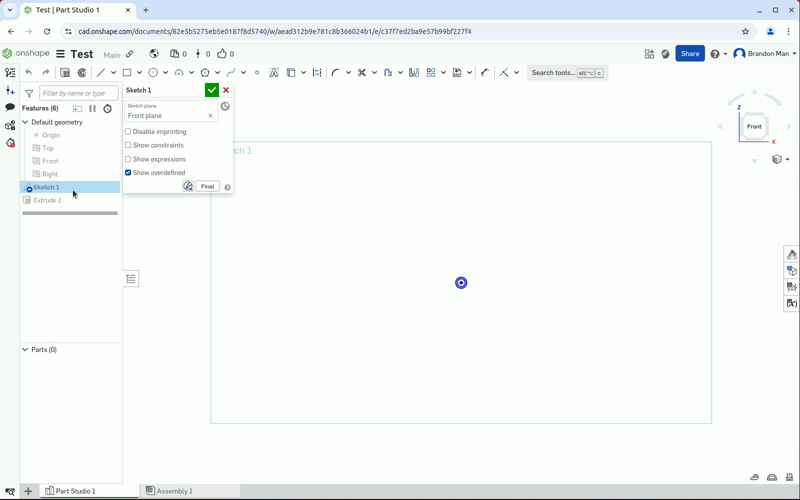
mouse_move(229, 92)
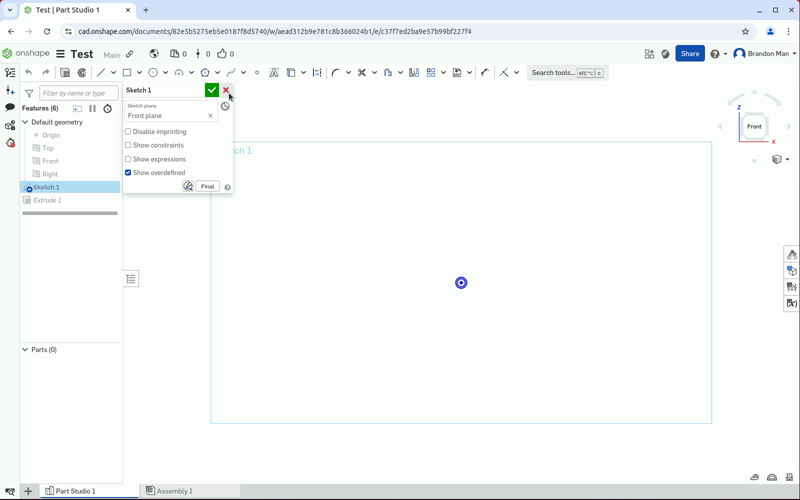
click(229, 92)
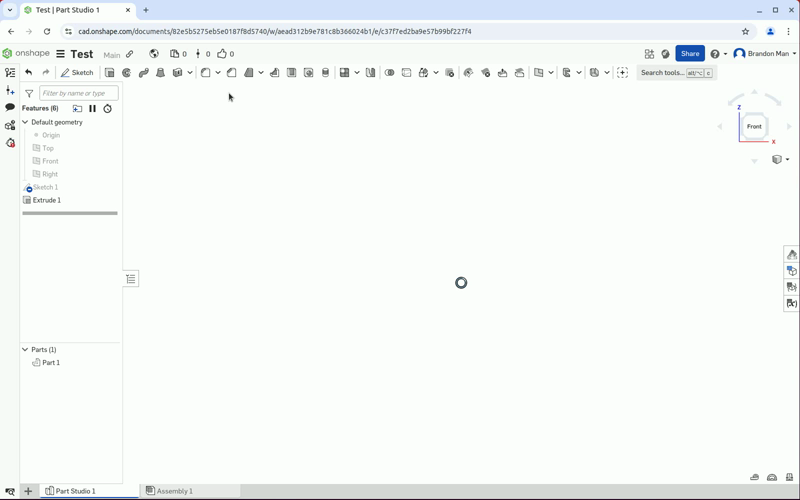
mouse_move(73, 352)
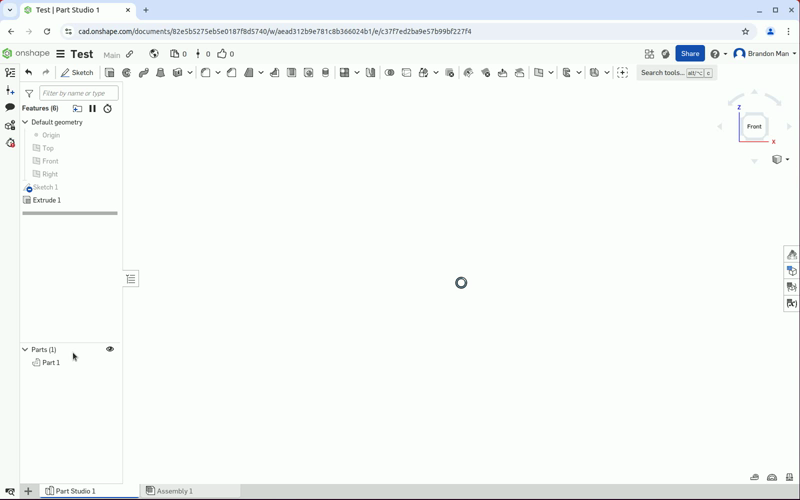
key(y)
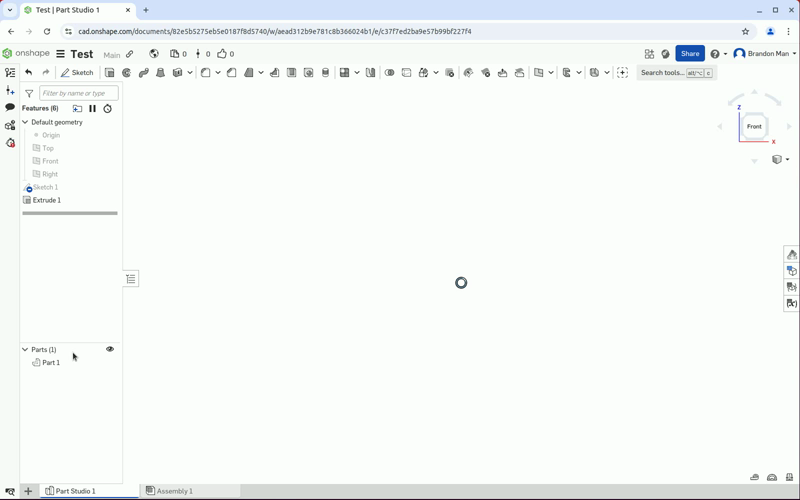
key(shift+p)
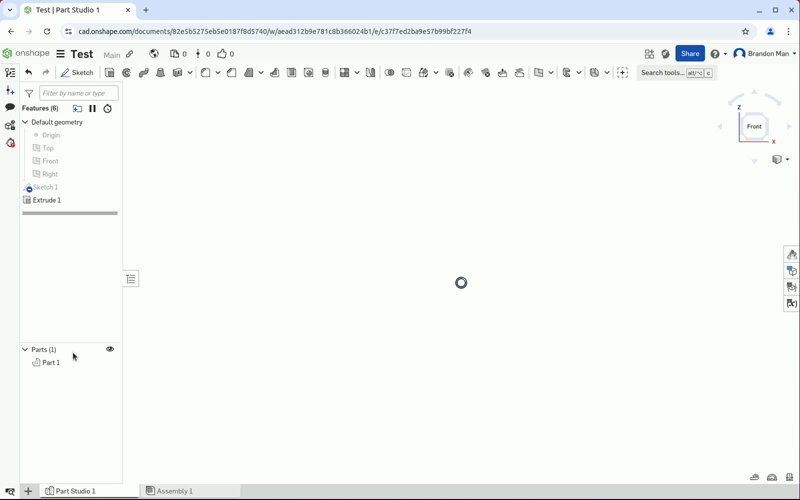
key(space)
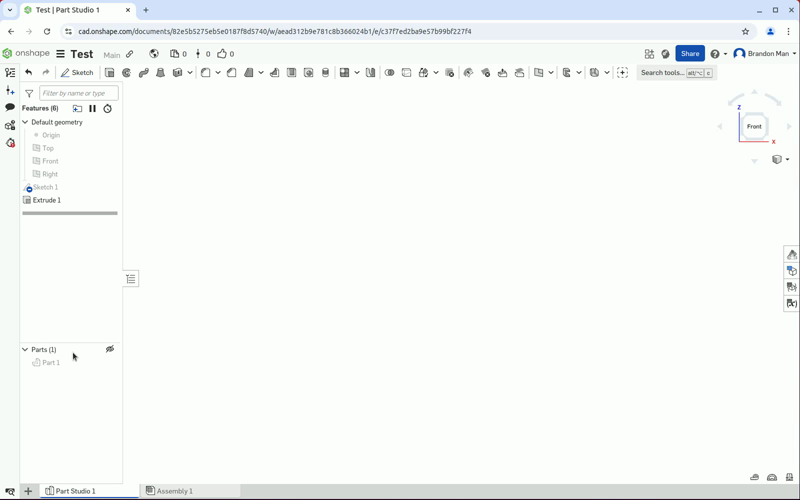
key_down(shift)
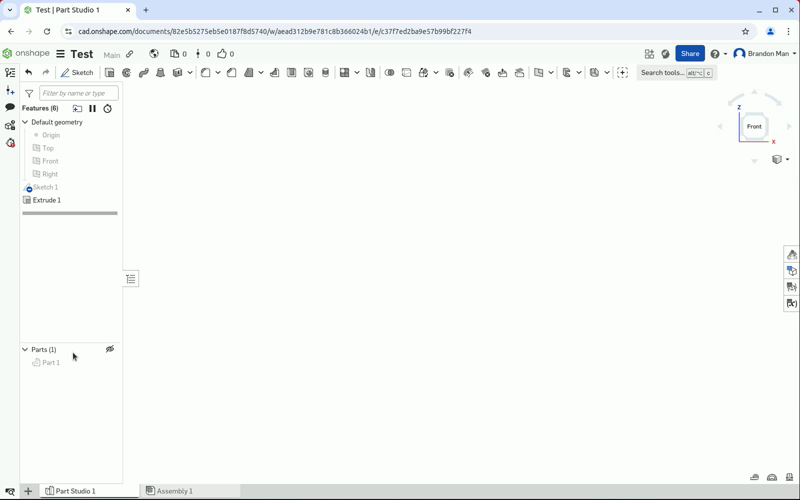
key(down)
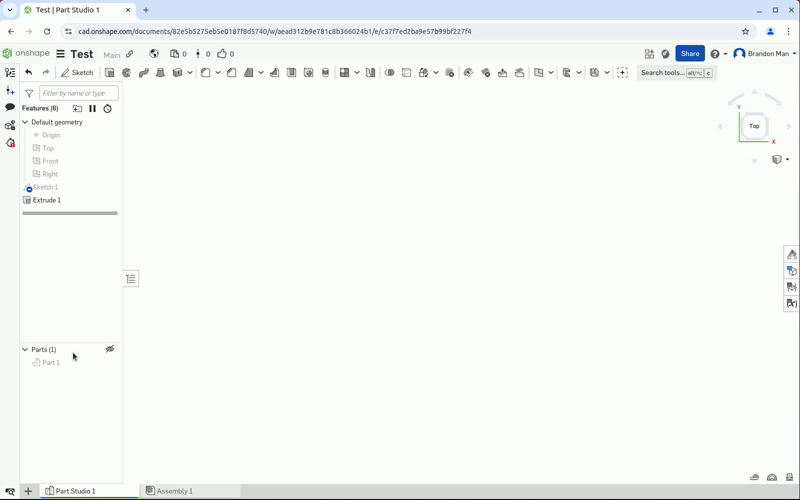
key_up(shift)
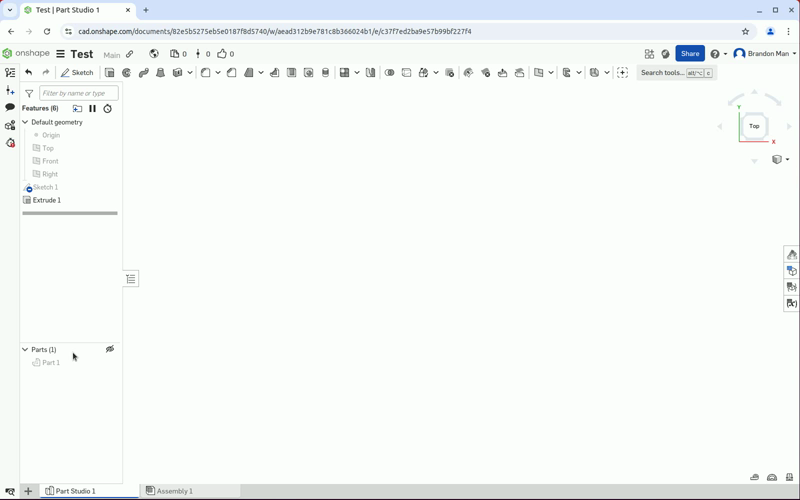
mouse_move(73, 352)
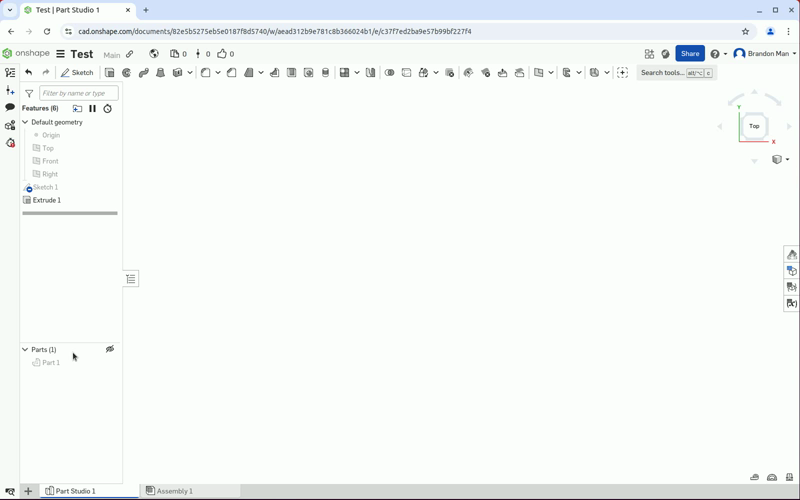
key(shift+y)
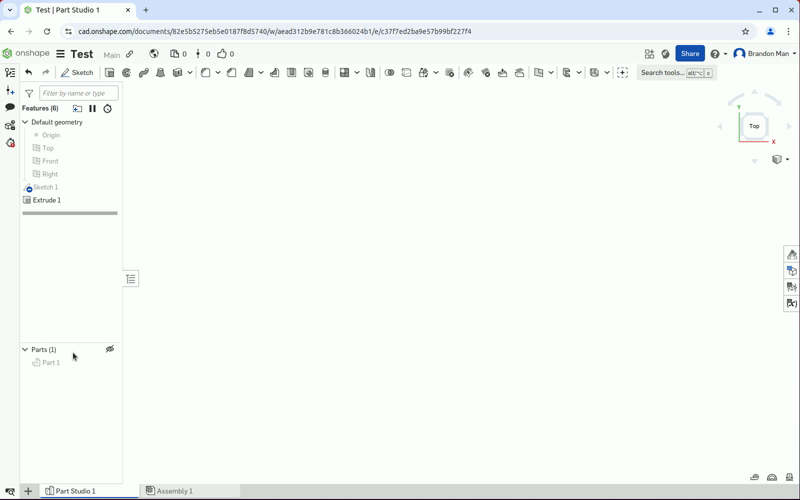
key(shift+s)
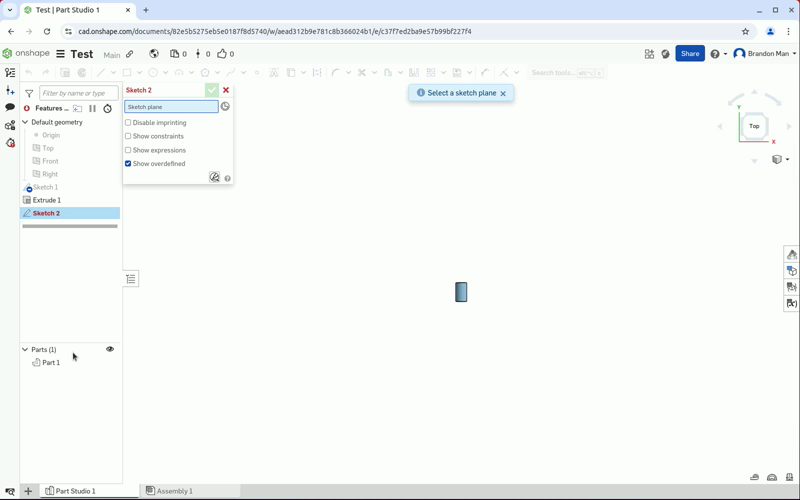
mouse_move(73, 150)
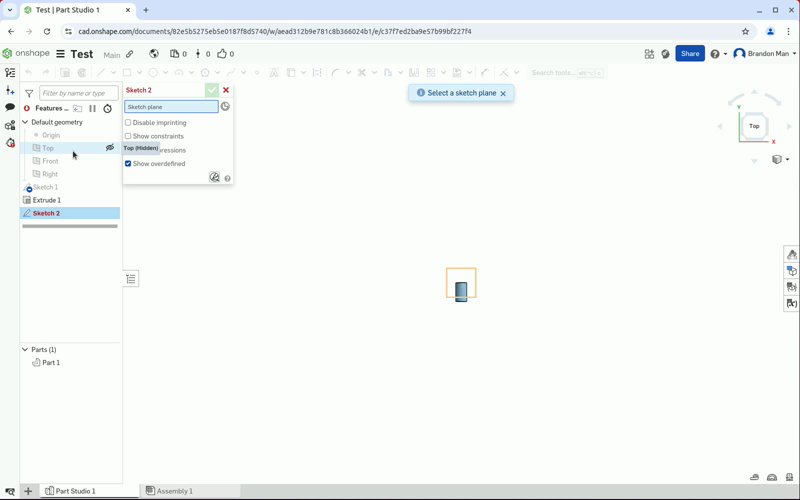
click(73, 150)
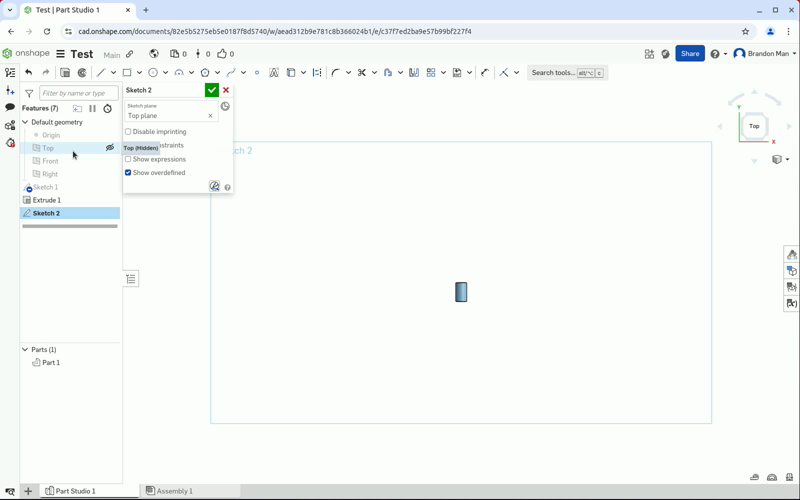
mouse_move(73, 352)
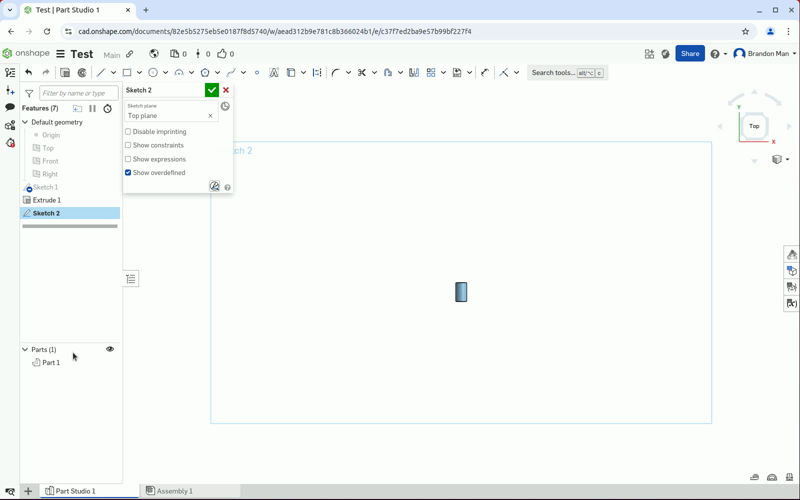
key(y)
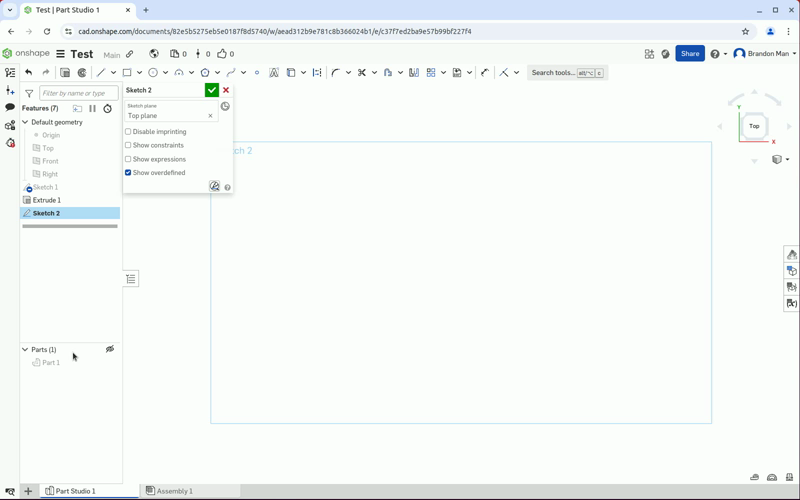
key(c)
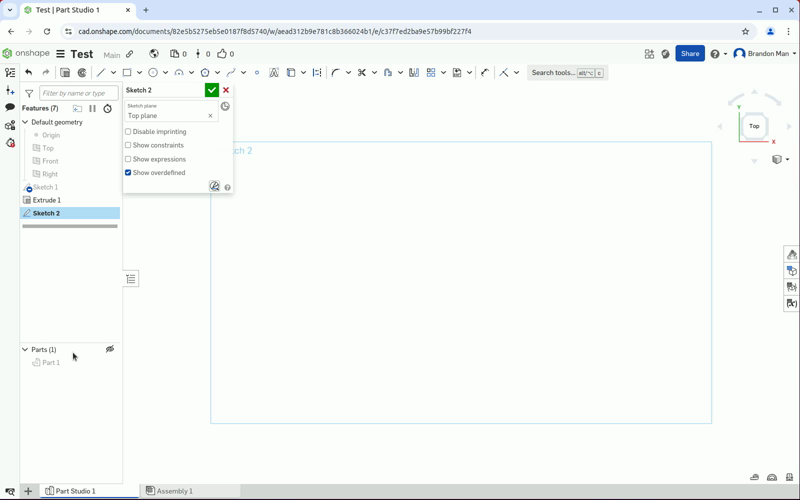
key_down(shift)
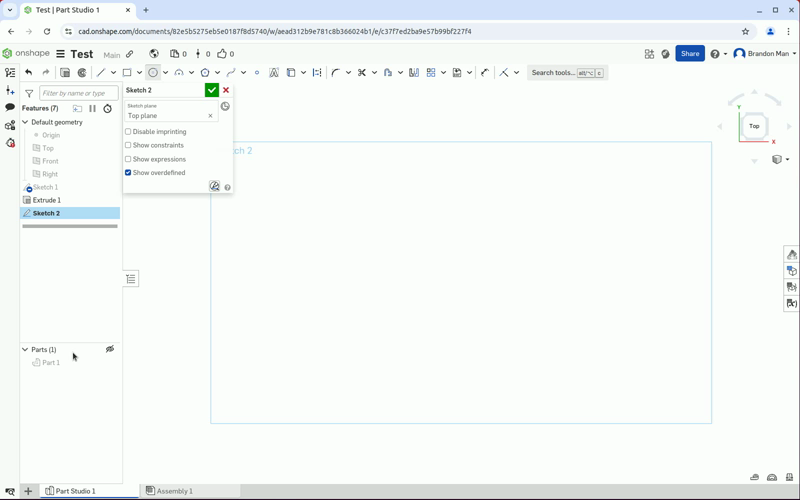
mouse_move(460, 292)
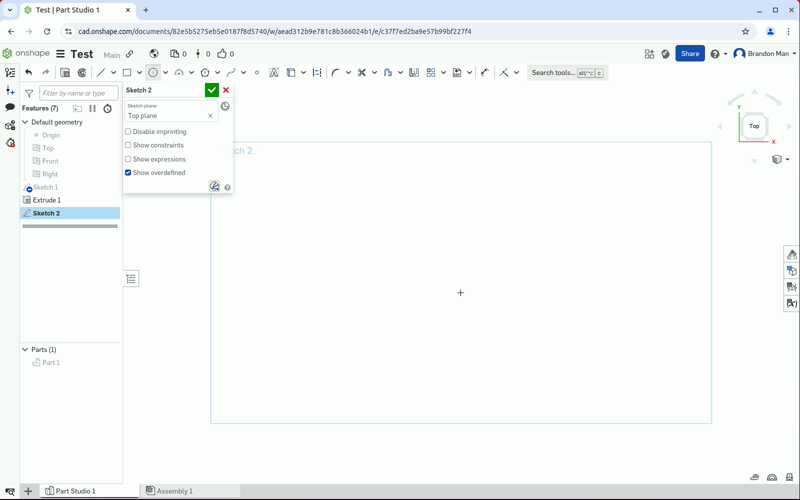
click(460, 292)
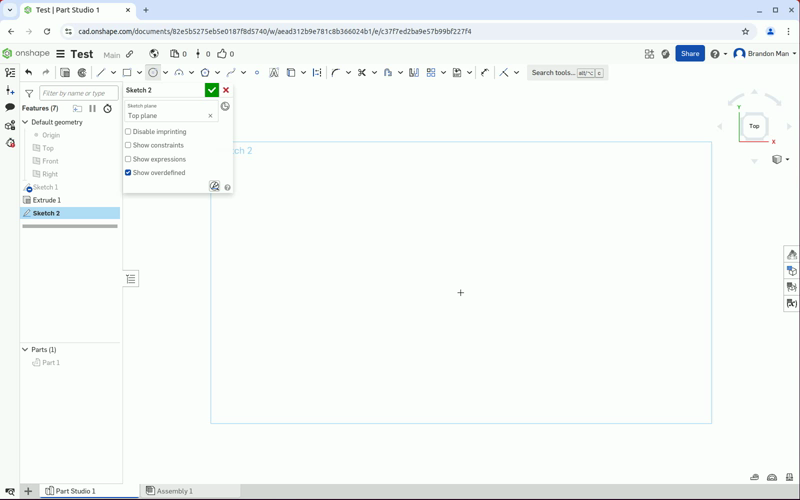
key_up(shift)
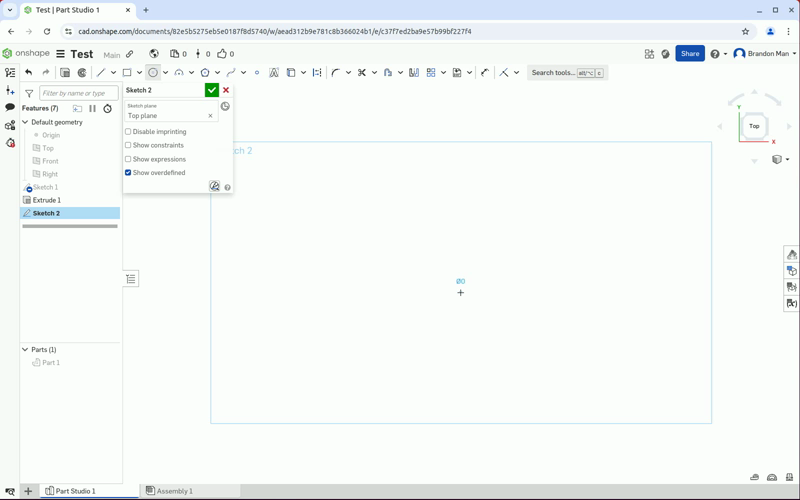
mouse_move(463, 292)
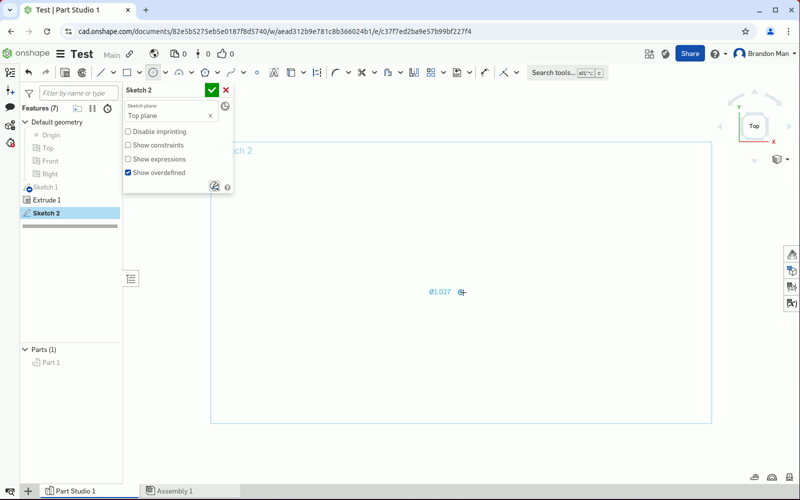
scroll(6)
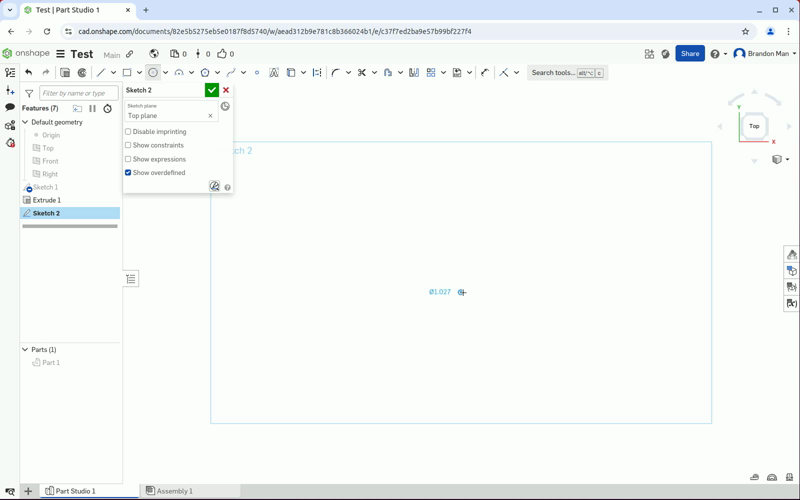
scroll(6)
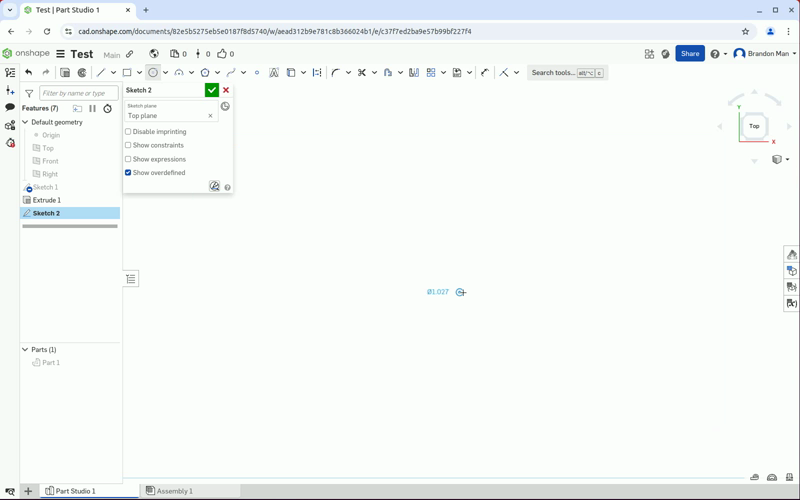
scroll(6)
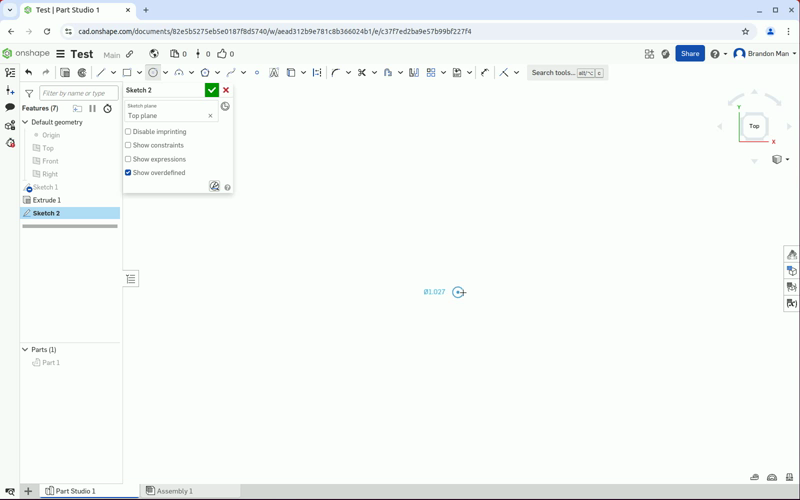
scroll(6)
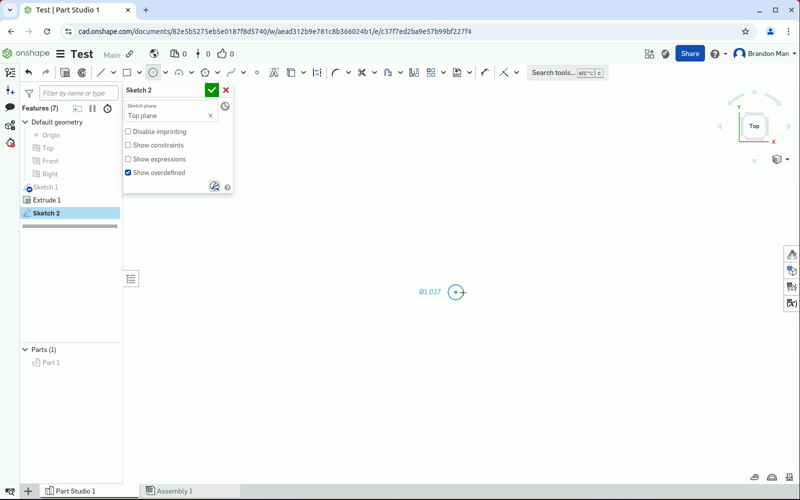
scroll(6)
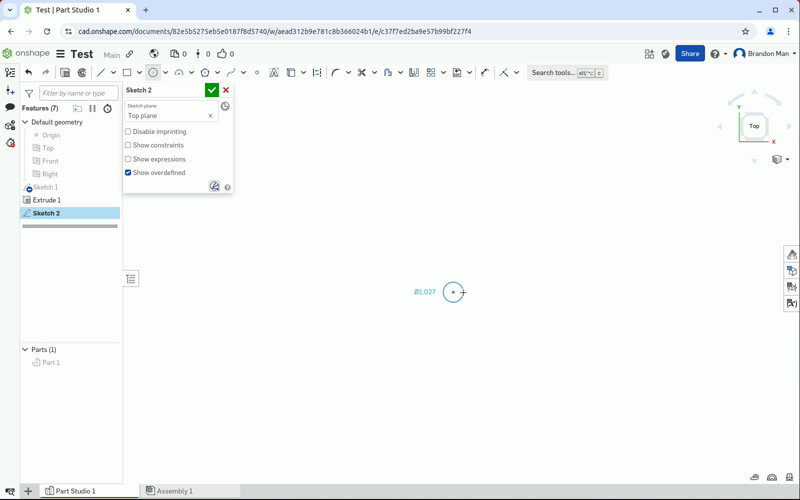
scroll(6)
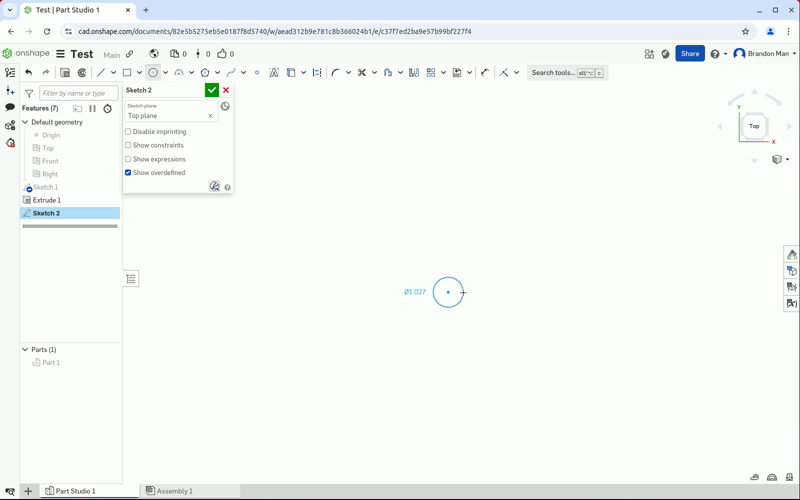
scroll(6)
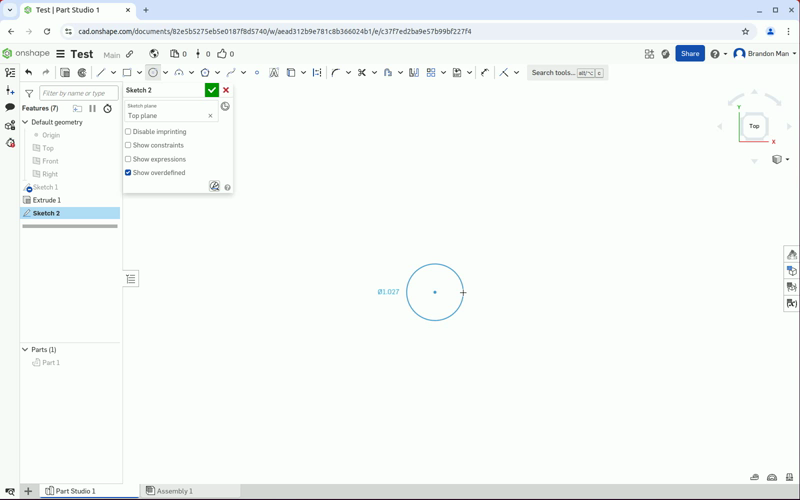
click(463, 292)
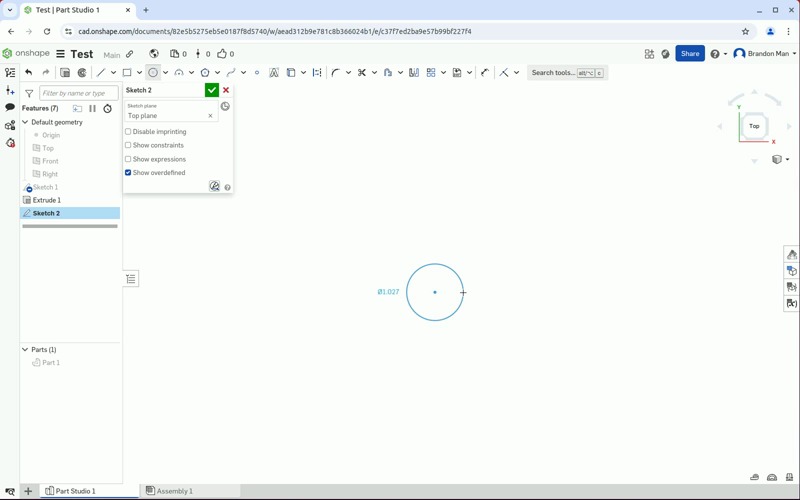
scroll(-6)
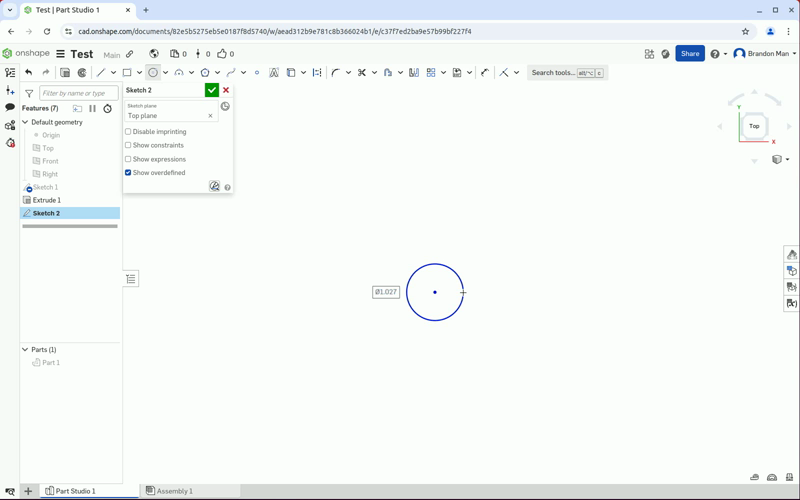
scroll(-6)
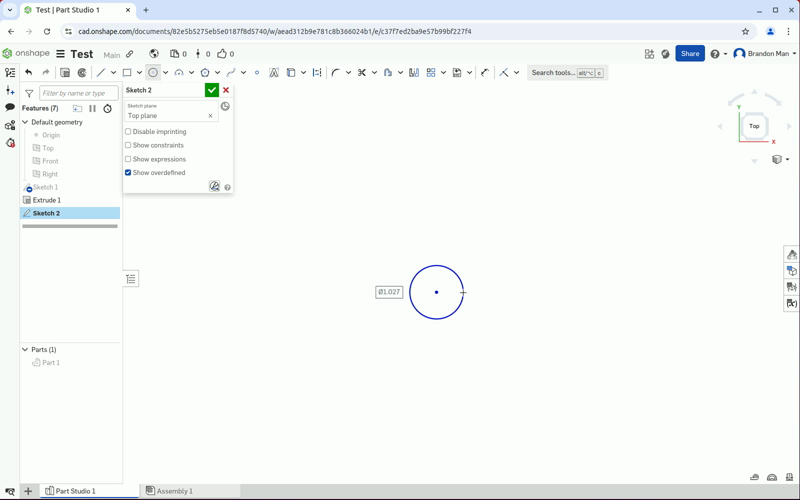
scroll(-6)
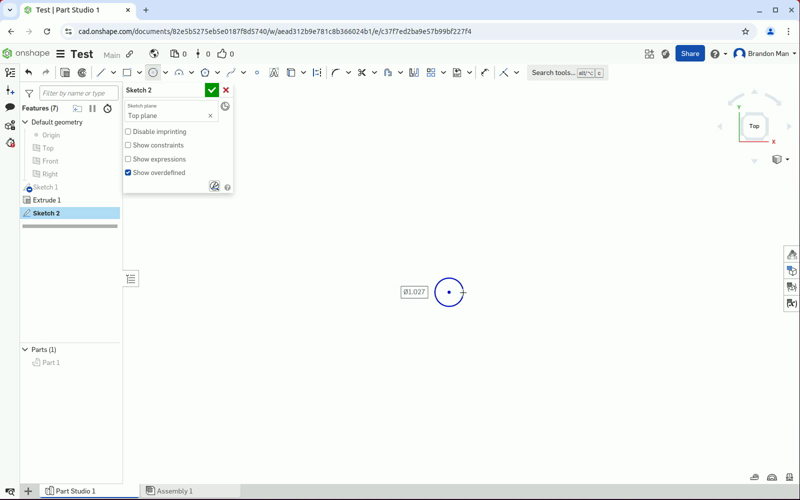
scroll(-6)
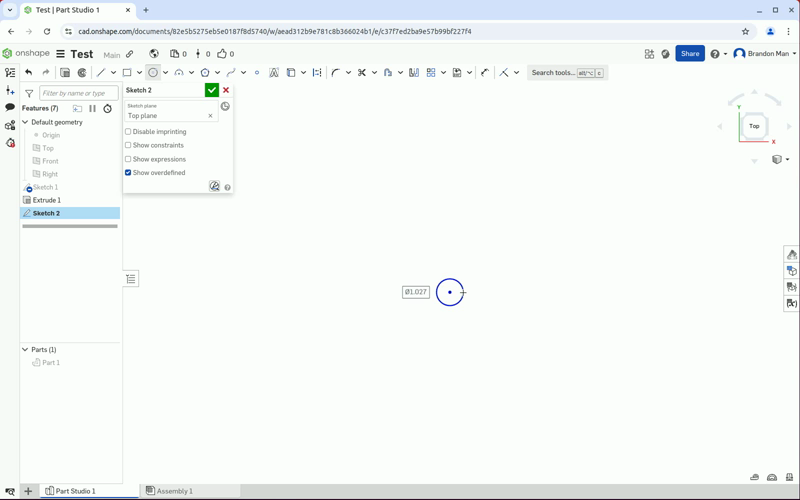
scroll(-6)
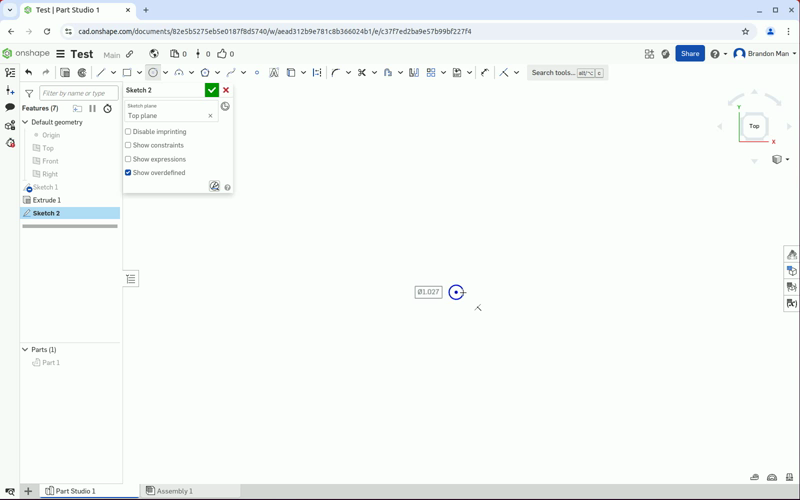
scroll(-6)
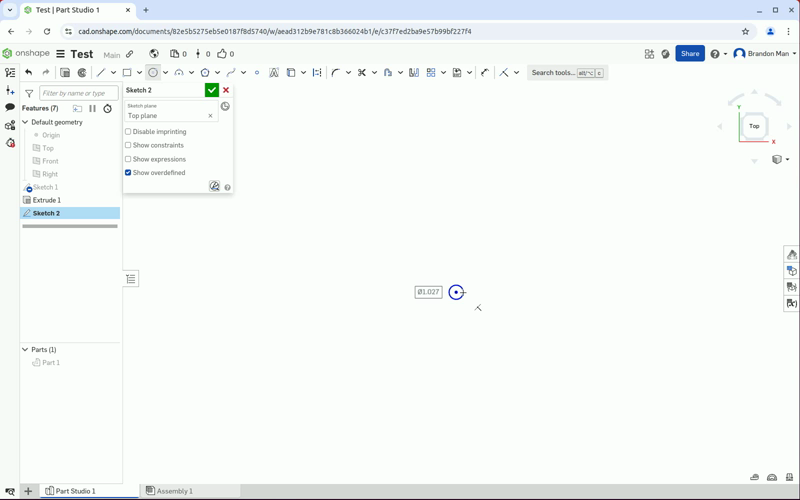
scroll(-6)
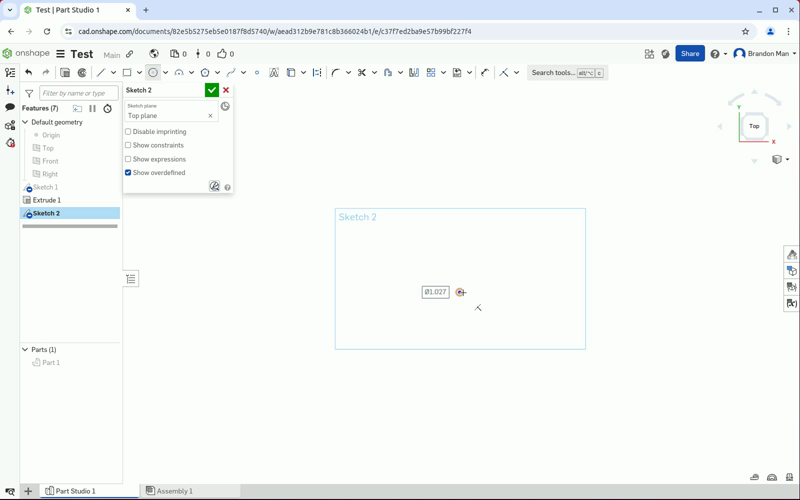
key(esc)
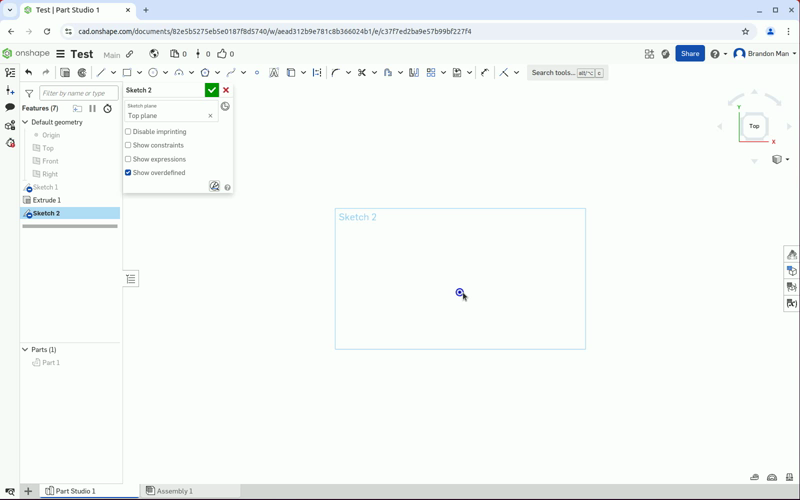
mouse_move(459, 290)
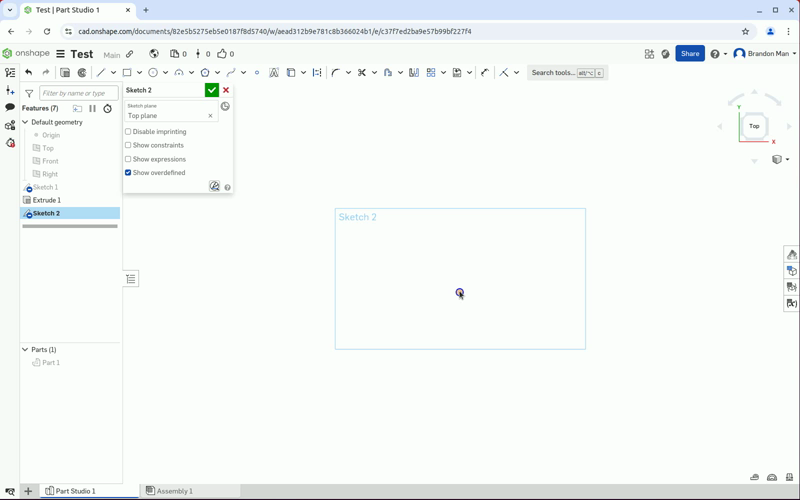
scroll(6)
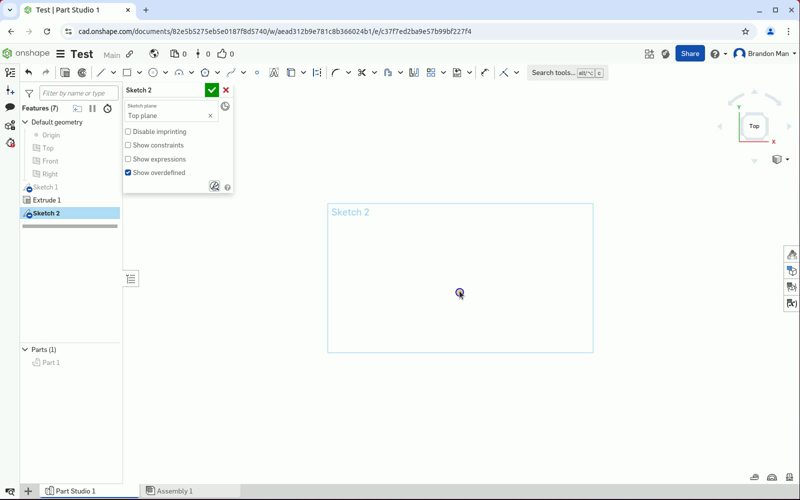
scroll(6)
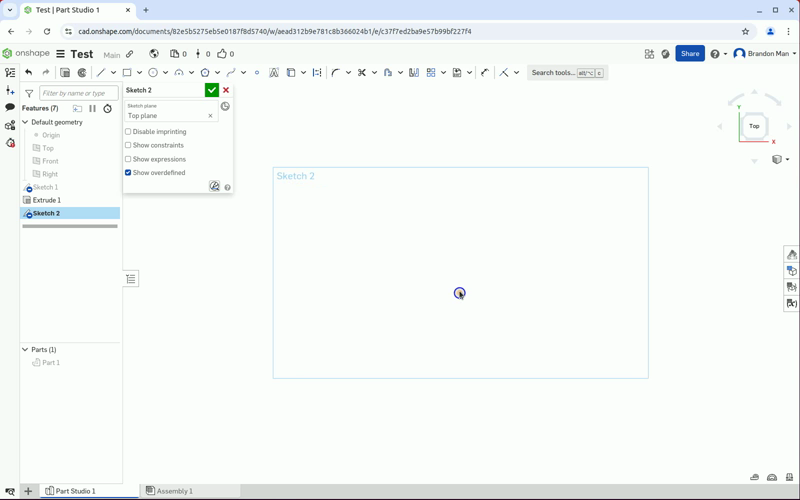
scroll(6)
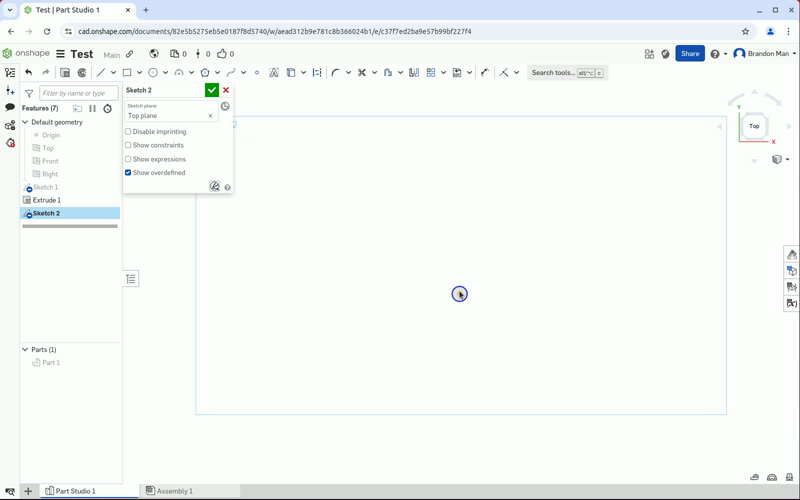
scroll(6)
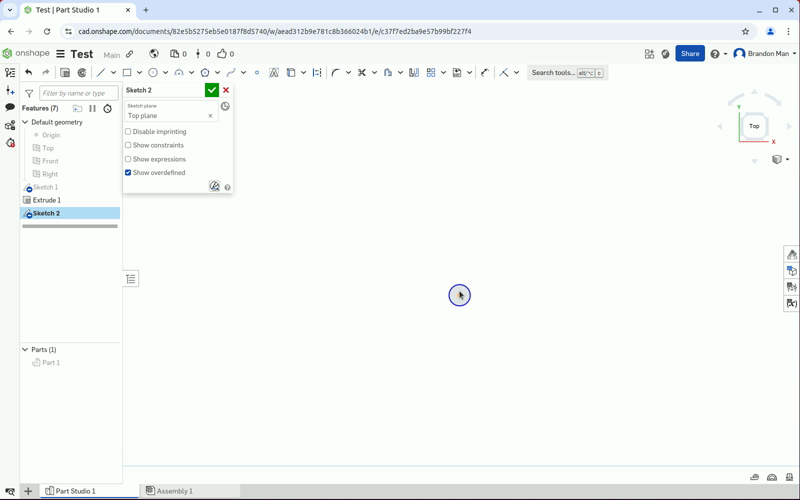
scroll(6)
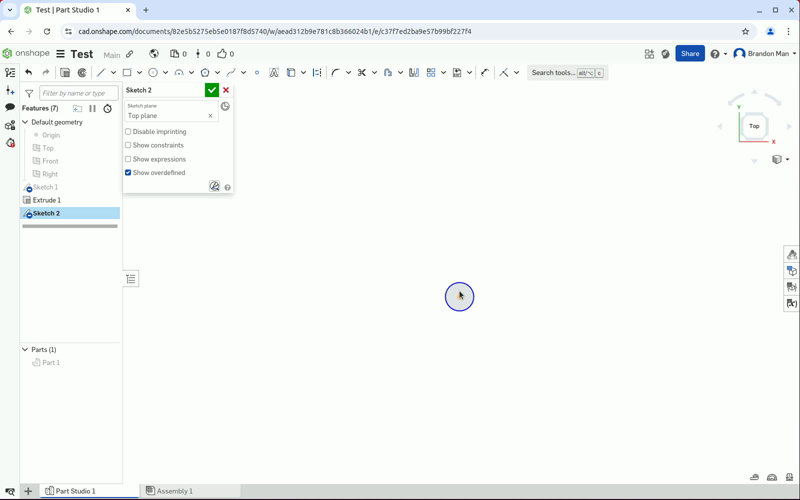
scroll(6)
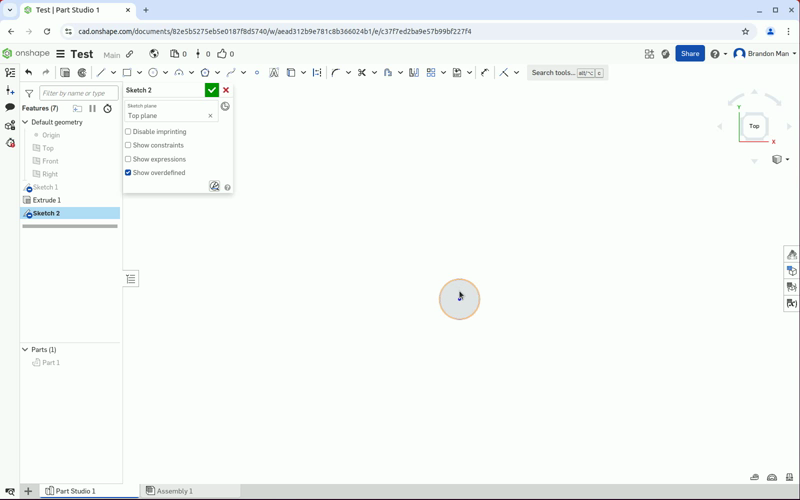
scroll(6)
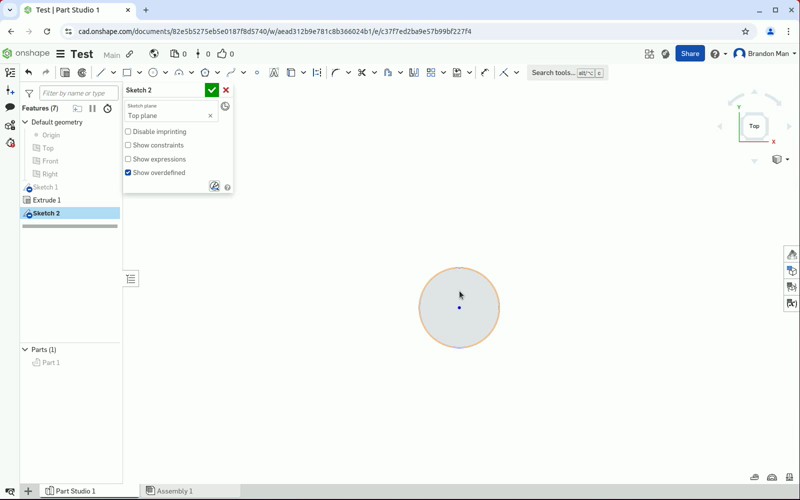
click(459, 290)
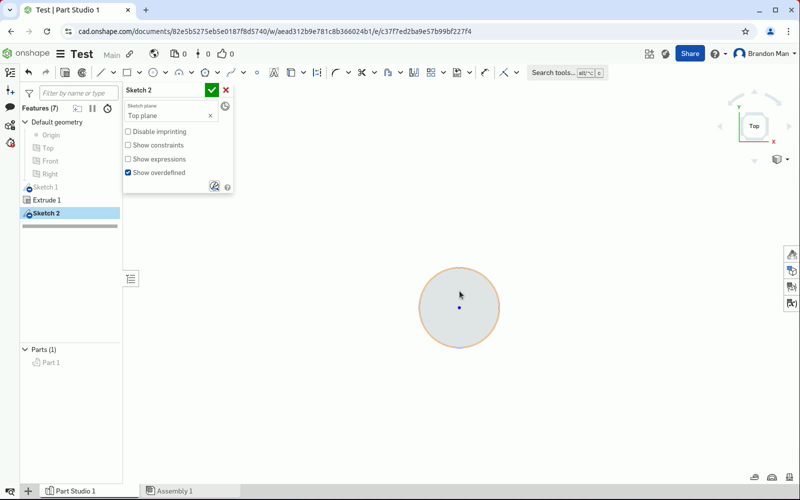
scroll(-6)
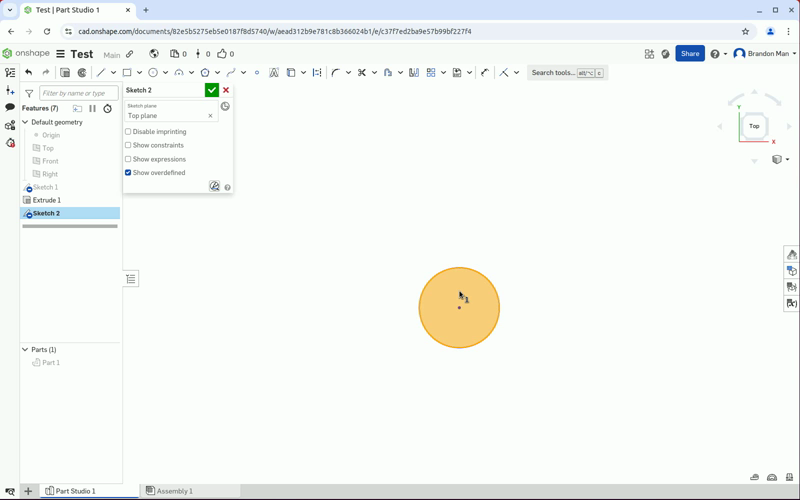
scroll(-6)
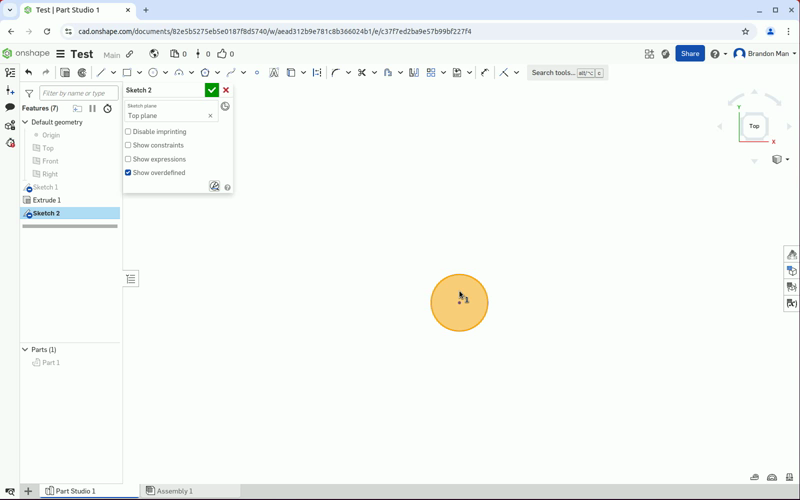
scroll(-6)
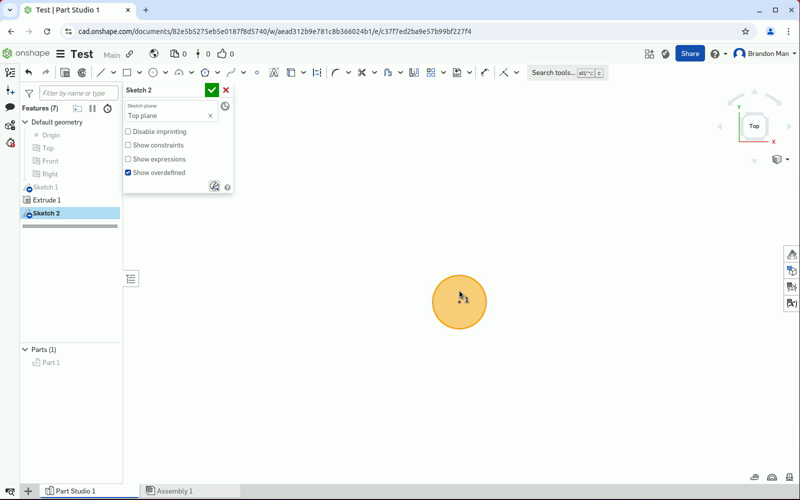
scroll(-6)
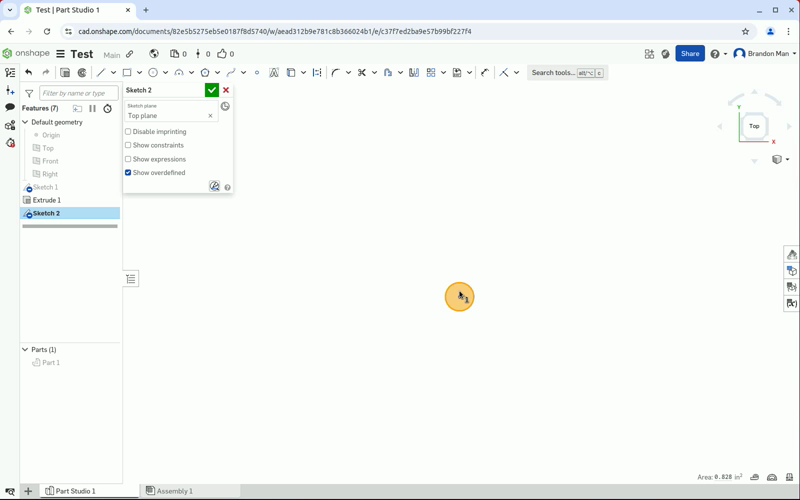
scroll(-6)
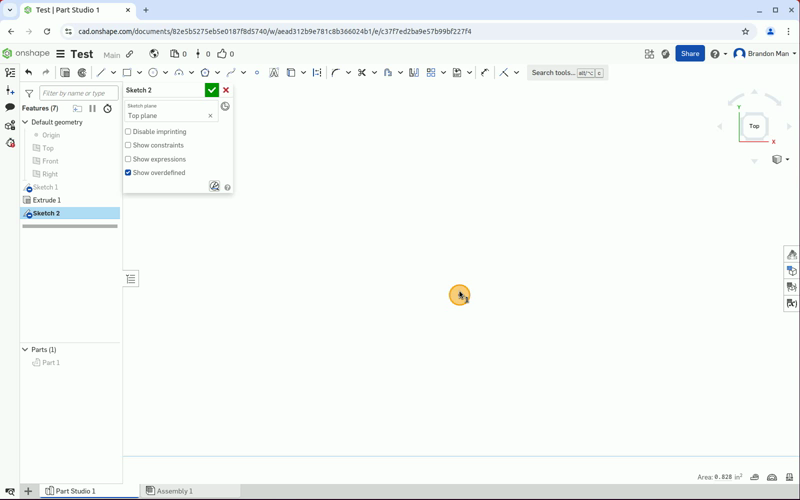
scroll(-6)
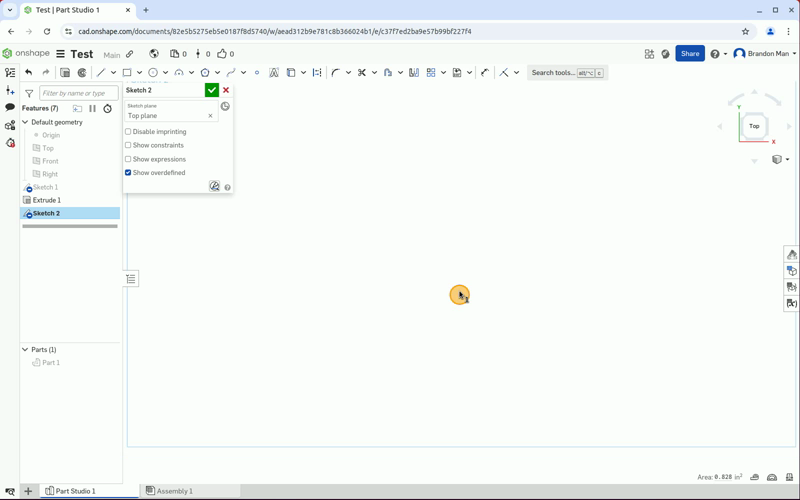
scroll(-6)
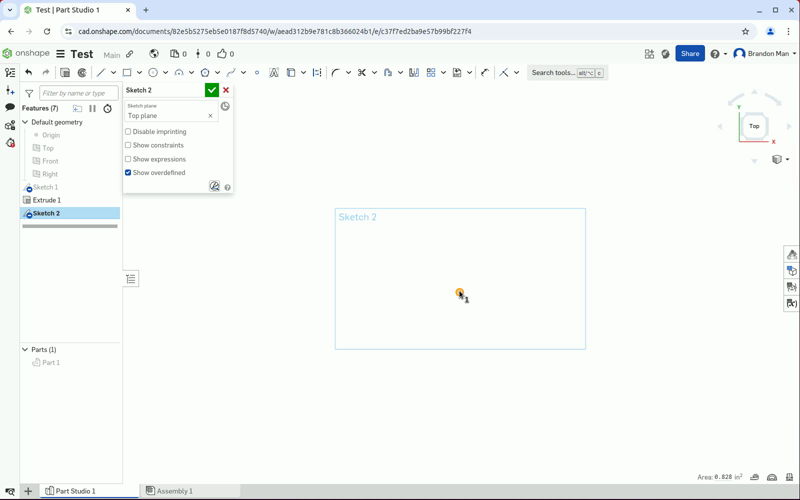
mouse_move(73, 352)
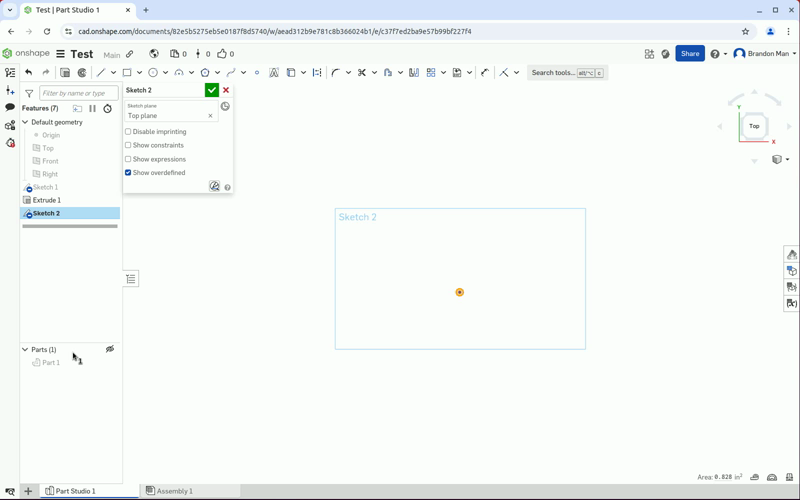
key(shift+y)
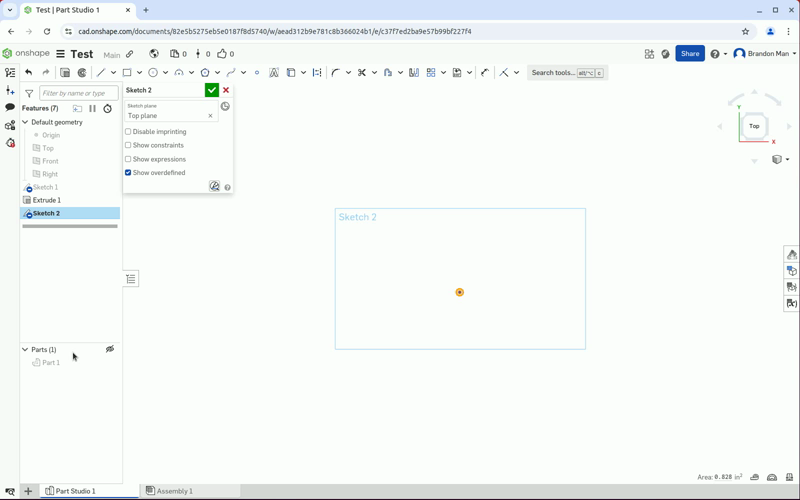
key(shift+e)
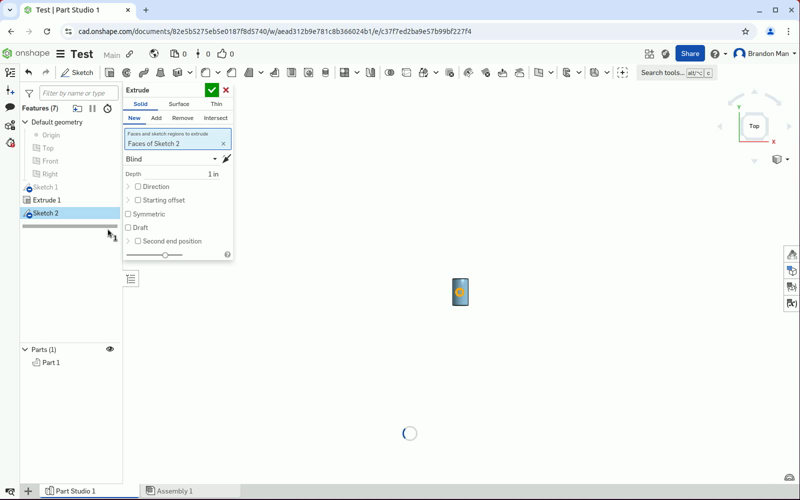
mouse_move(143, 106)
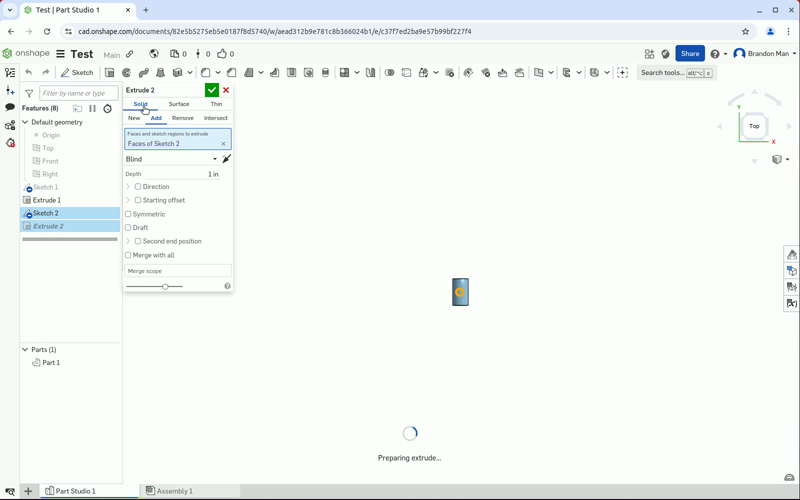
click(143, 106)
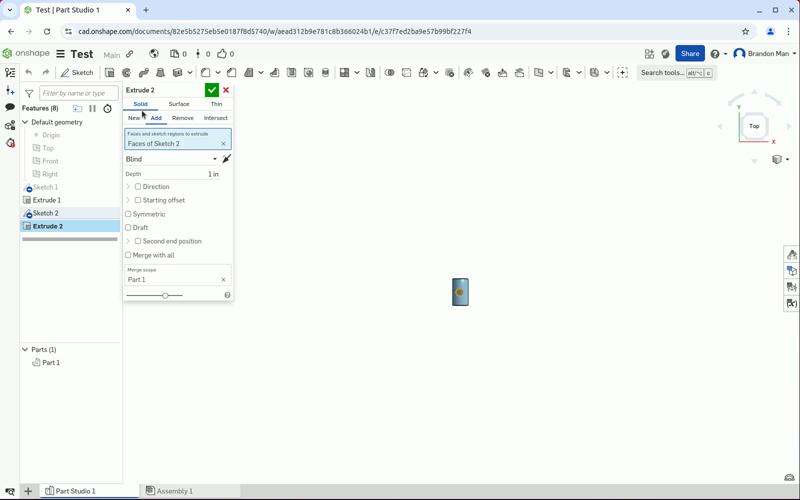
mouse_move(137, 120)
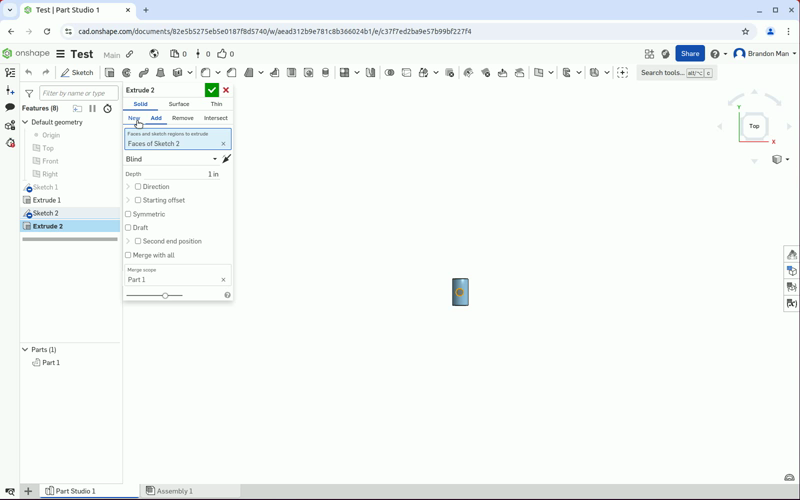
click(137, 120)
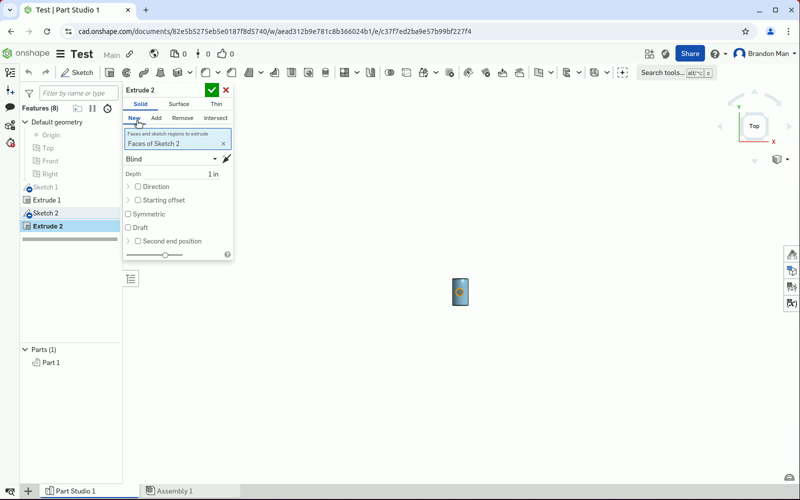
key(tab, 4)
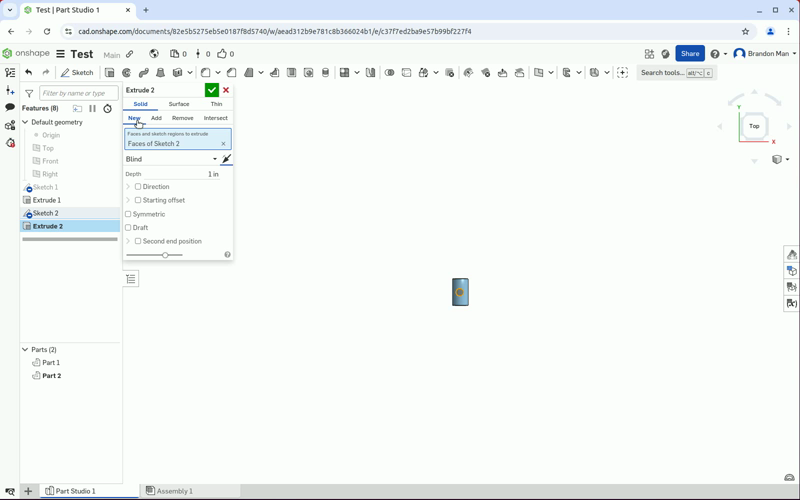
text(-23.108)
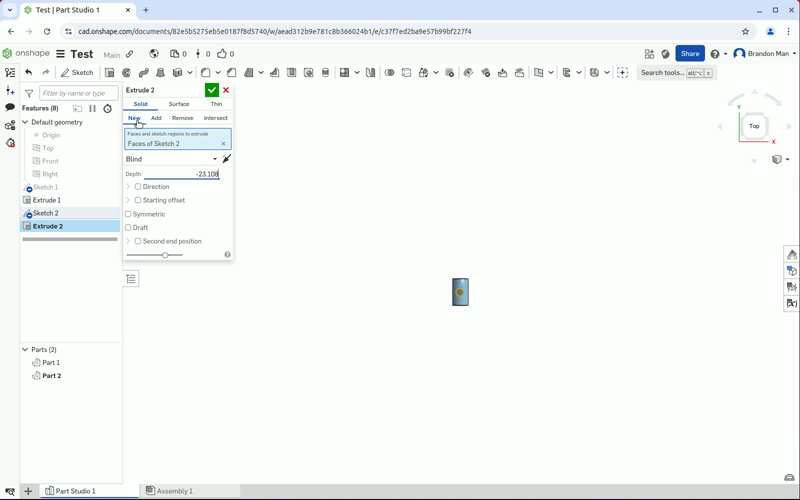
key(enter)
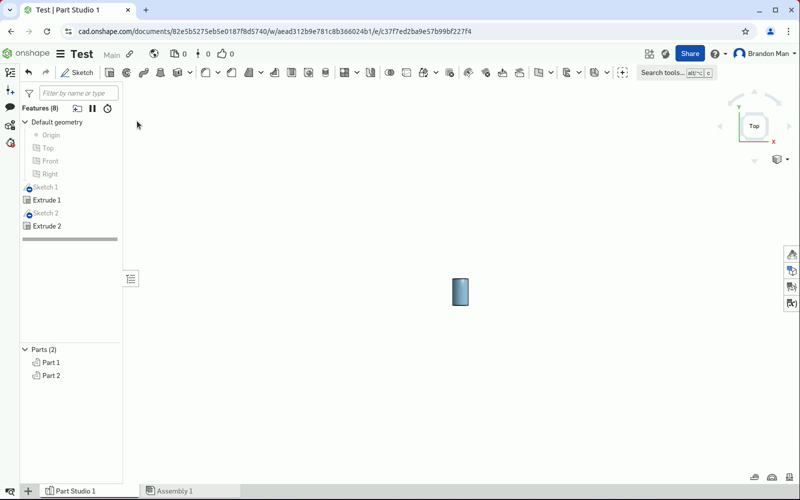
key(shift+h)
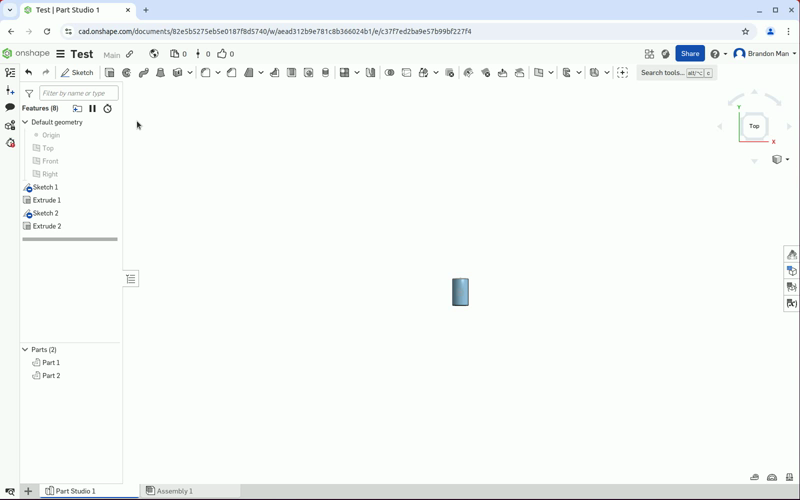
key(shift+h)
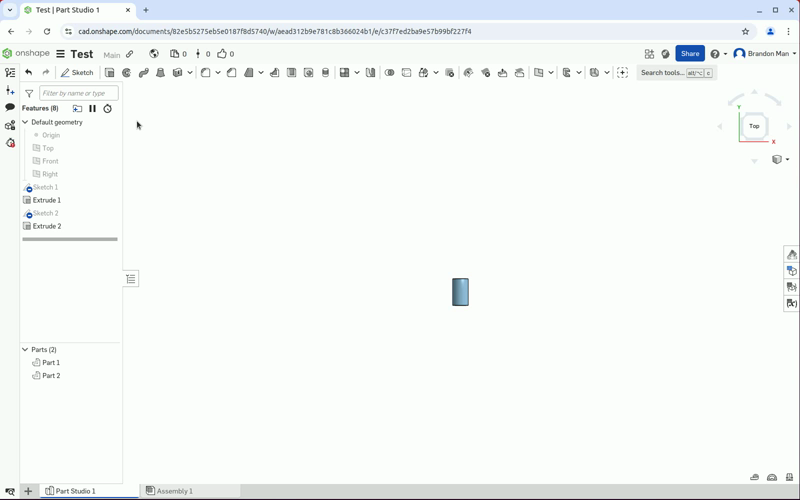
mouse_move(73, 189)
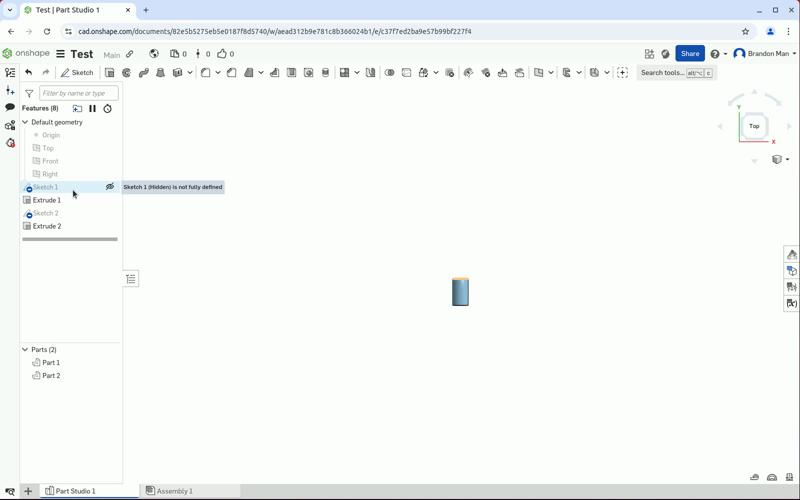
click(73, 189)
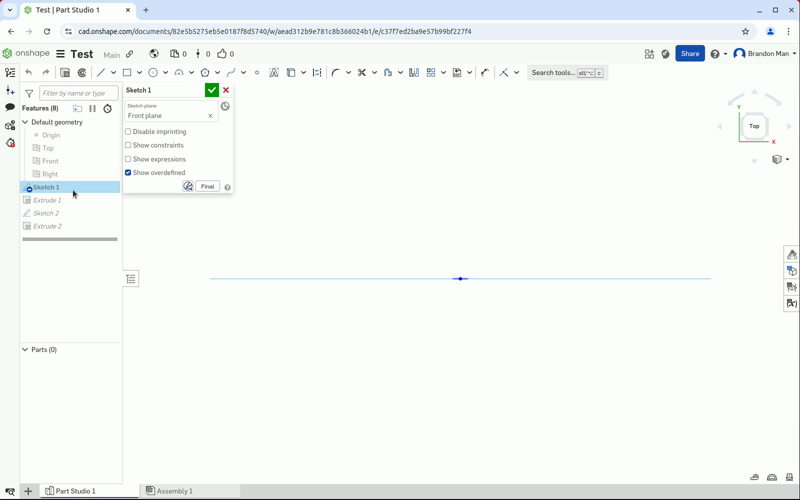
mouse_move(229, 92)
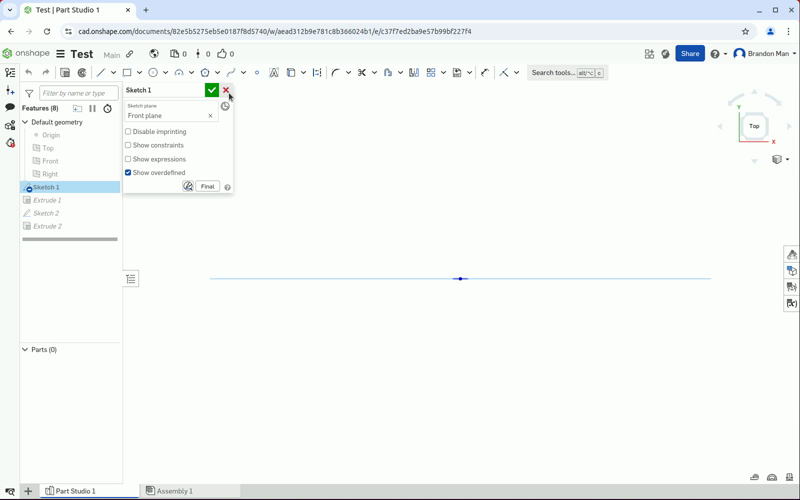
click(229, 92)
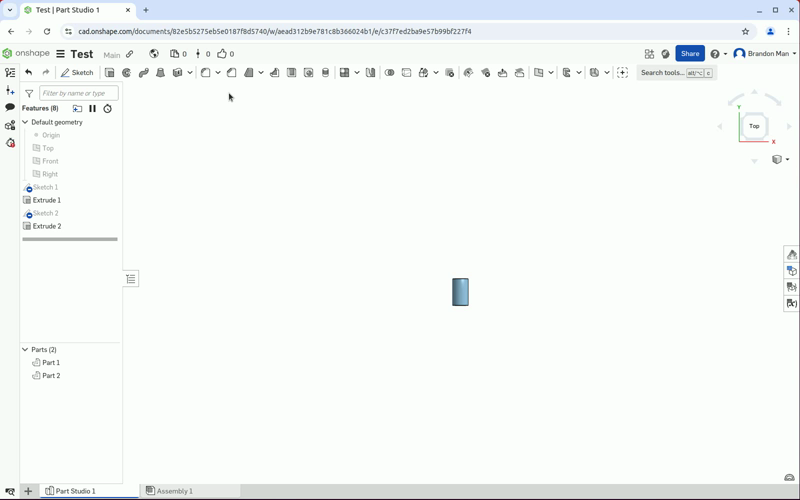
mouse_move(73, 352)
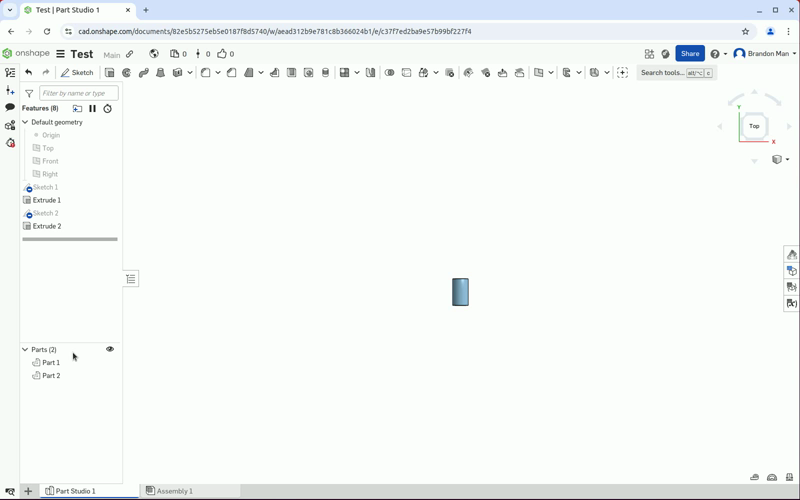
key(y)
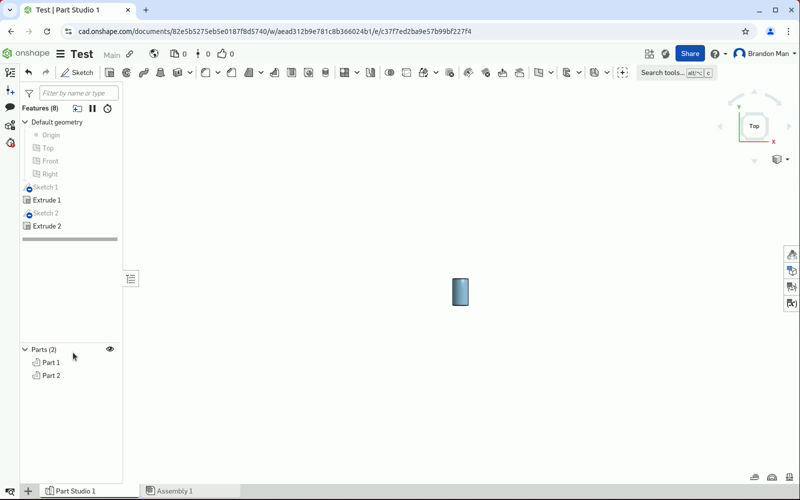
key(shift+p)
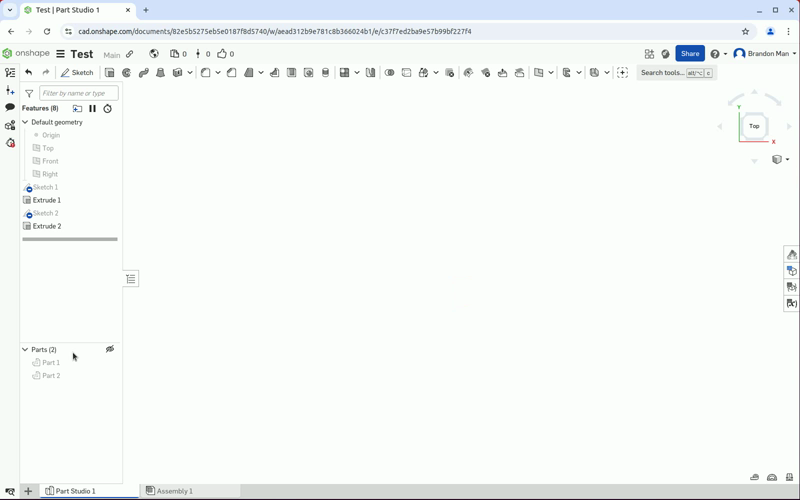
key(space)
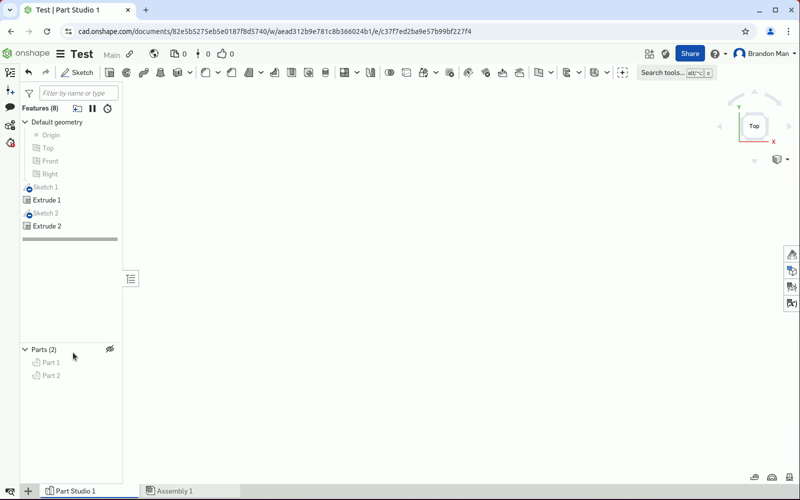
key_down(shift)
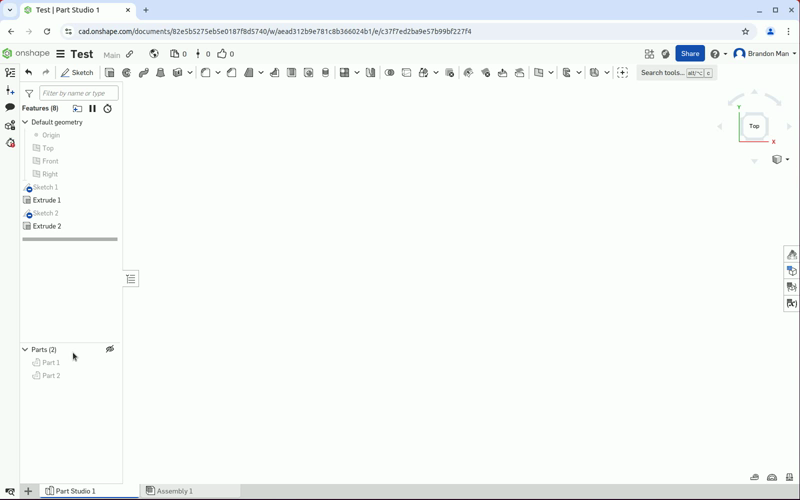
key(up)
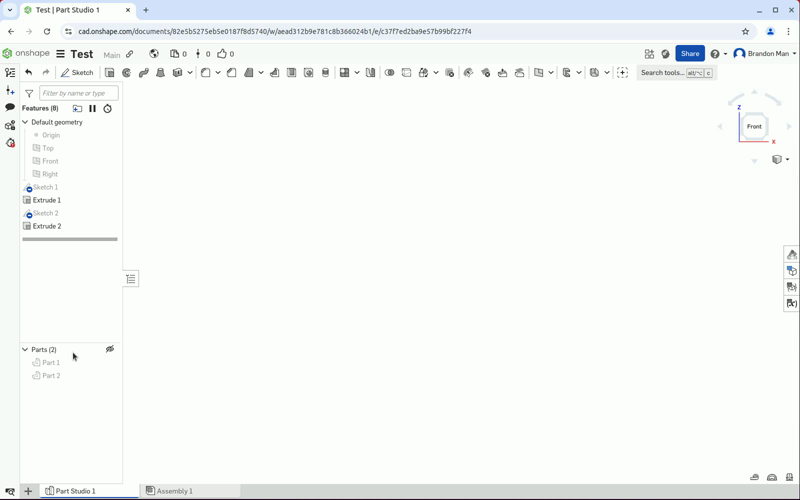
key_up(shift)
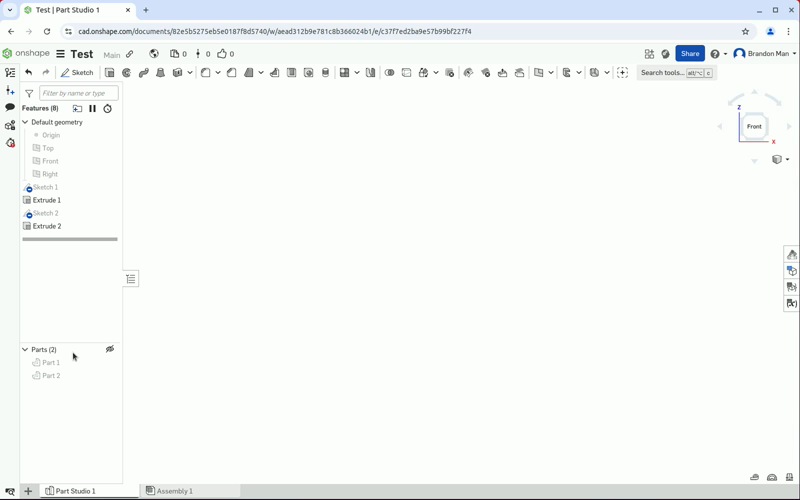
mouse_move(73, 352)
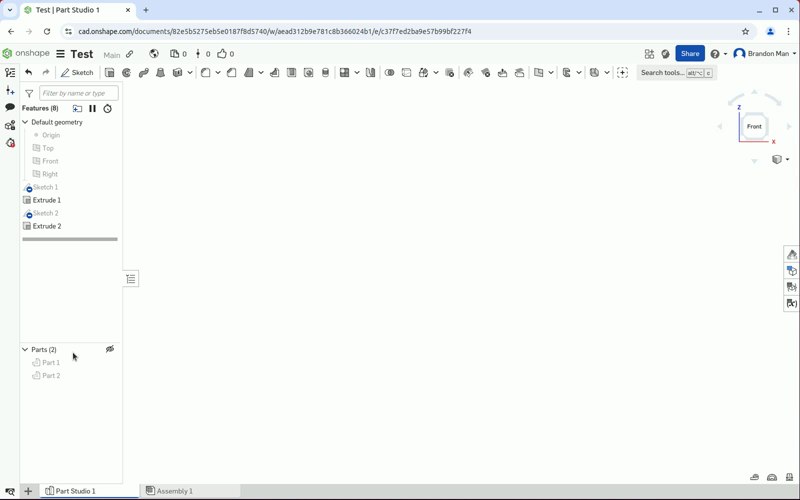
key(shift+y)
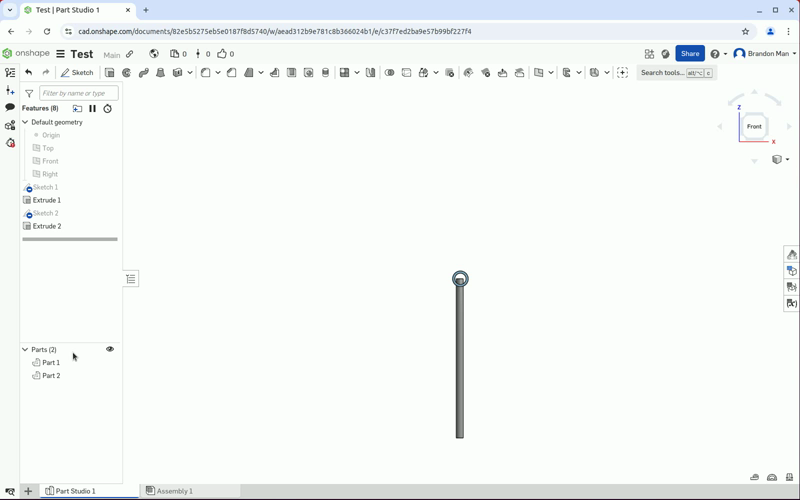
mouse_move(541, 75)
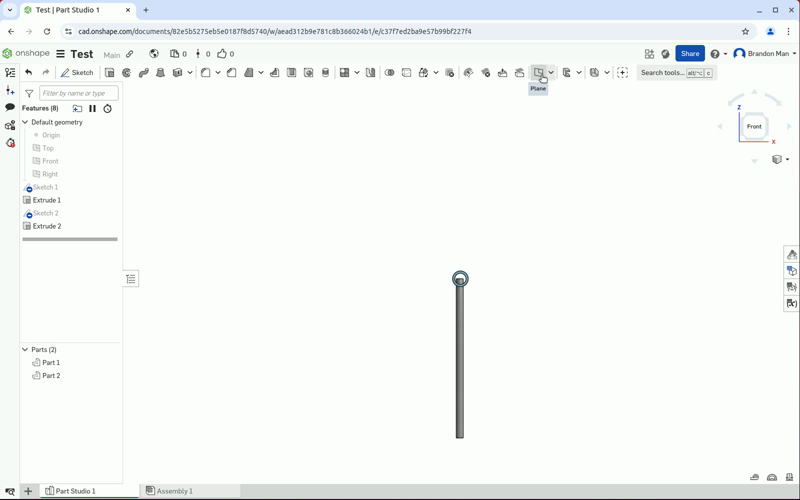
click(541, 75)
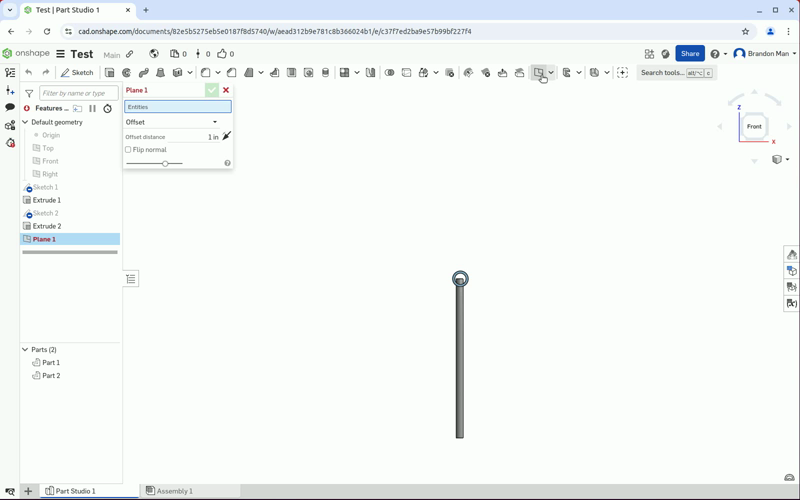
mouse_move(73, 163)
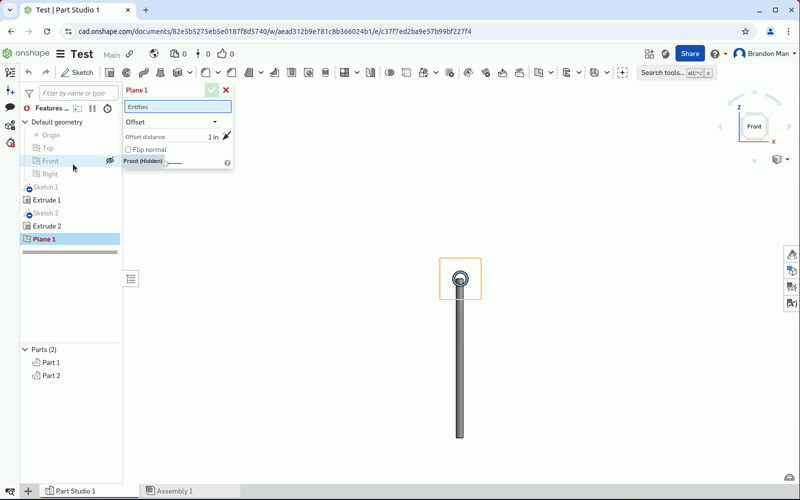
click(73, 163)
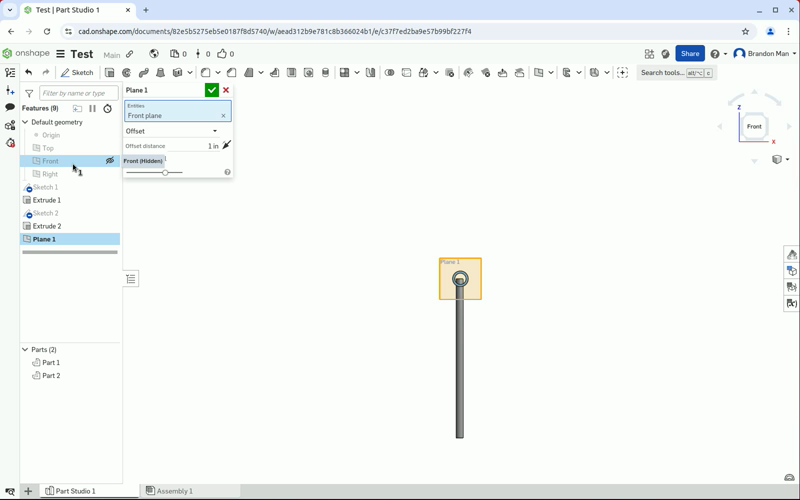
key(tab, 2)
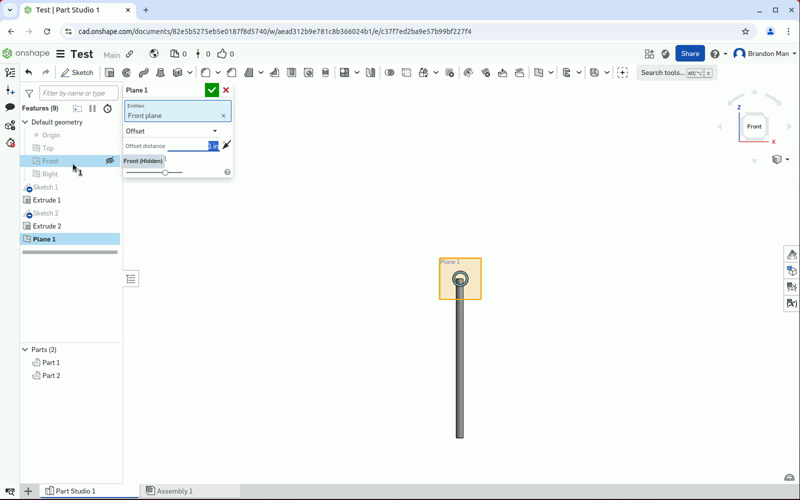
text(3.851)
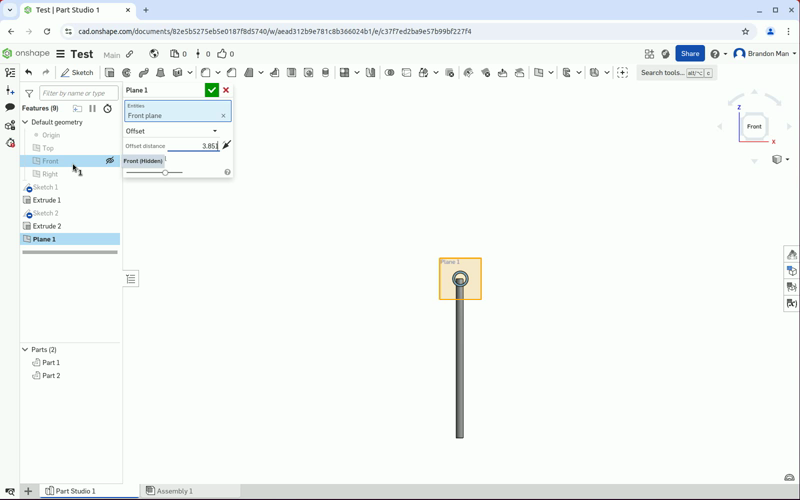
key(enter, 2)
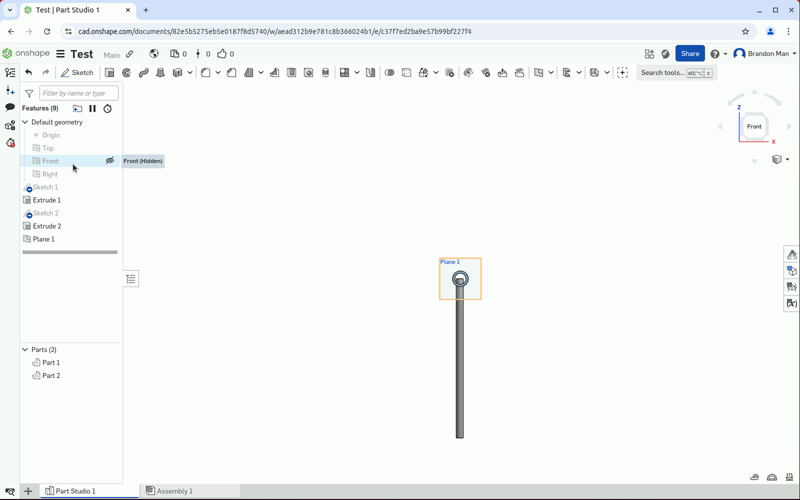
key(shift+s)
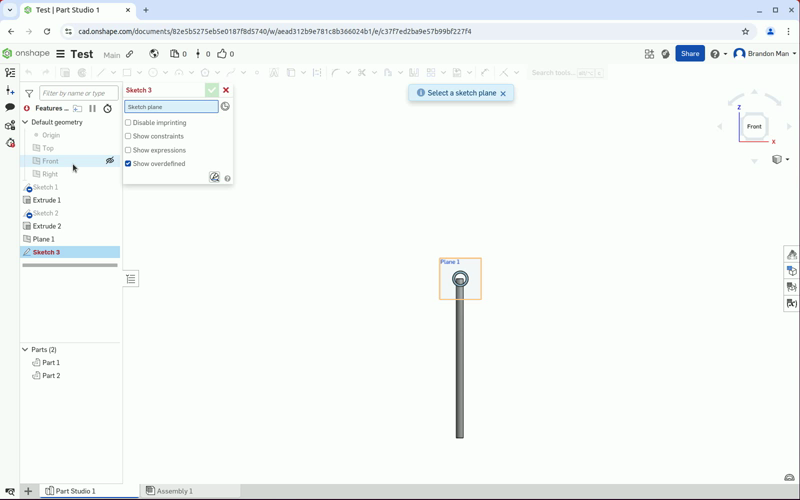
mouse_move(73, 241)
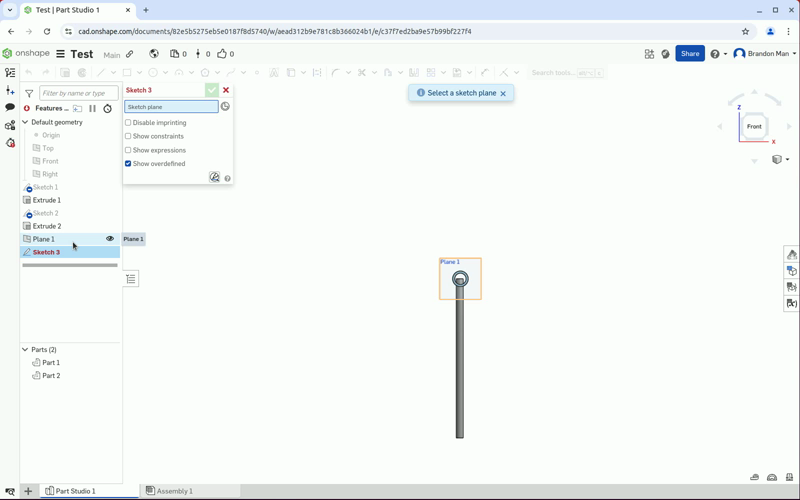
click(73, 241)
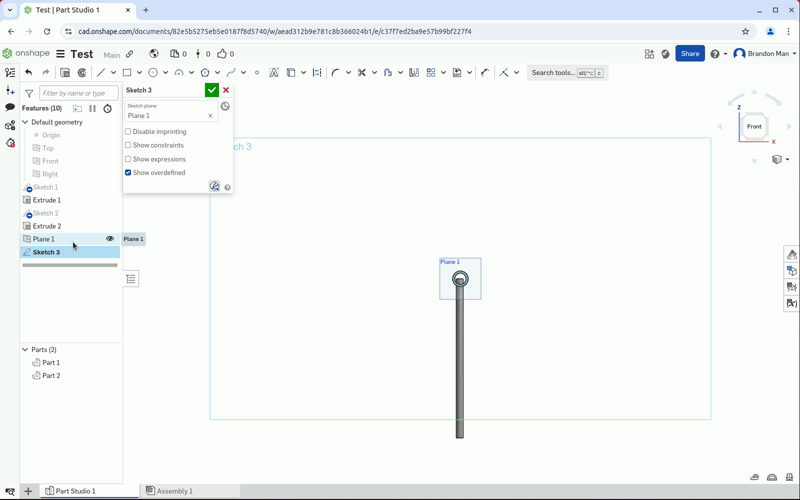
mouse_move(73, 352)
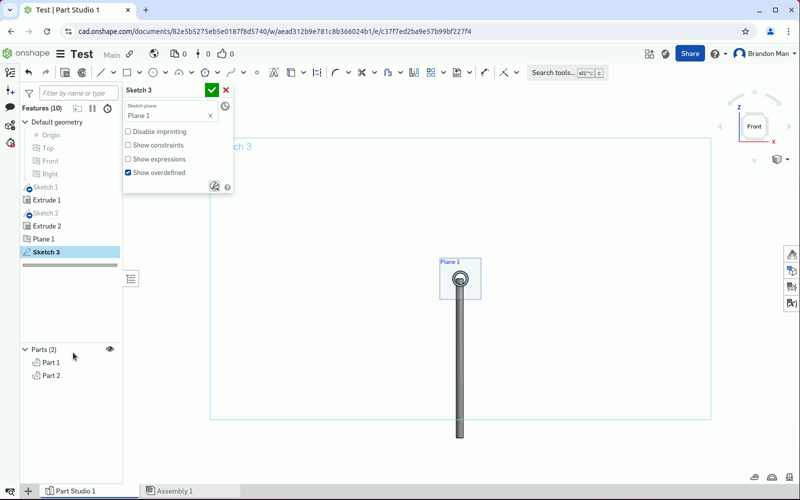
key(y)
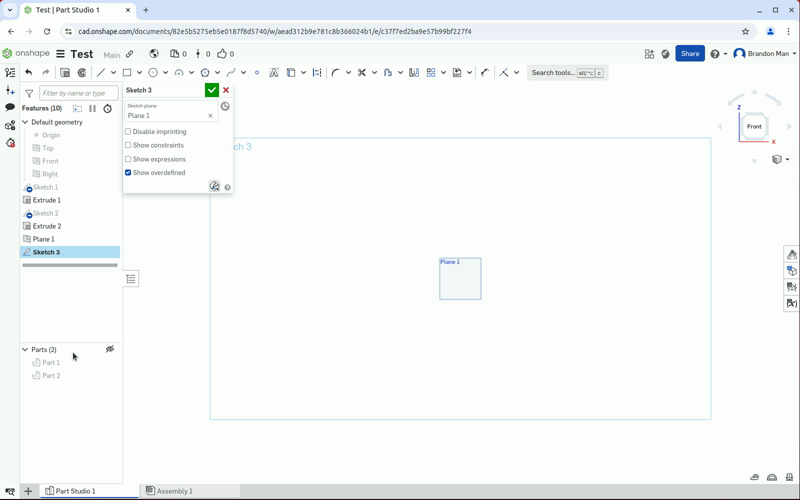
key(c)
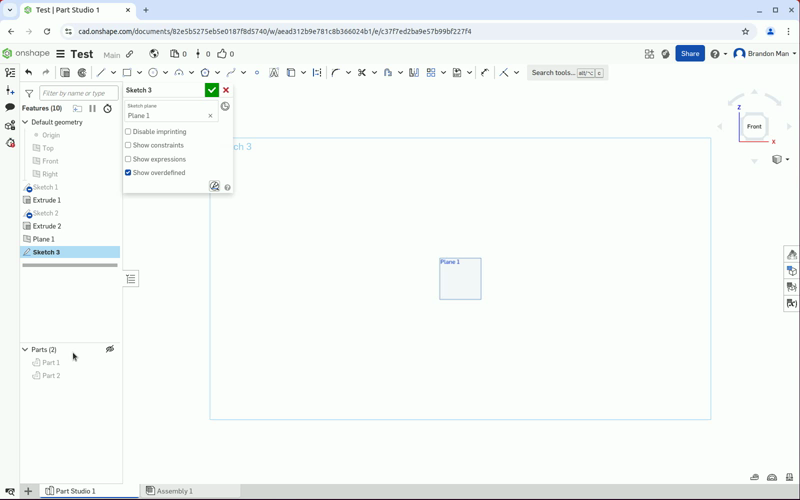
key_down(shift)
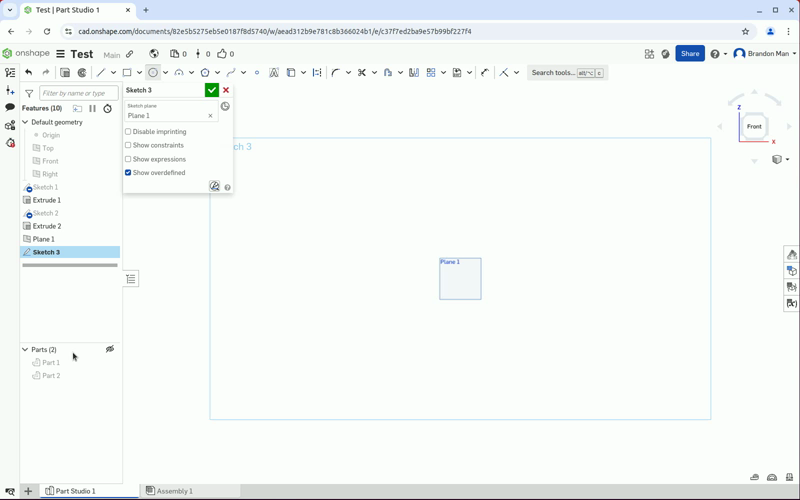
mouse_move(461, 282)
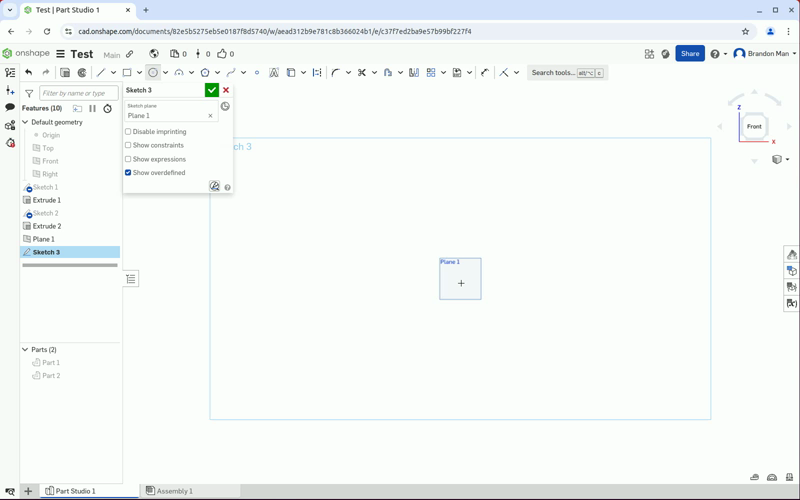
click(461, 282)
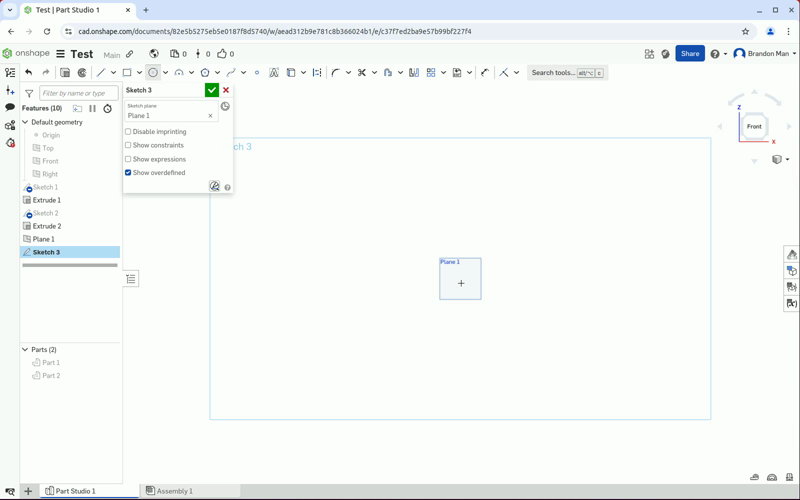
key_up(shift)
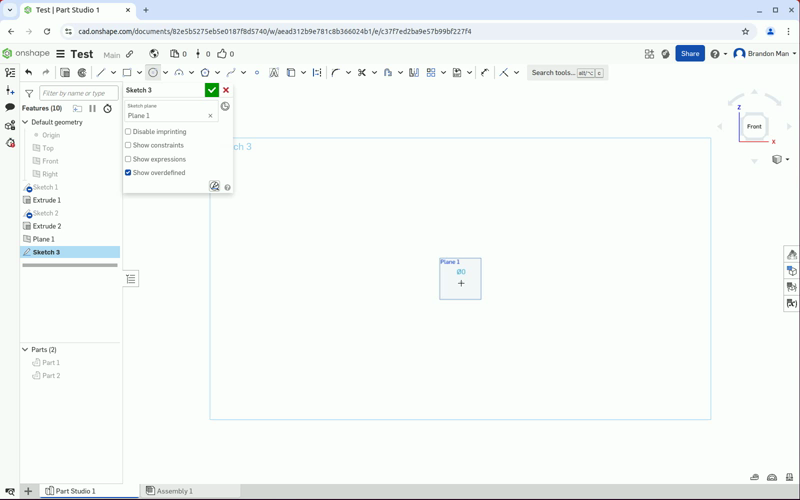
mouse_move(465, 282)
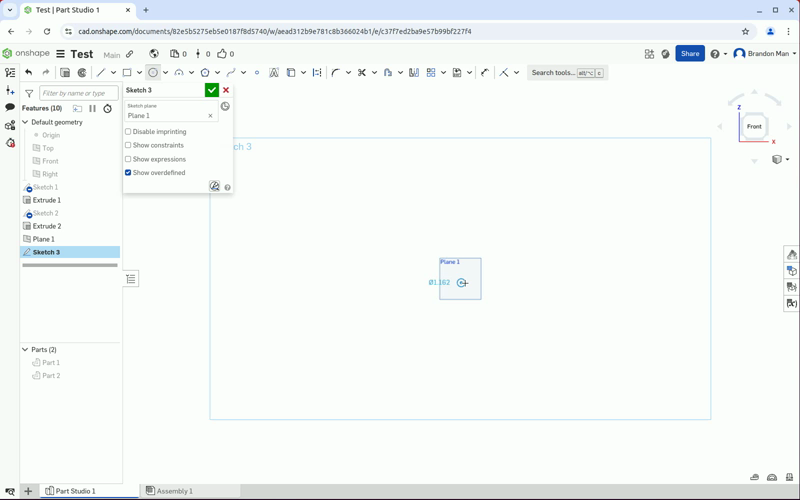
click(465, 282)
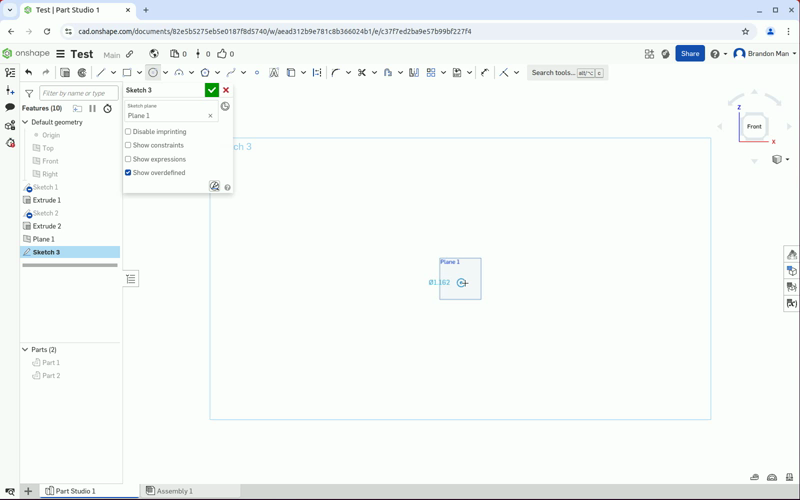
key(esc)
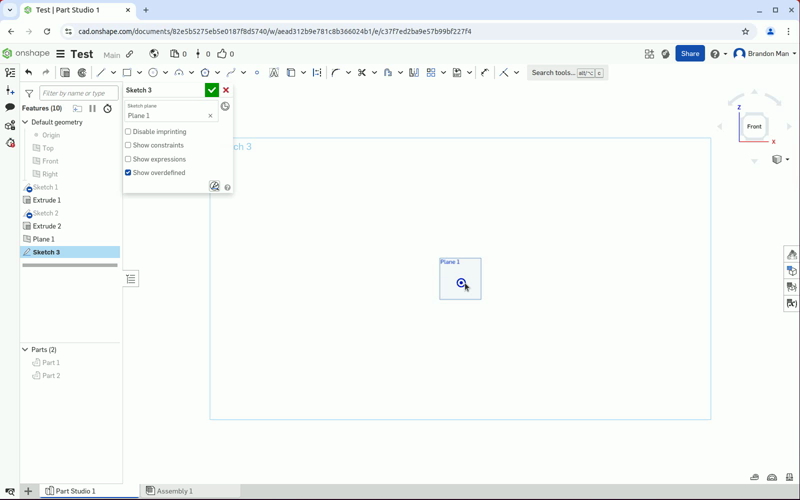
mouse_move(461, 283)
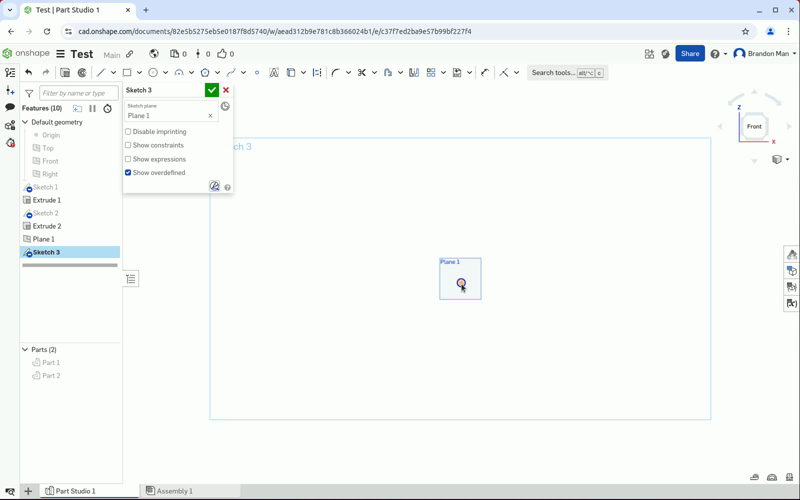
scroll(6)
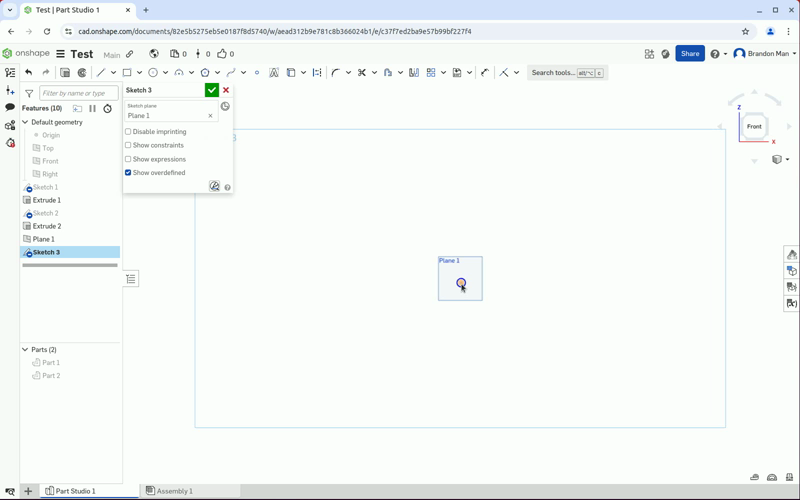
scroll(6)
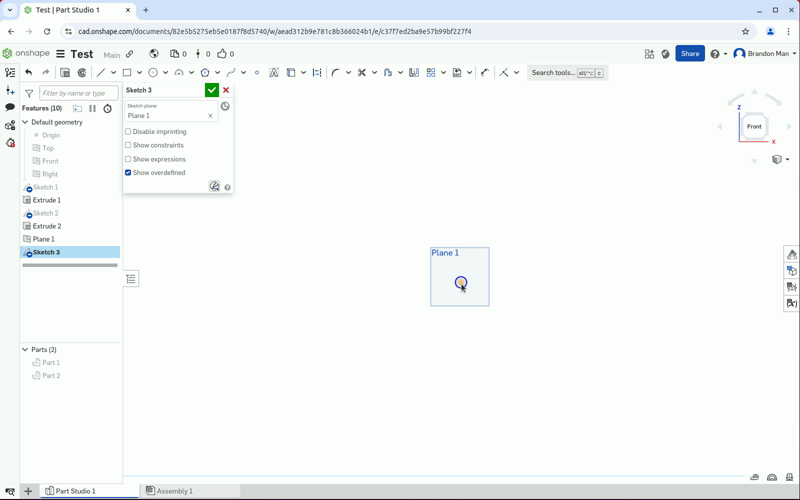
scroll(6)
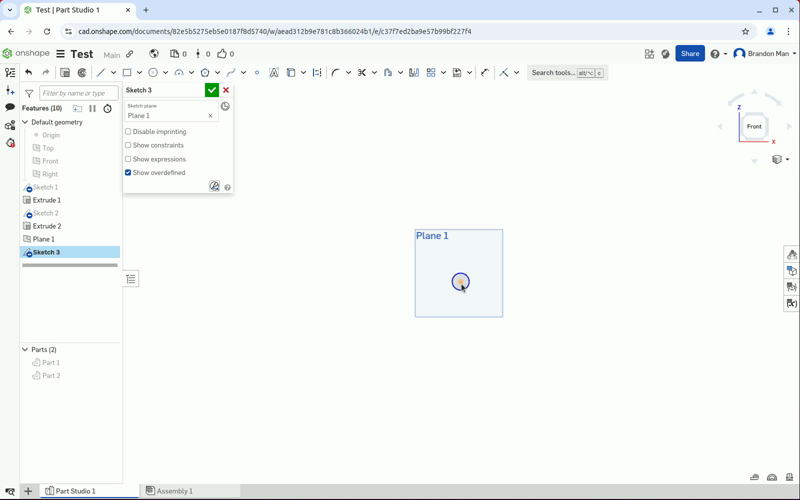
scroll(6)
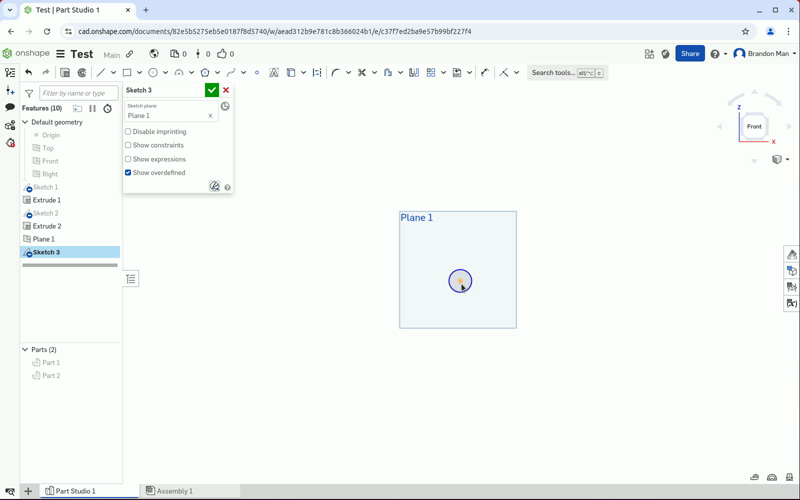
scroll(6)
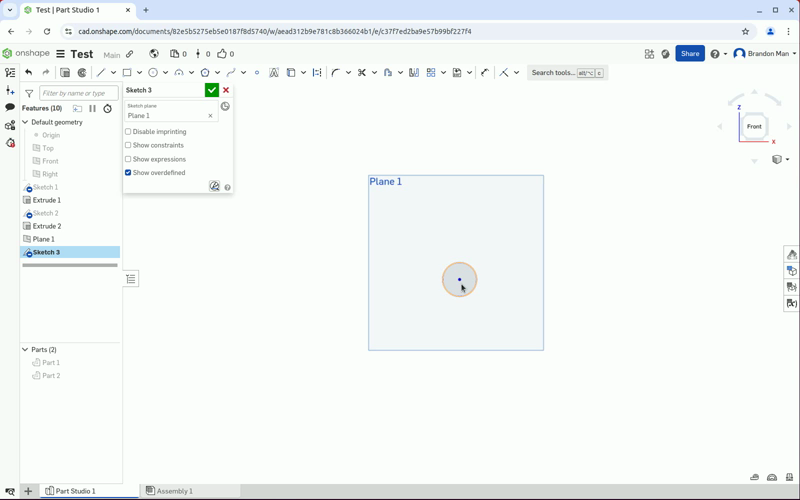
scroll(6)
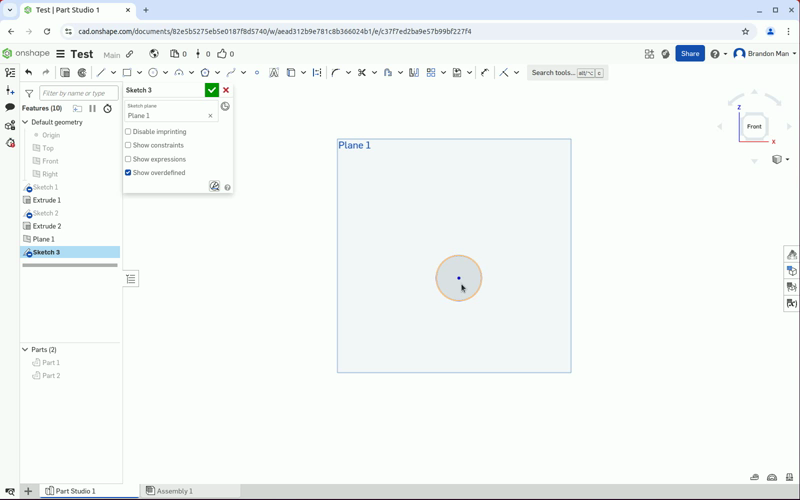
scroll(6)
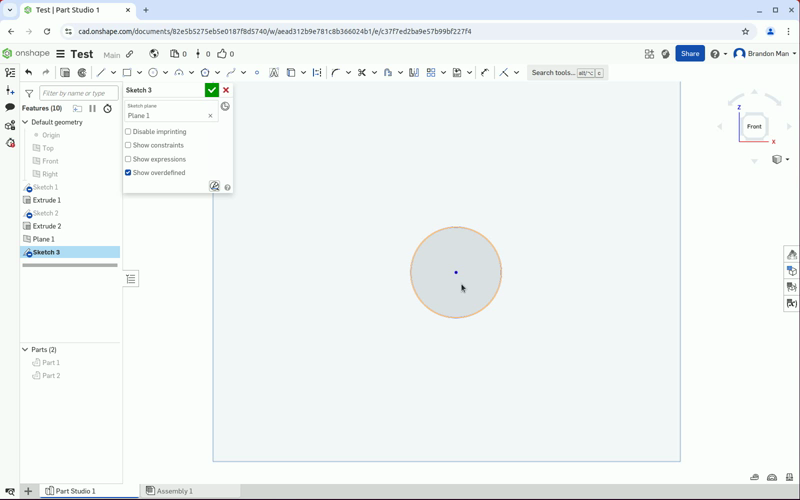
click(461, 283)
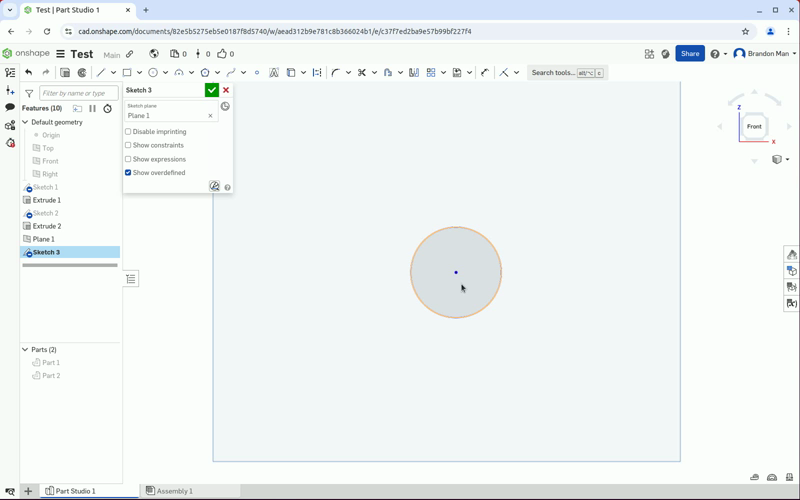
scroll(-6)
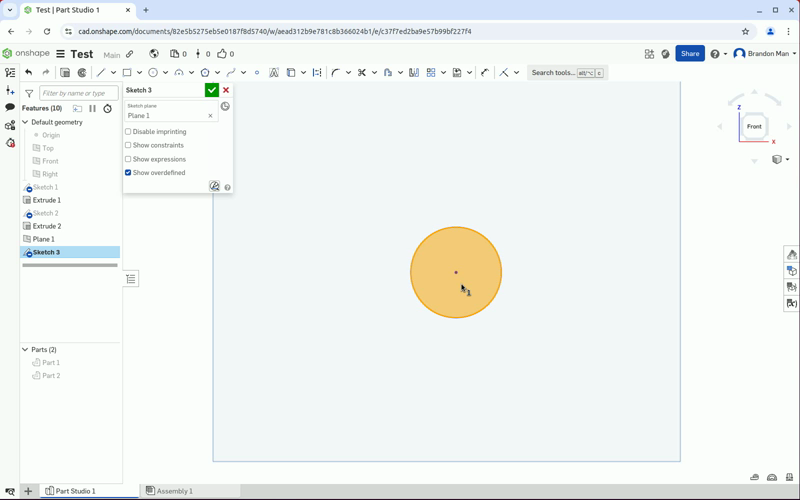
scroll(-6)
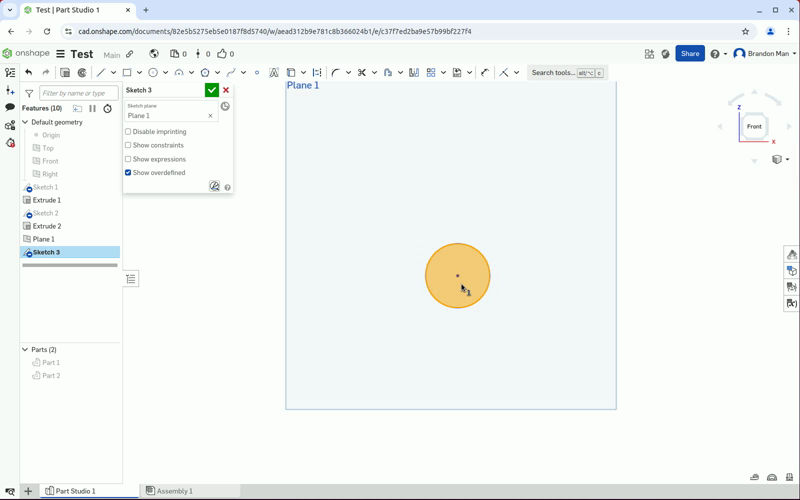
scroll(-6)
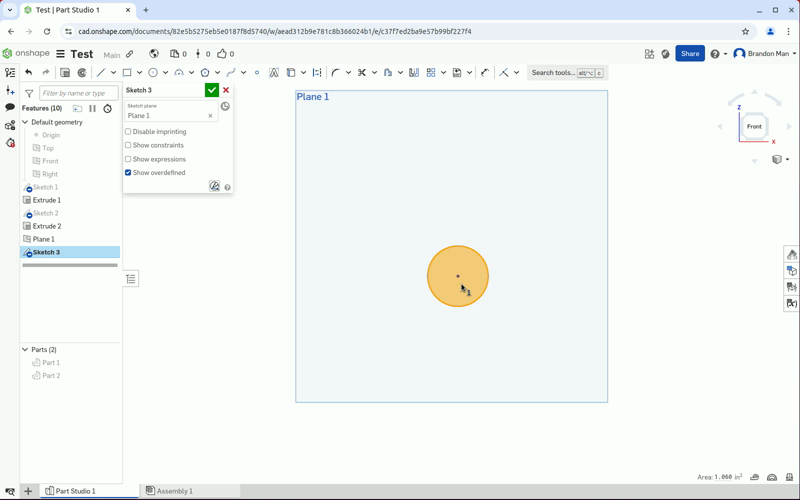
scroll(-6)
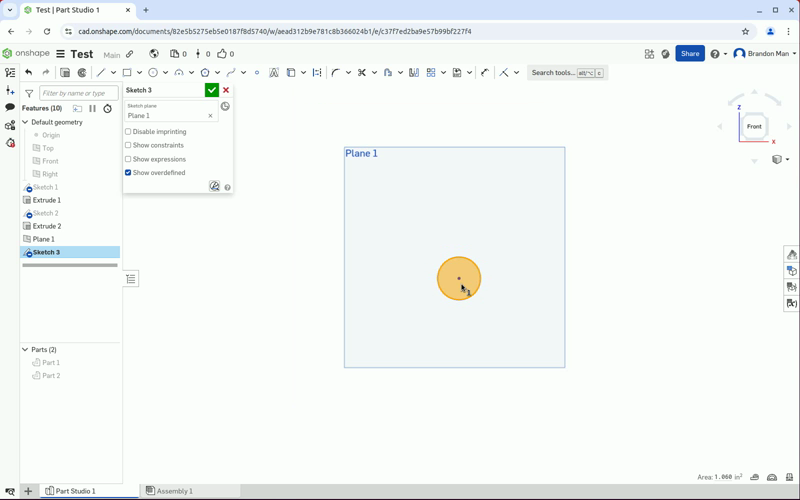
scroll(-6)
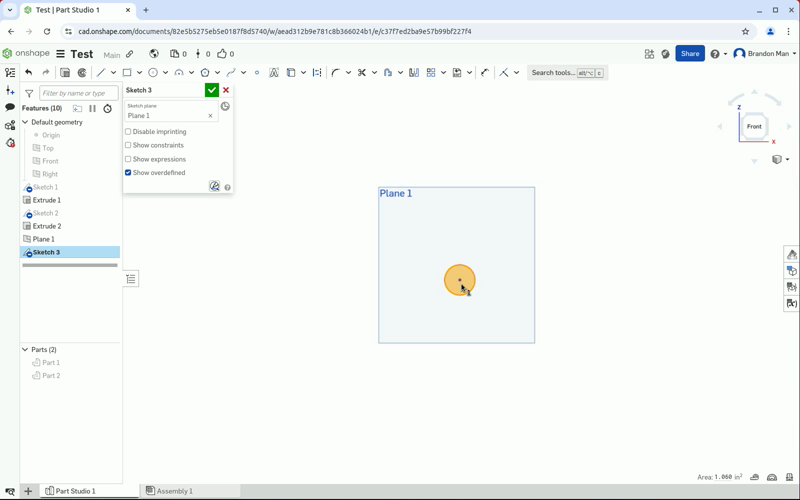
scroll(-6)
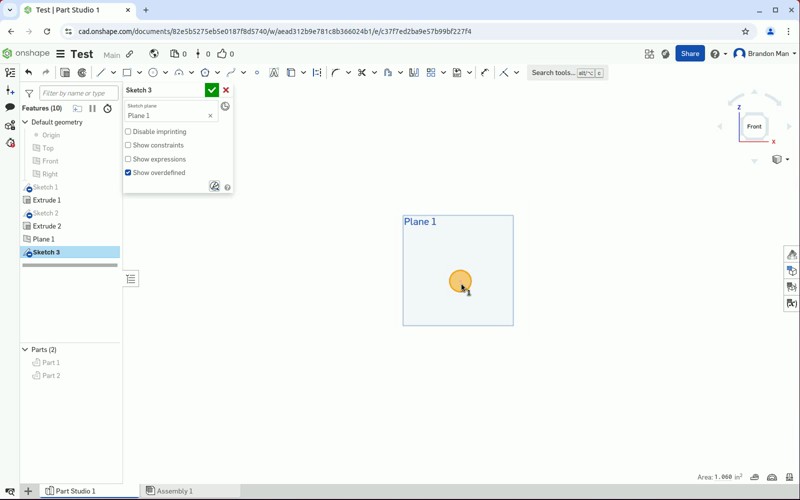
scroll(-6)
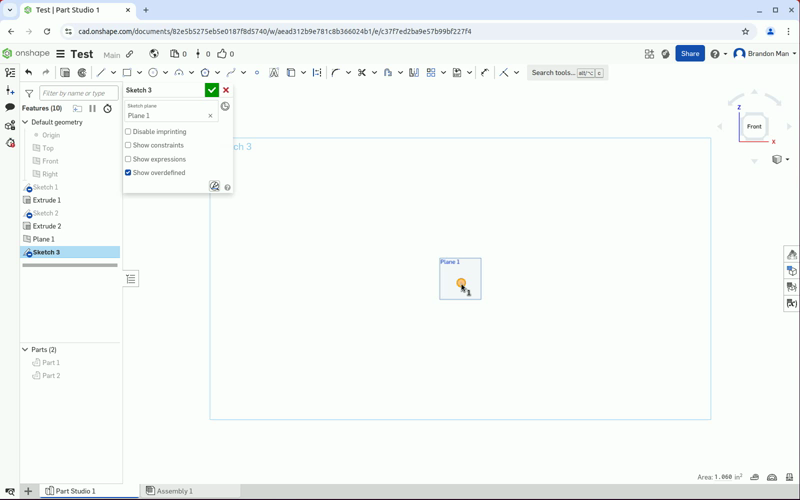
mouse_move(73, 352)
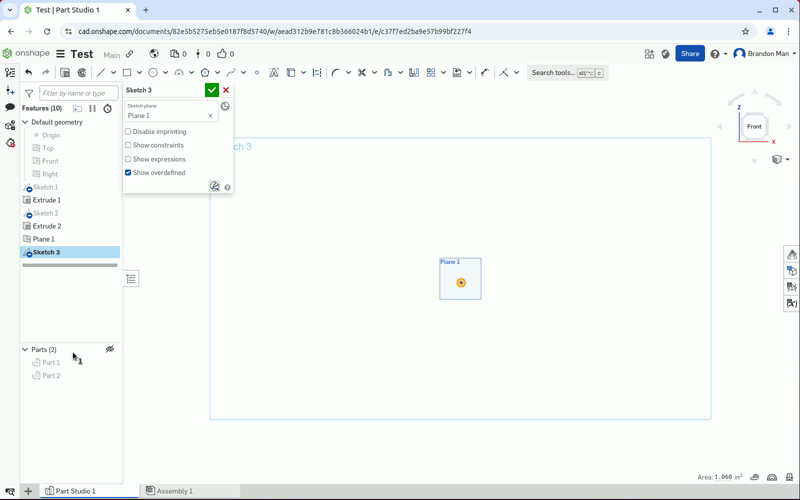
key(shift+y)
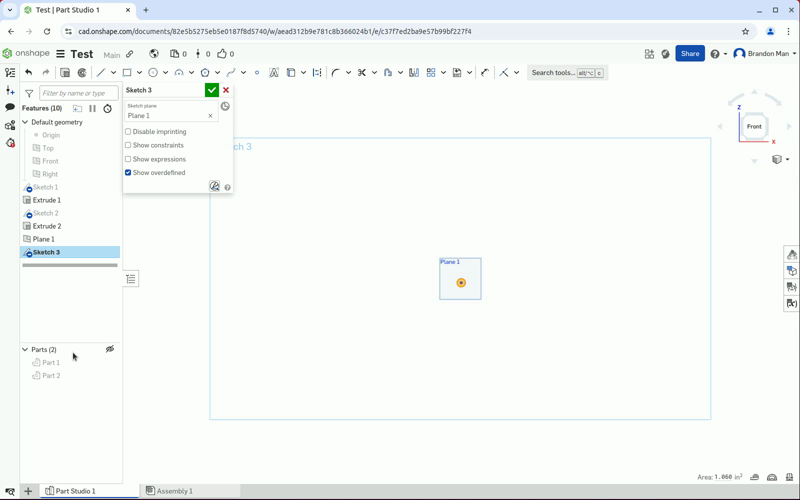
key(shift+e)
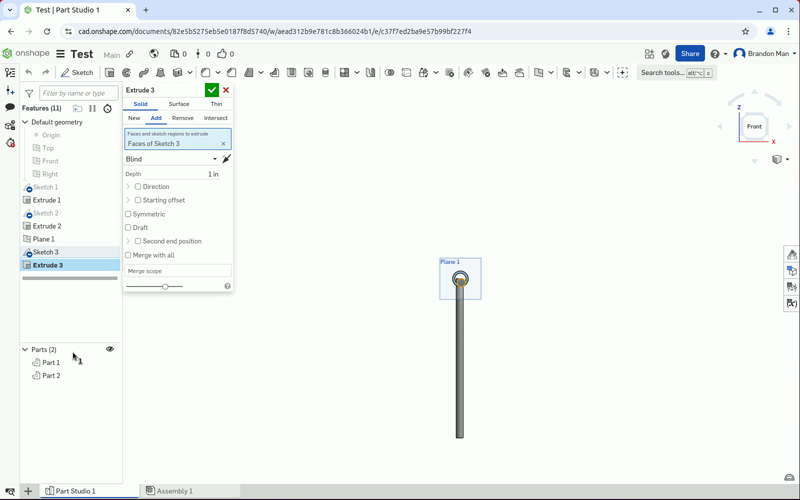
mouse_move(143, 106)
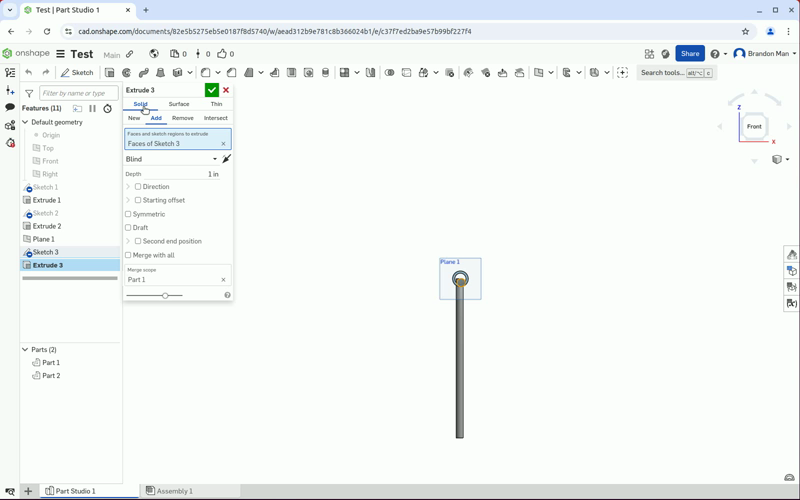
click(143, 106)
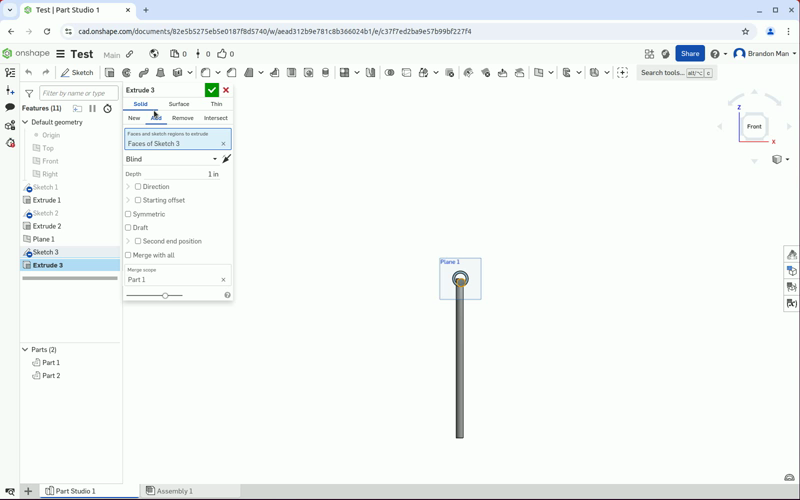
mouse_move(186, 120)
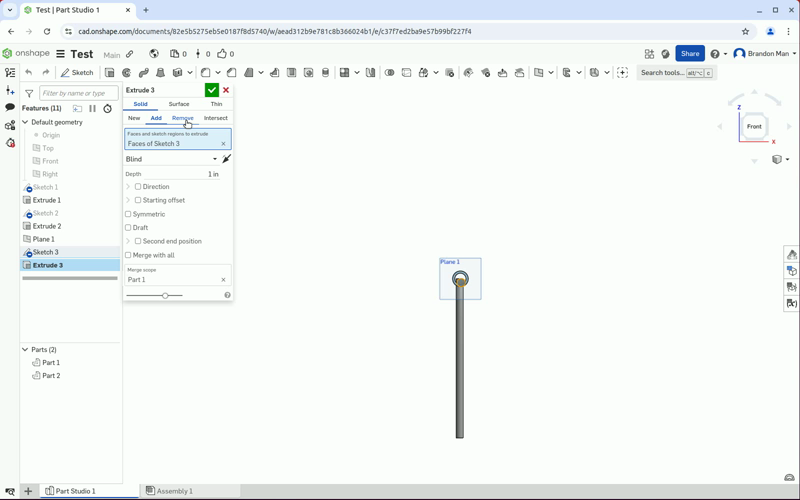
click(186, 120)
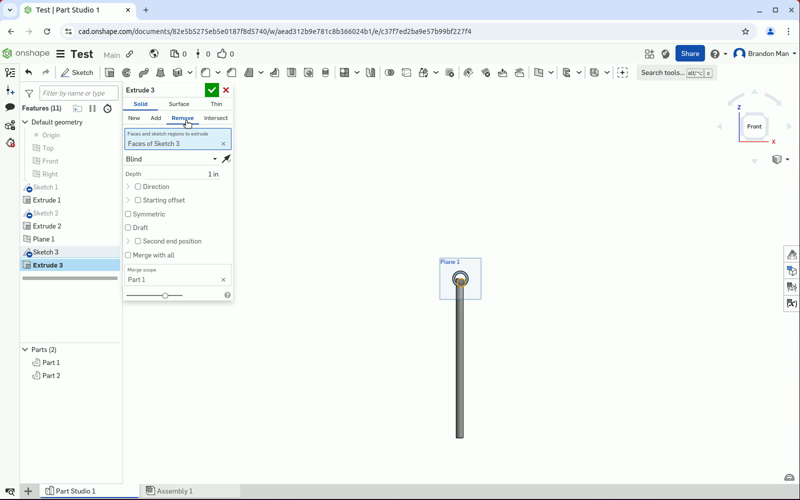
key(tab, 4)
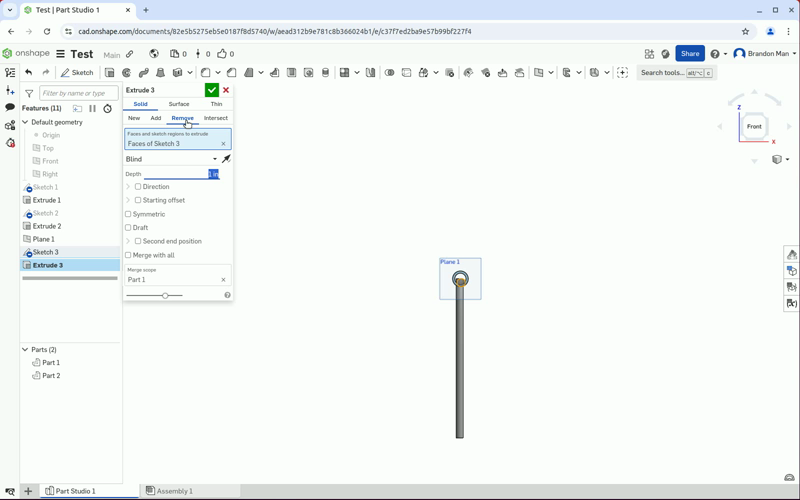
text(3.851)
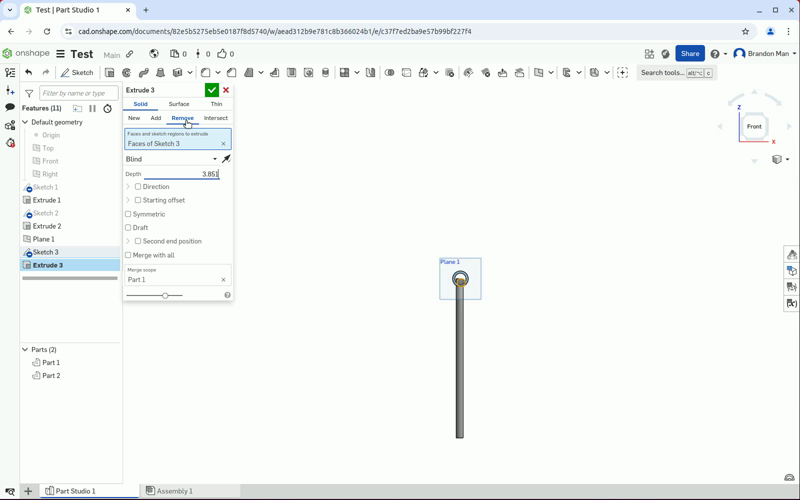
key(tab, 6)
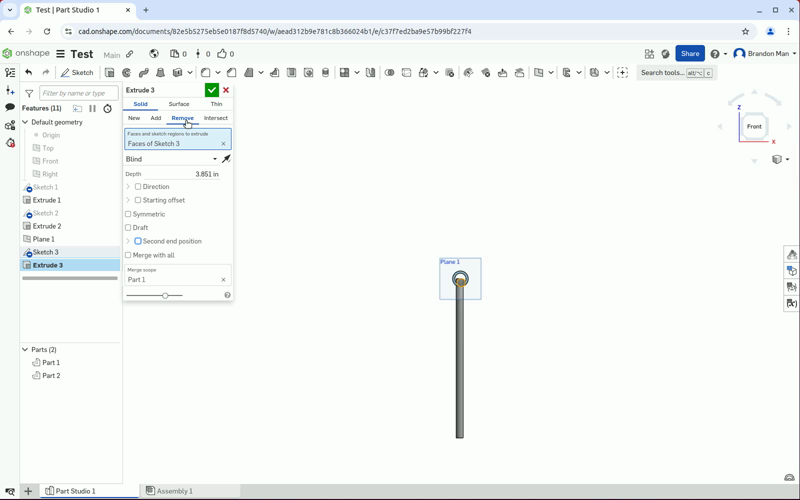
key(space)
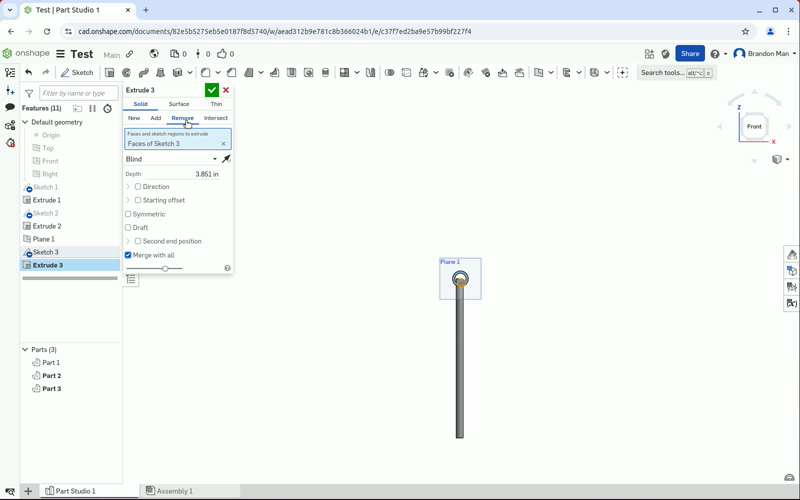
key(enter)
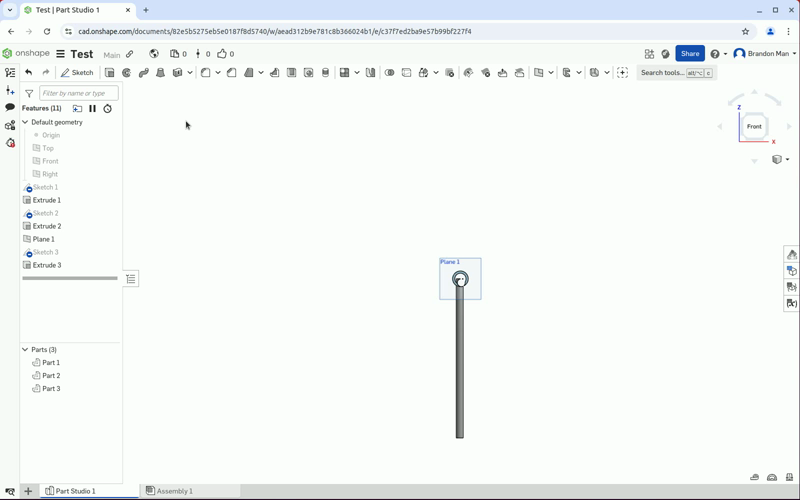
key(shift+h)
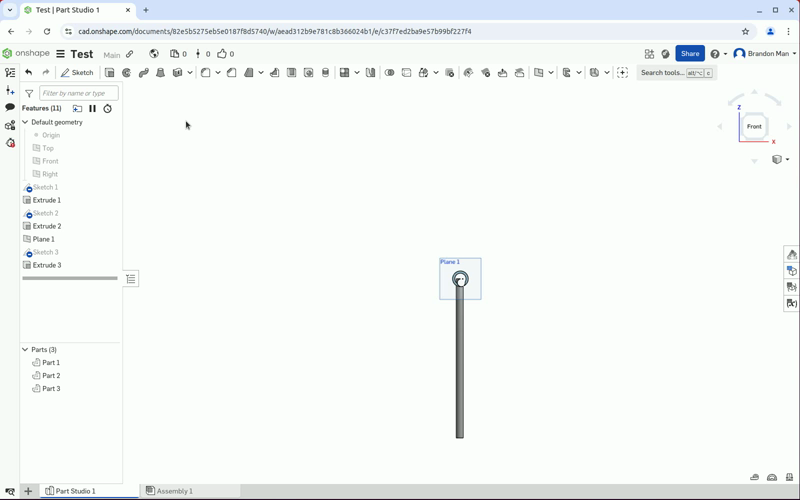
key(shift+h)
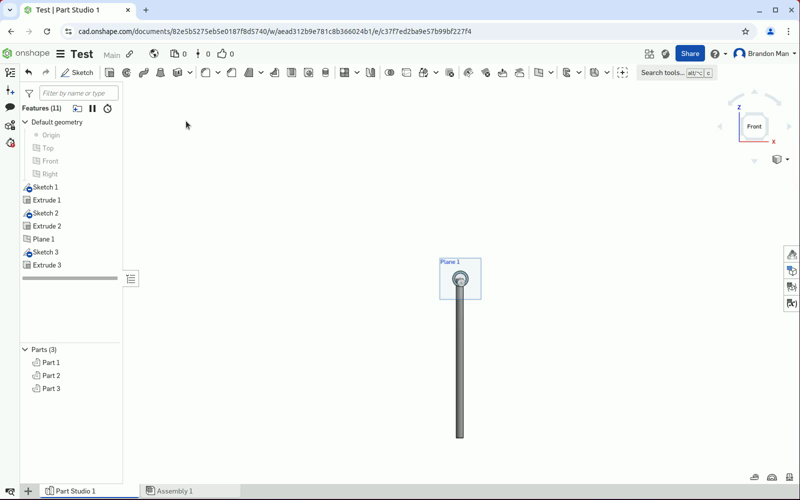
key(shift+7)
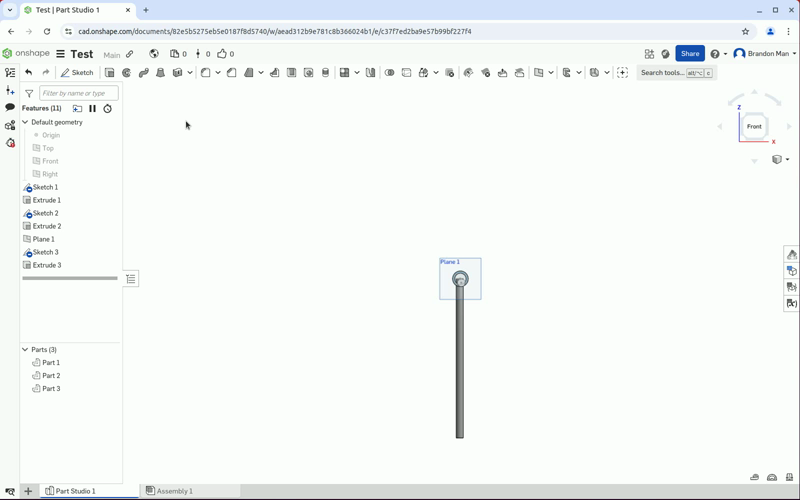
key(left, 2)
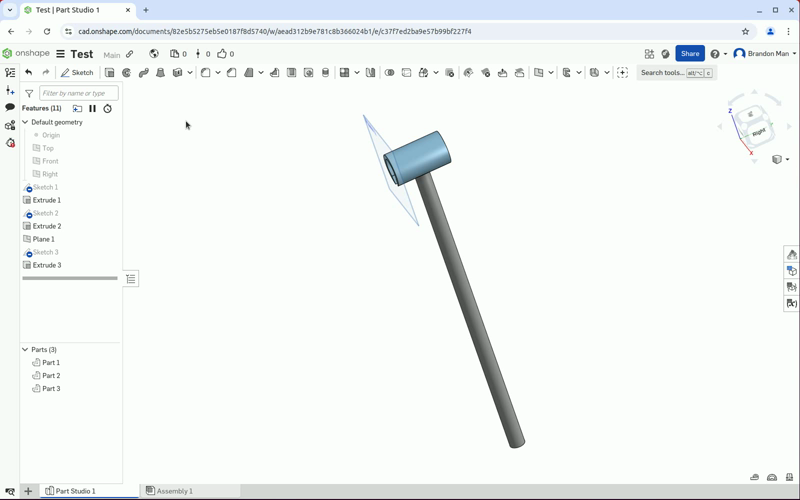
key(down, 2)
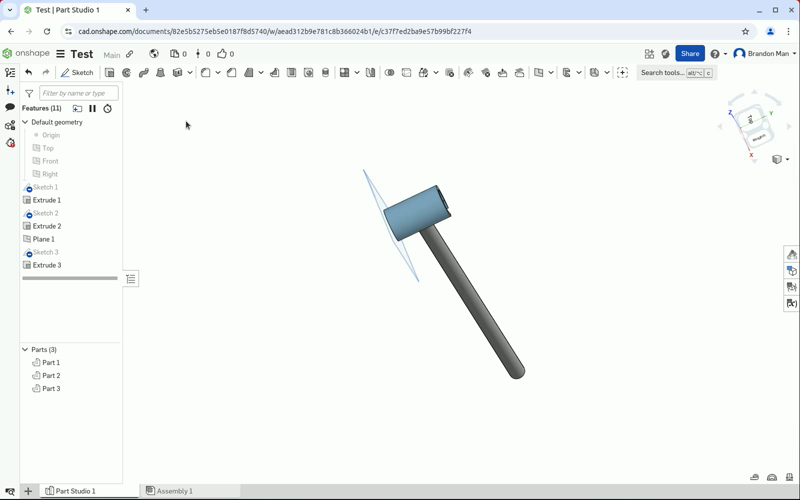
key(up, 2)
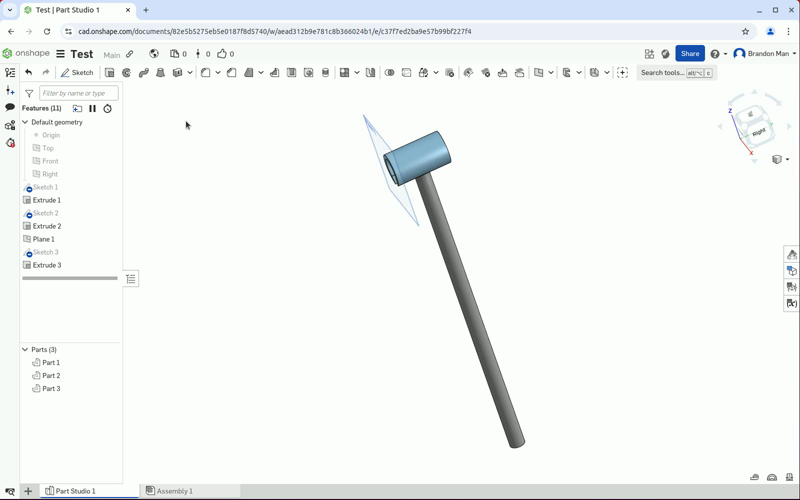
key(right, 2)
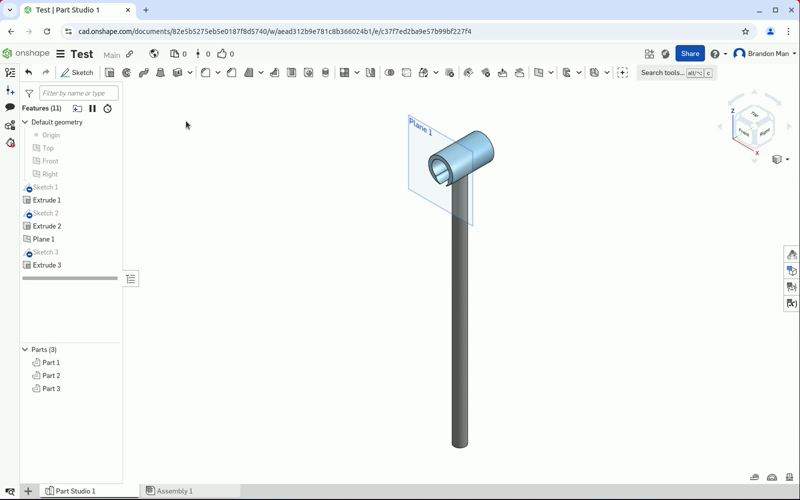
mouse_move(73, 189)
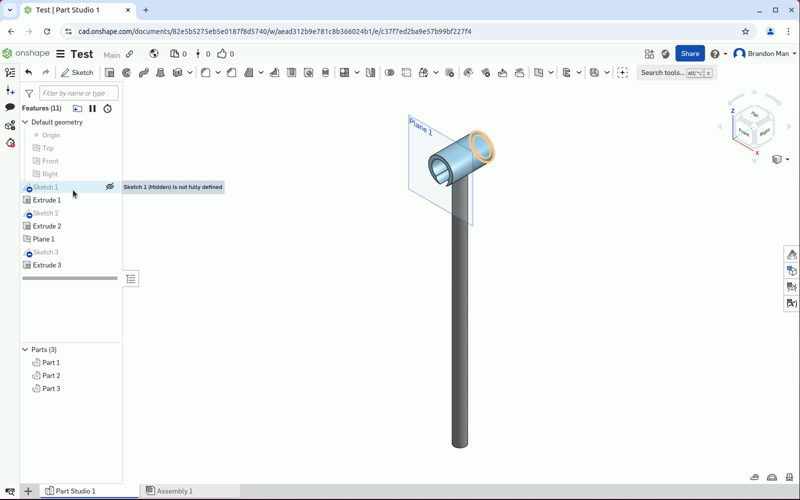
click(73, 189)